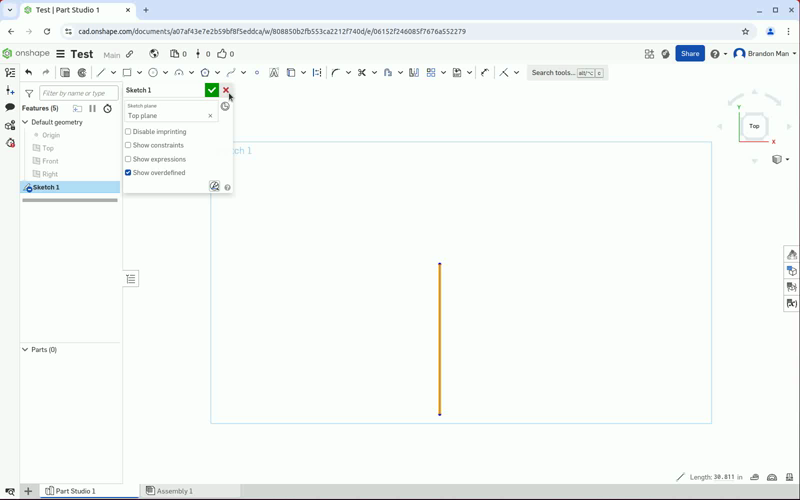
key(shift+h)
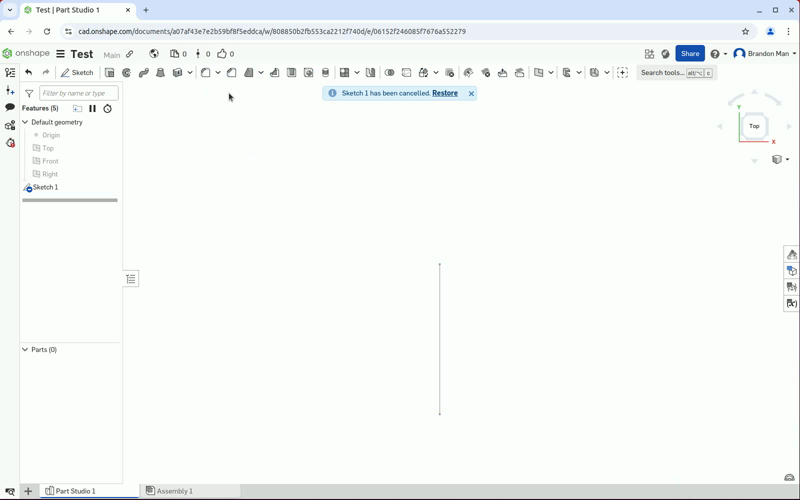
key(shift+s)
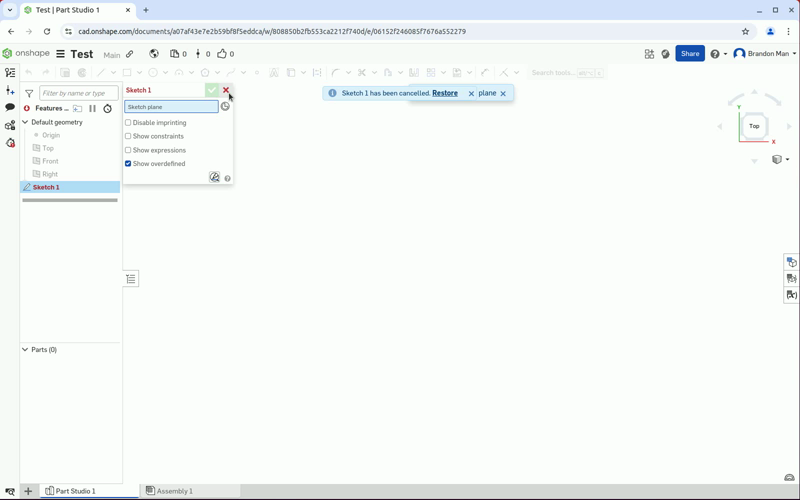
mouse_move(73, 150)
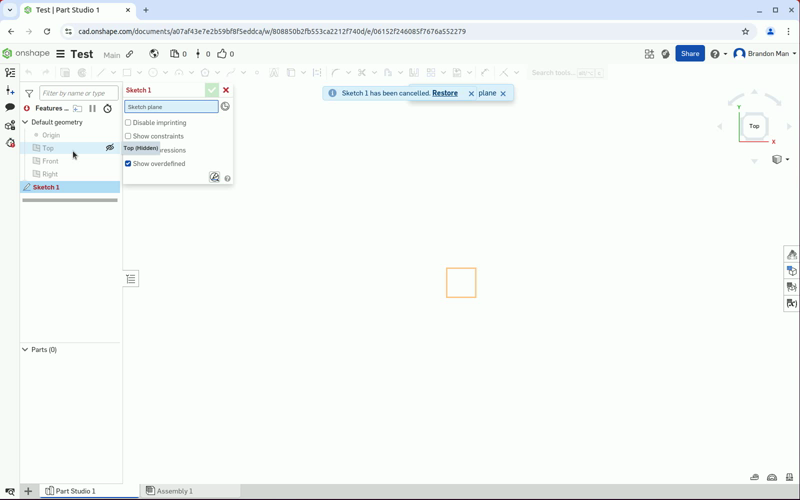
click(73, 150)
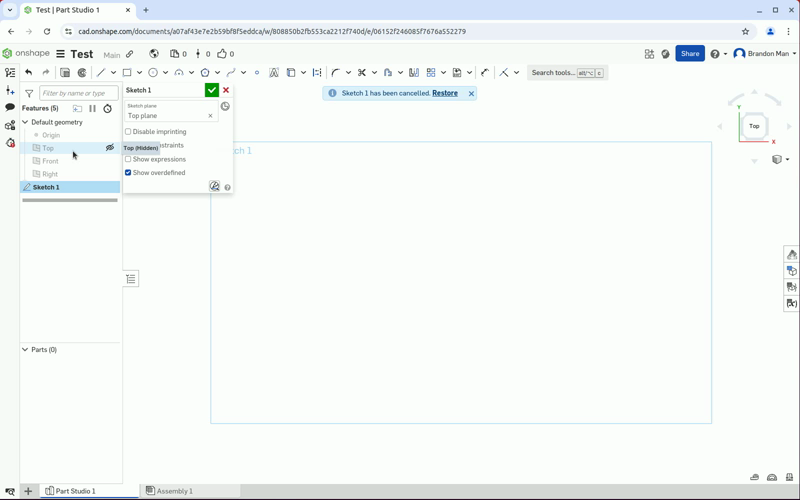
mouse_move(73, 352)
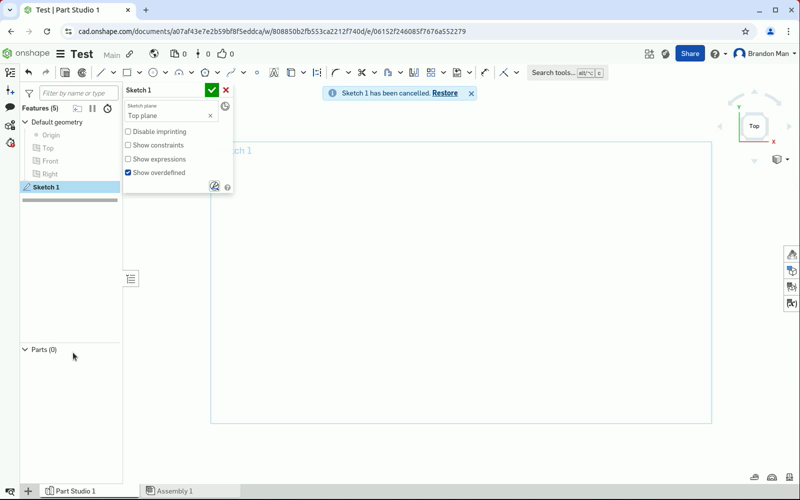
key(y)
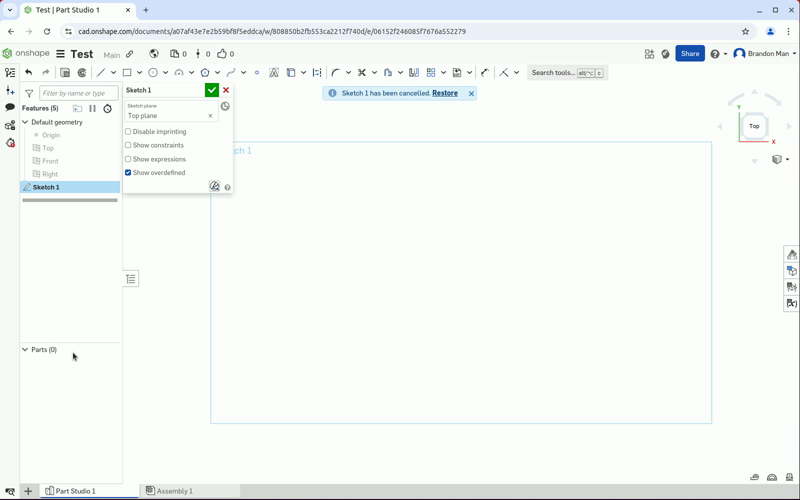
key(l)
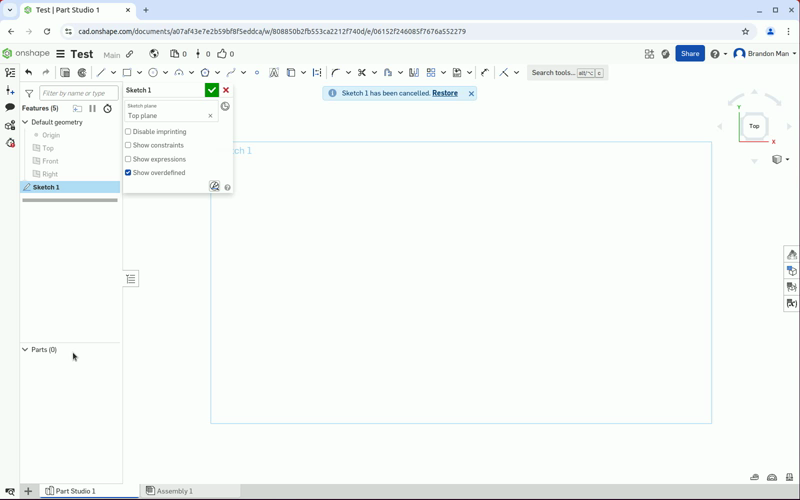
key_down(shift)
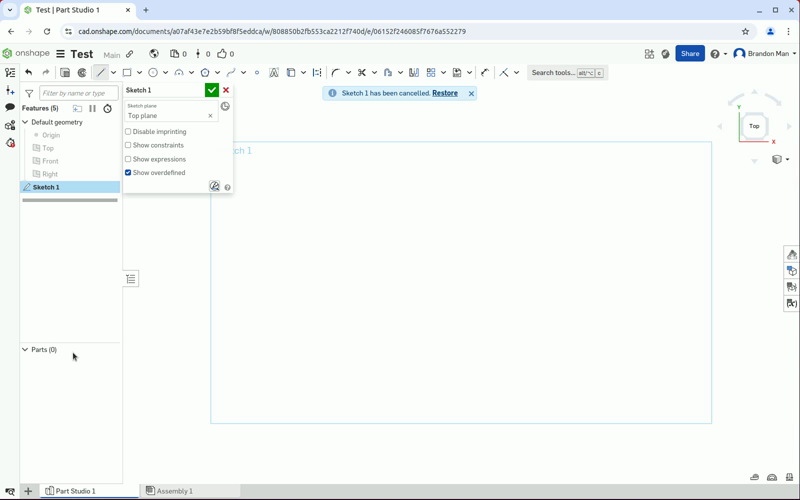
mouse_move(429, 343)
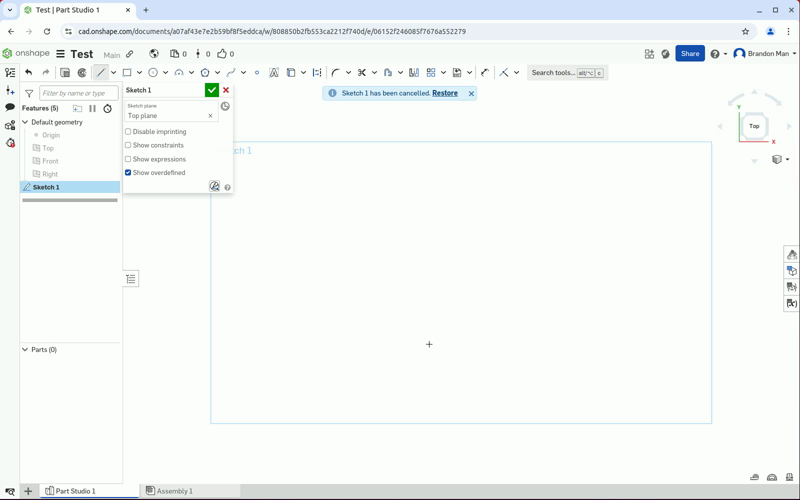
click(429, 343)
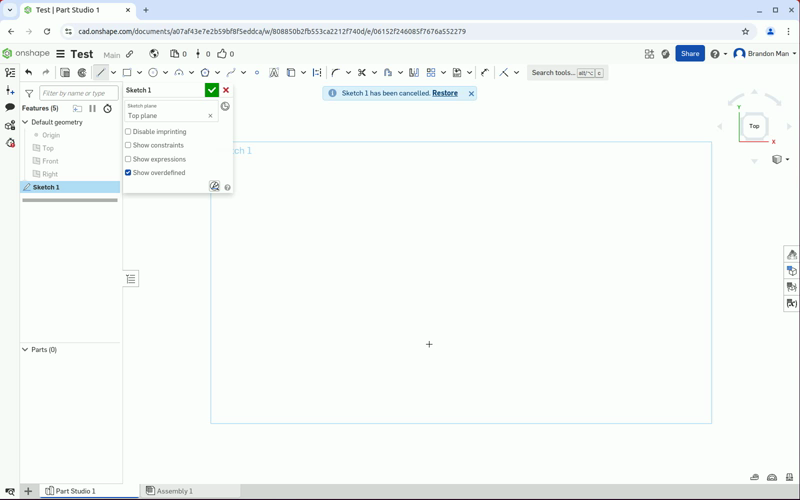
key_up(shift)
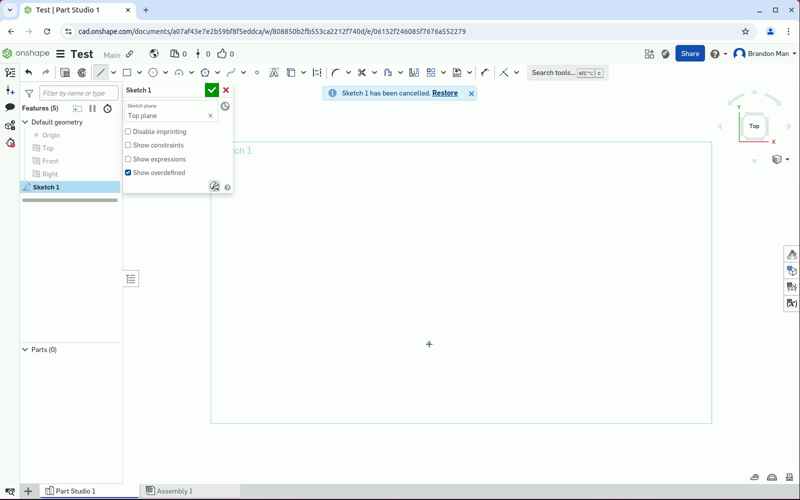
key_down(shift)
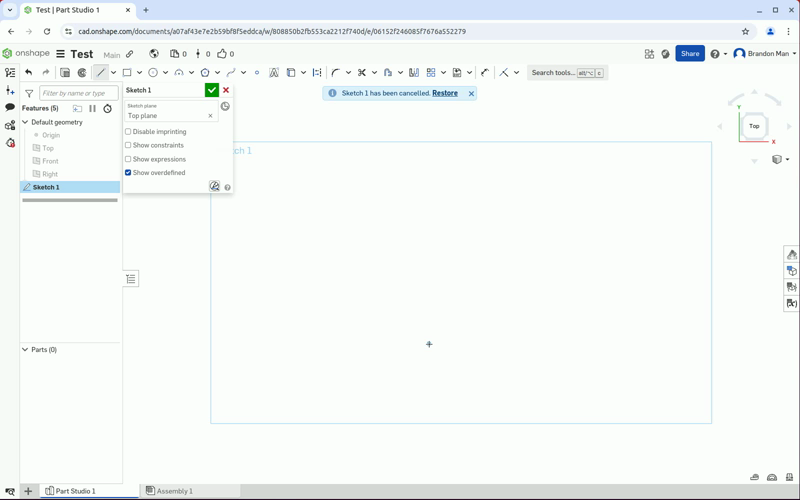
mouse_move(491, 343)
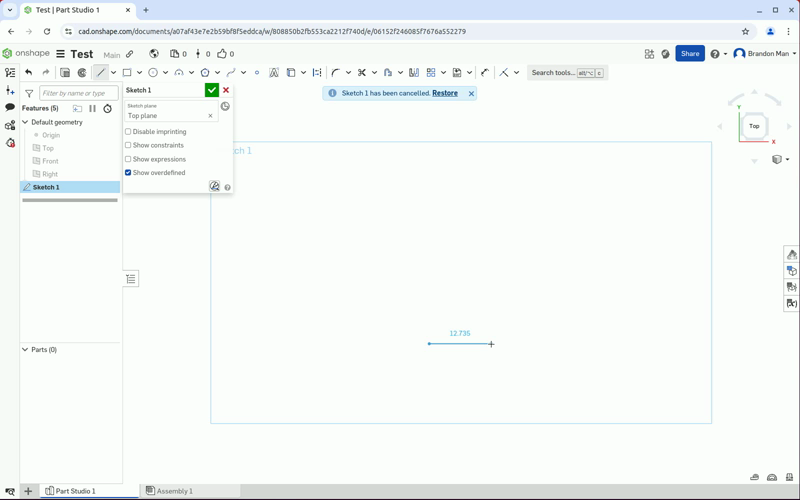
click(491, 343)
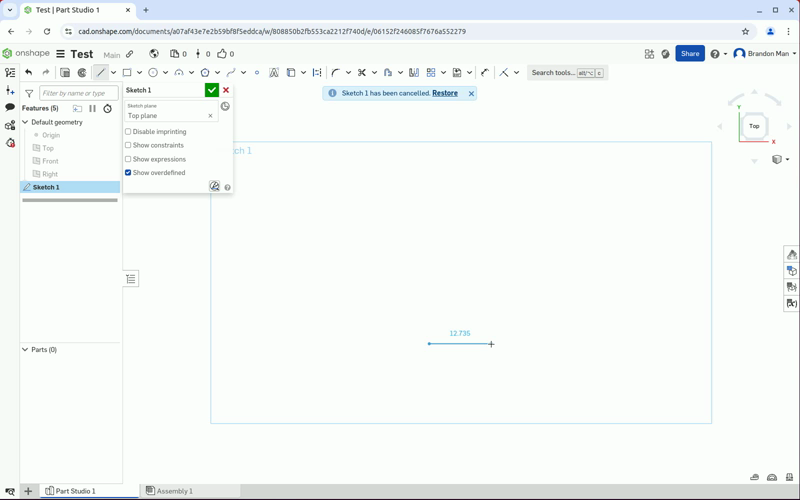
key_up(shift)
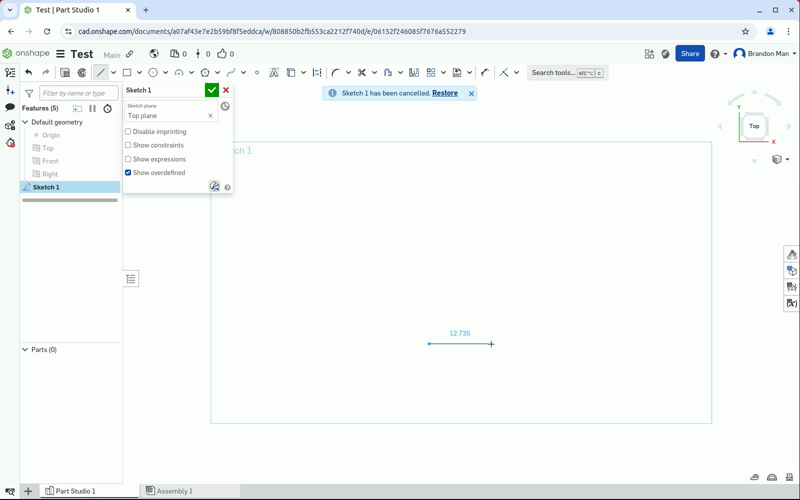
key_down(shift)
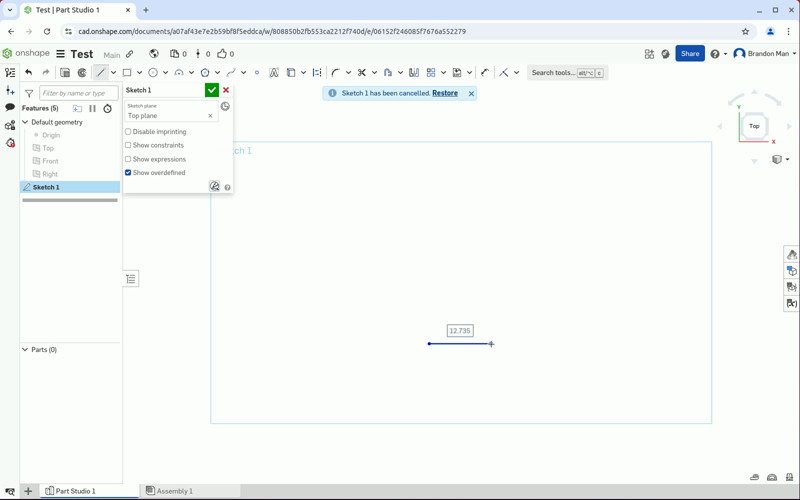
mouse_move(491, 220)
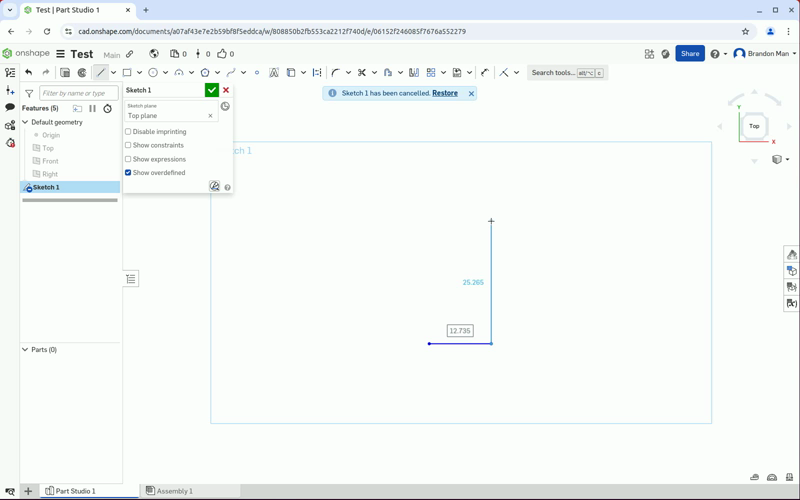
click(491, 220)
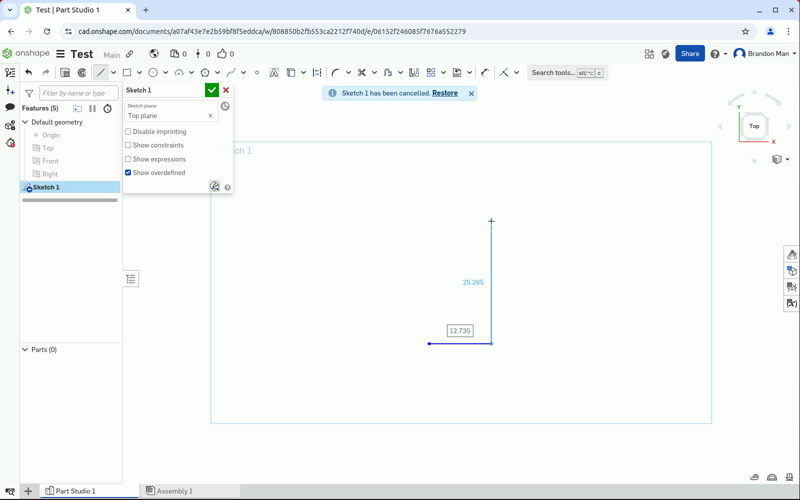
key_up(shift)
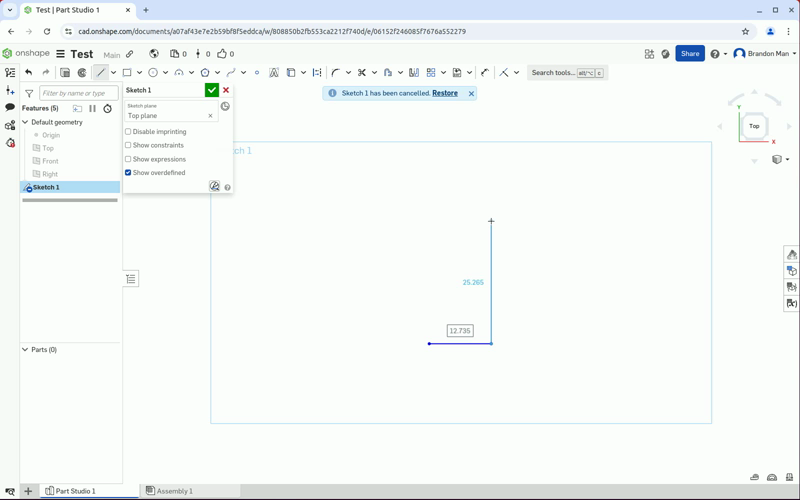
key_down(shift)
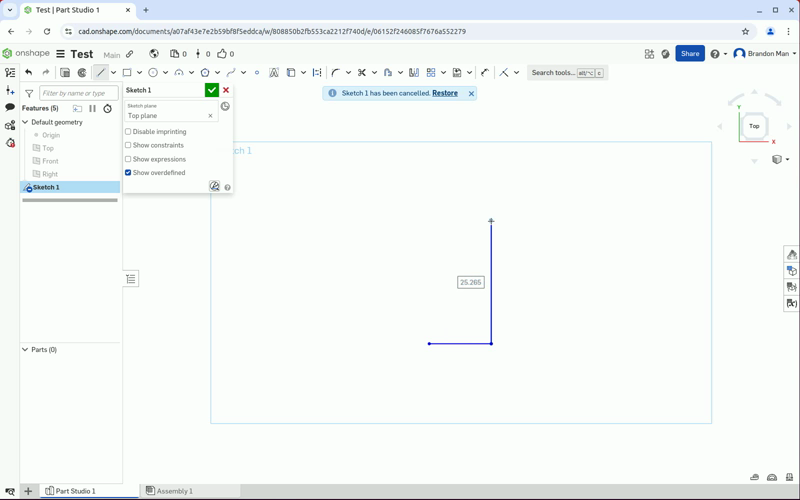
mouse_move(429, 220)
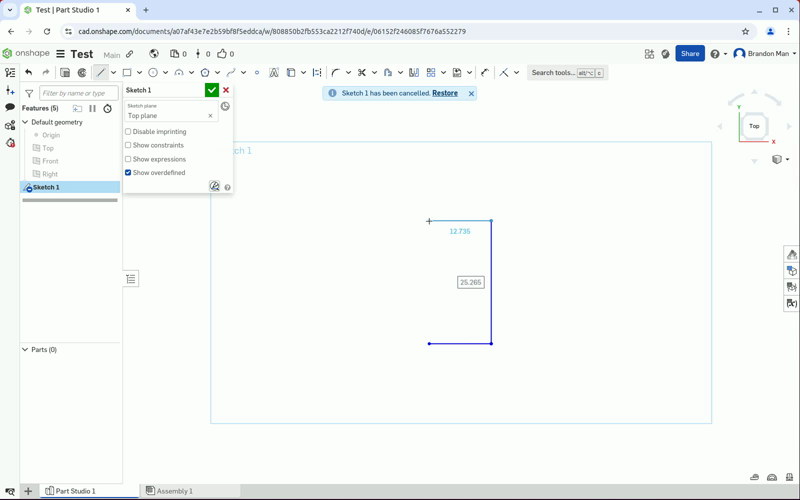
click(429, 220)
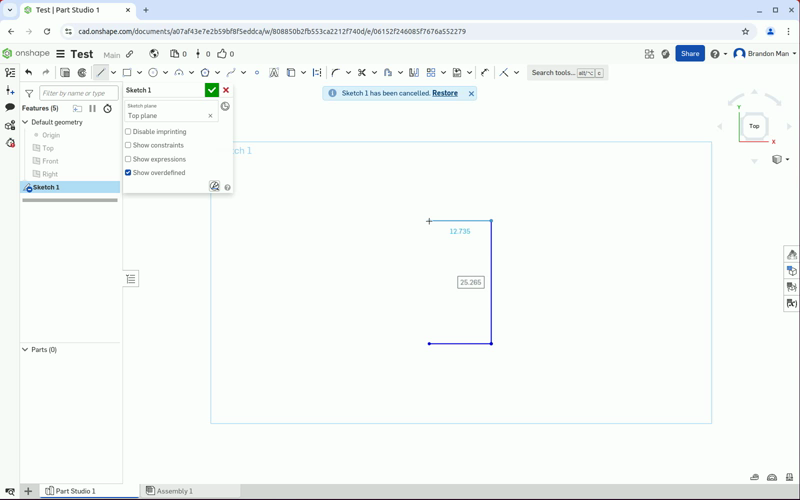
key_up(shift)
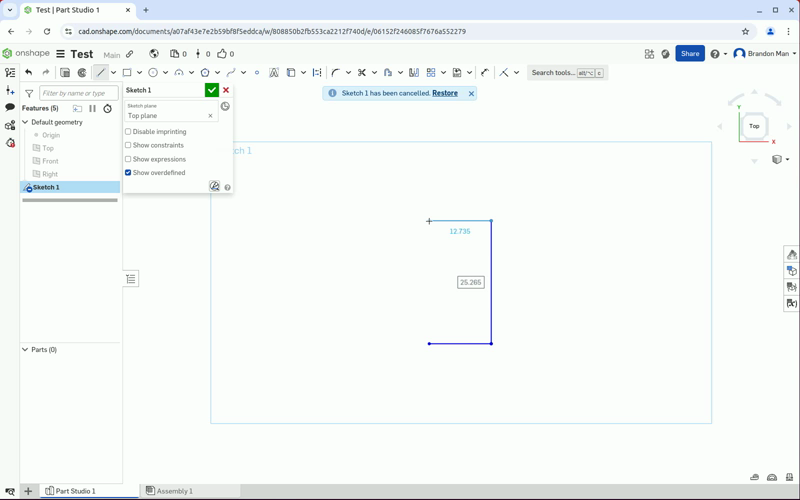
key_down(shift)
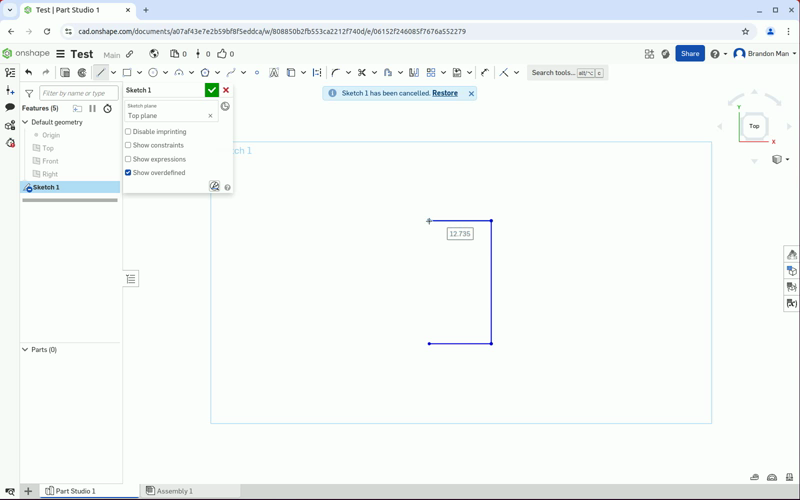
mouse_move(429, 343)
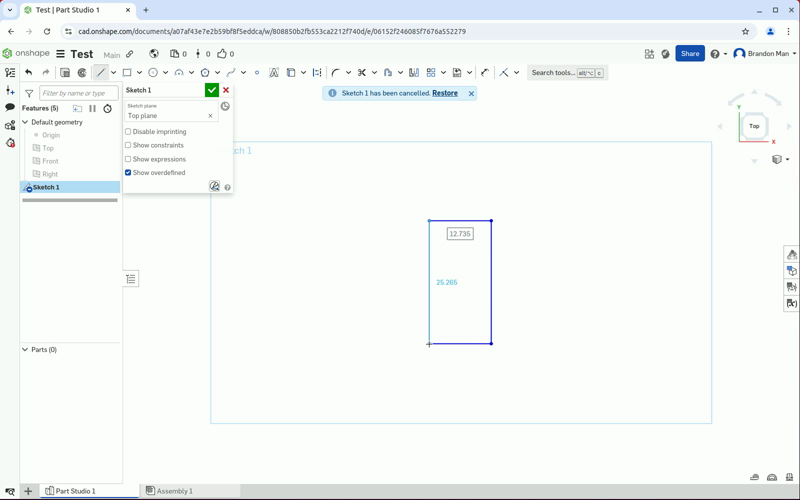
key_up(shift)
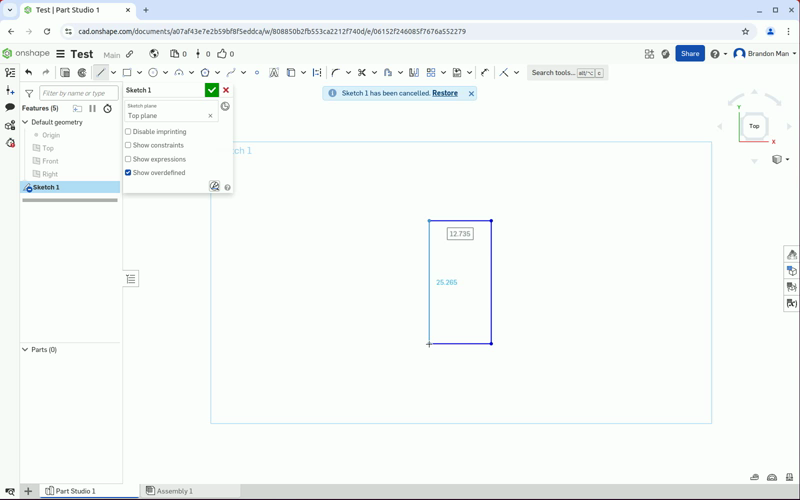
click(429, 343)
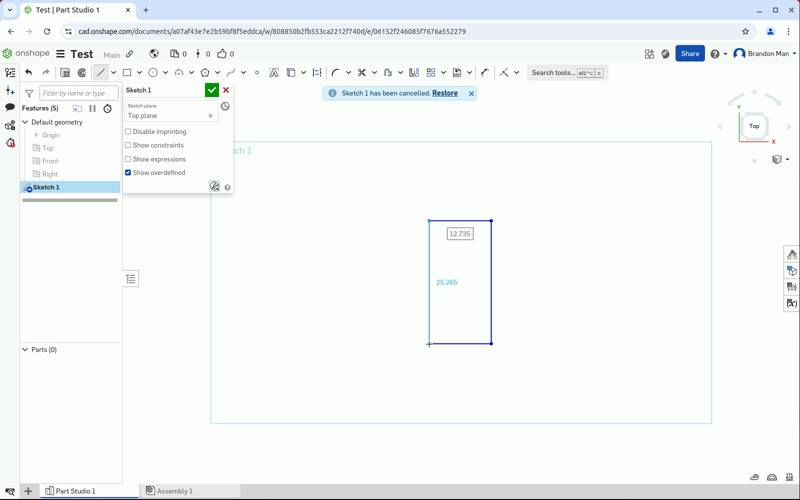
key(esc)
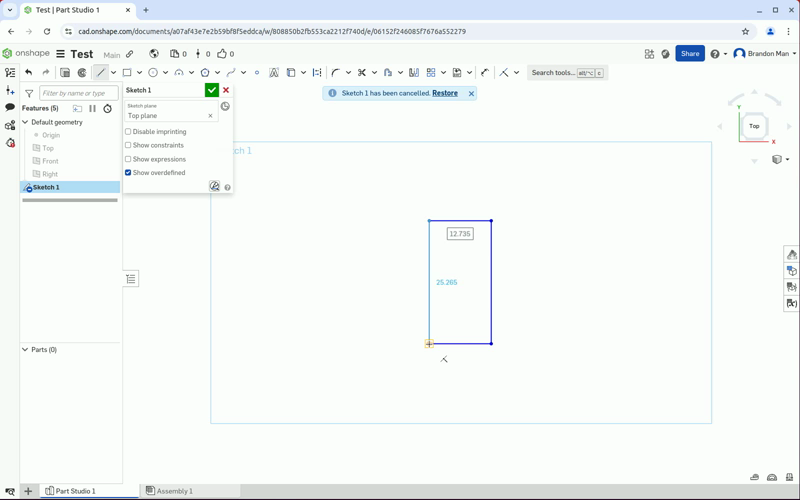
key(l)
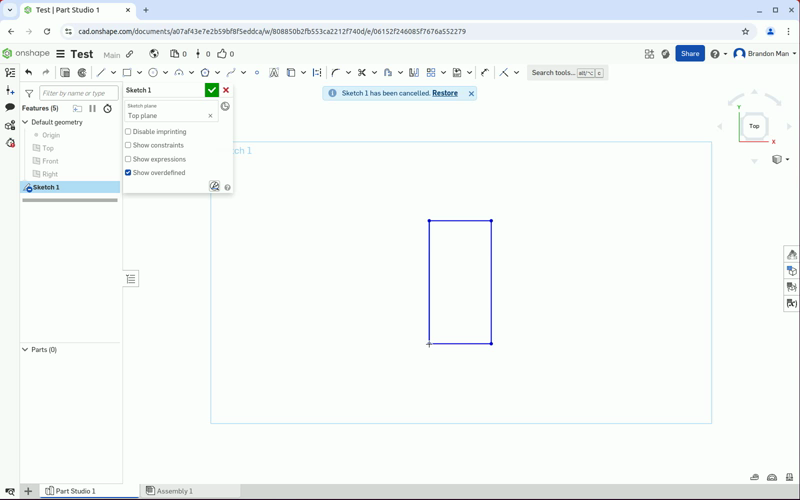
key_down(shift)
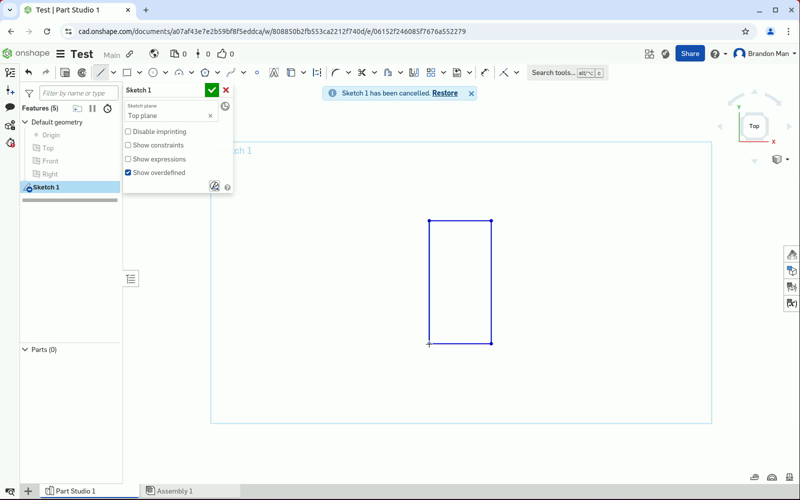
mouse_move(434, 338)
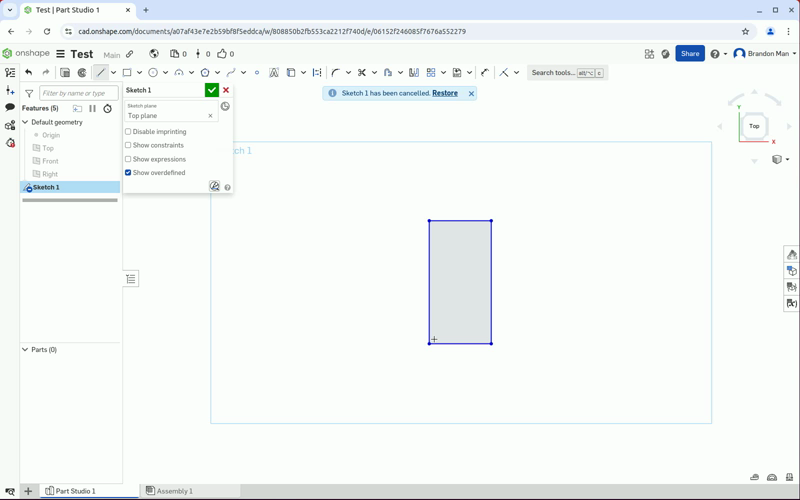
click(434, 338)
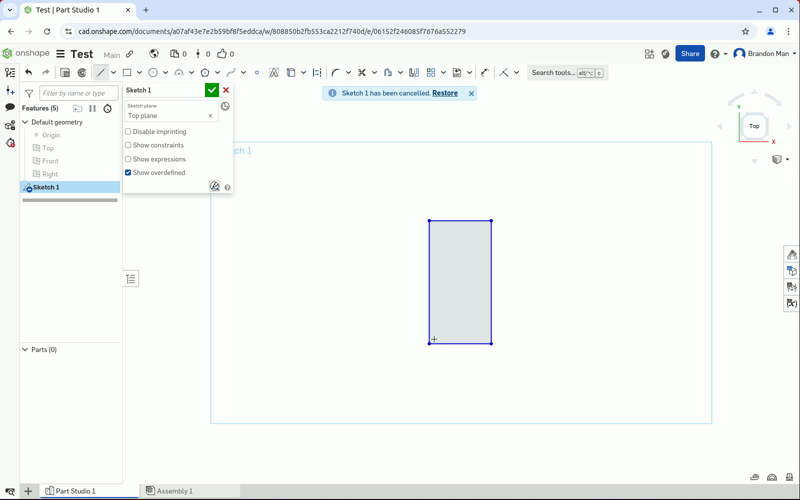
key_up(shift)
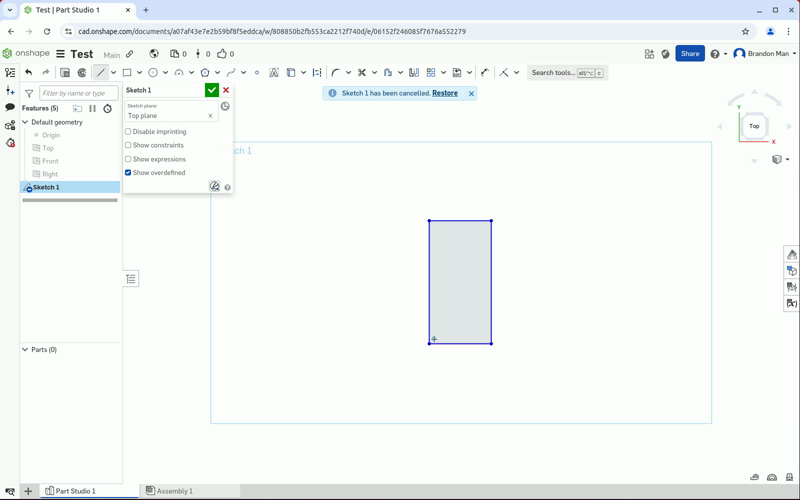
key_down(shift)
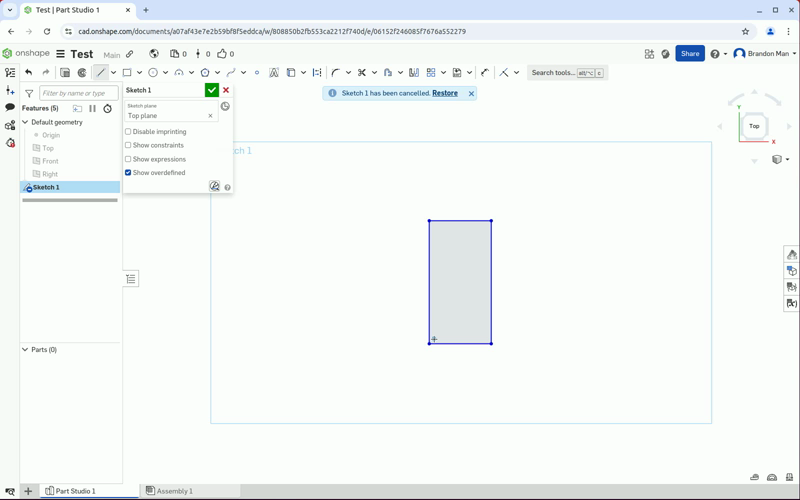
mouse_move(464, 338)
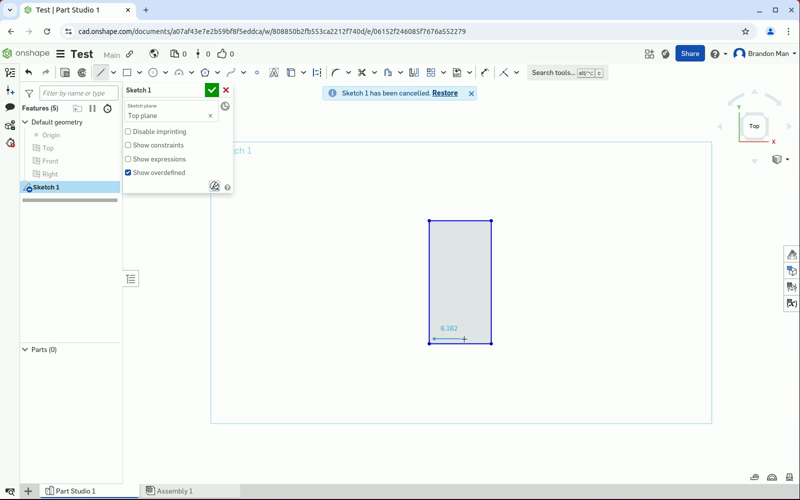
mouse_move(486, 338)
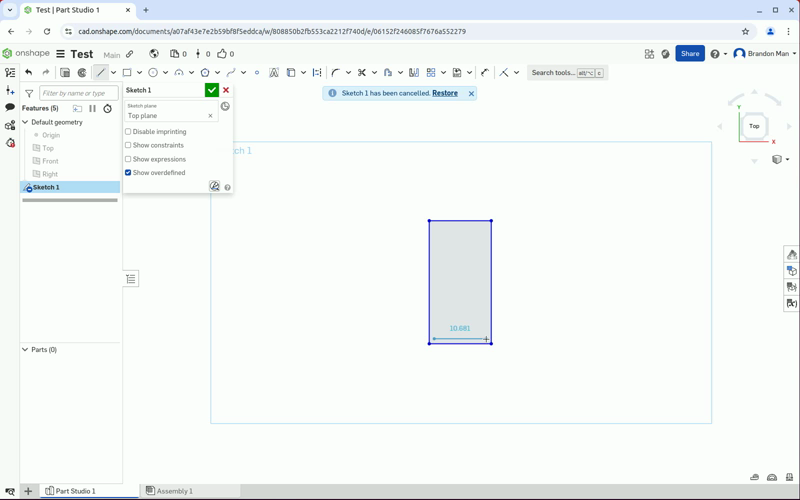
click(486, 338)
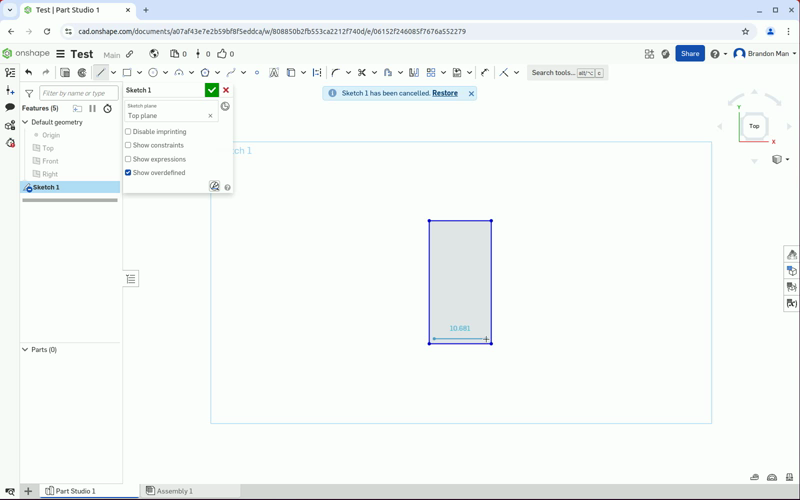
key_up(shift)
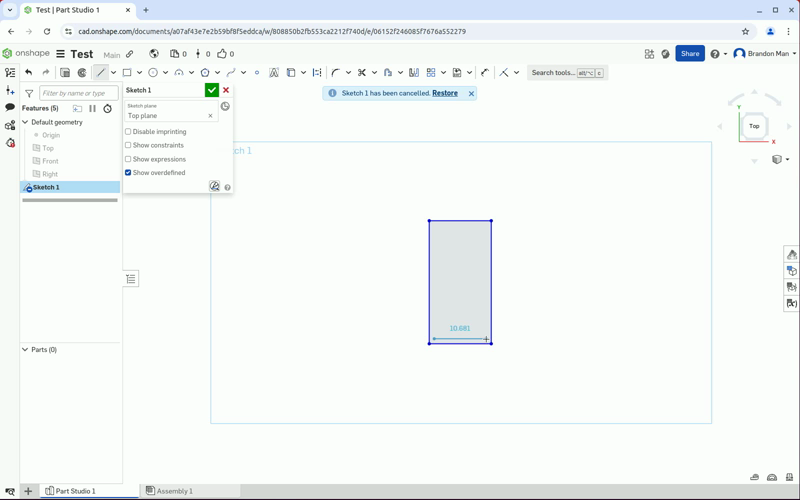
key_down(shift)
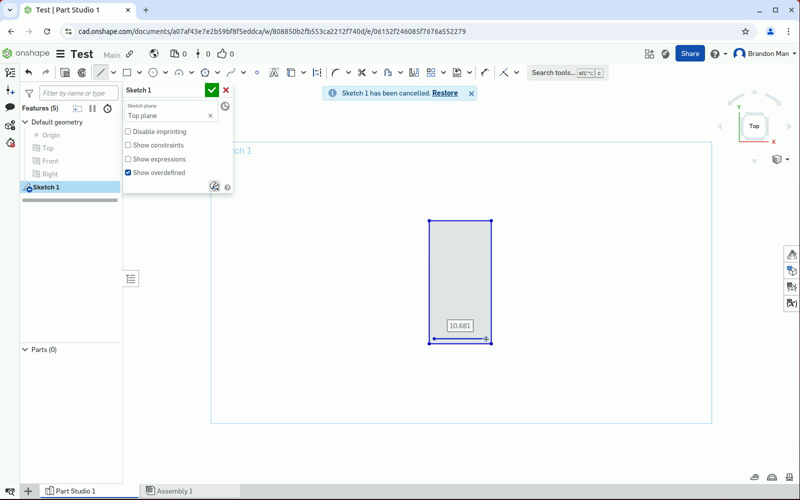
mouse_move(486, 226)
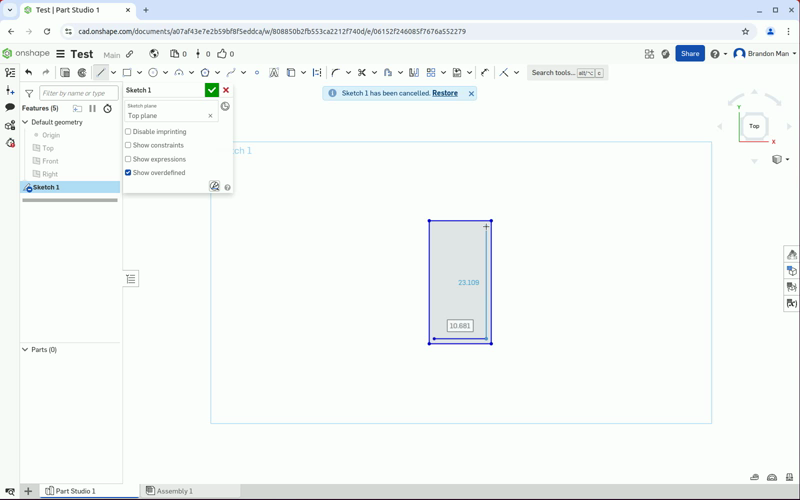
click(486, 226)
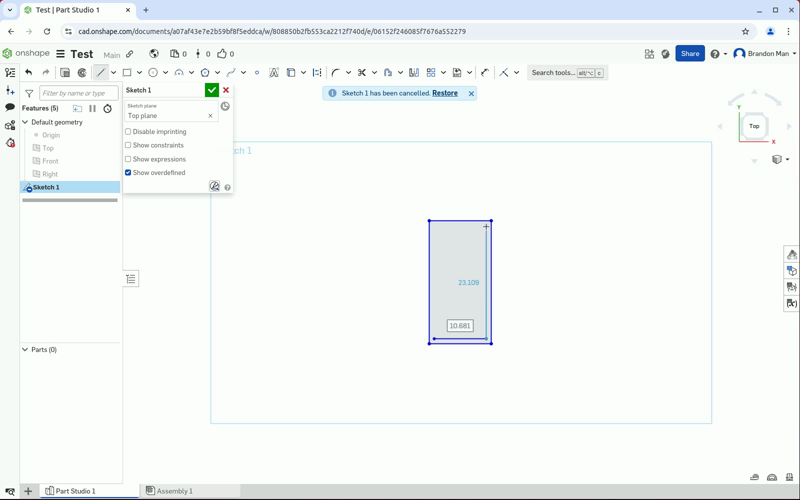
key_up(shift)
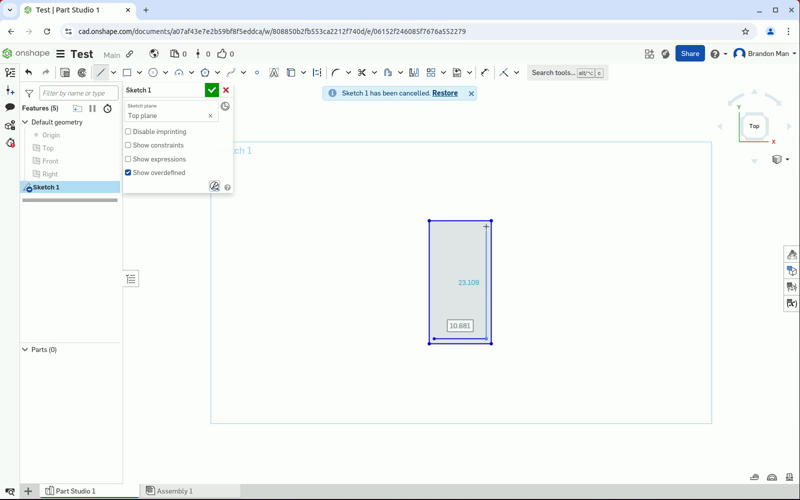
key_down(shift)
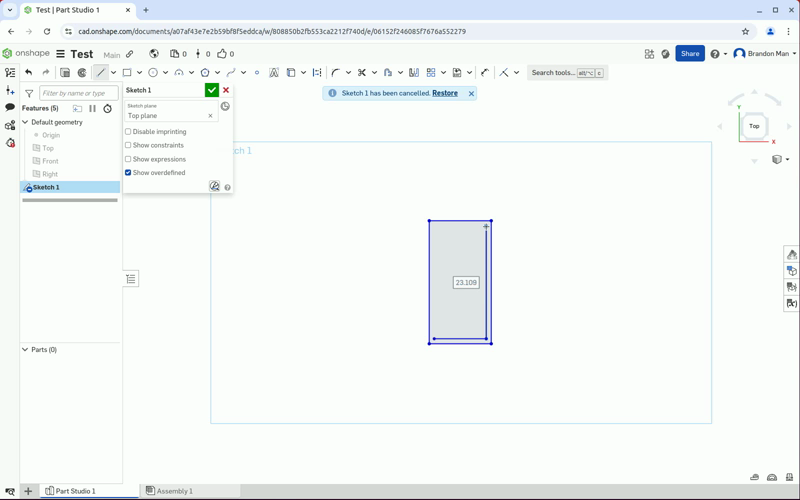
mouse_move(516, 226)
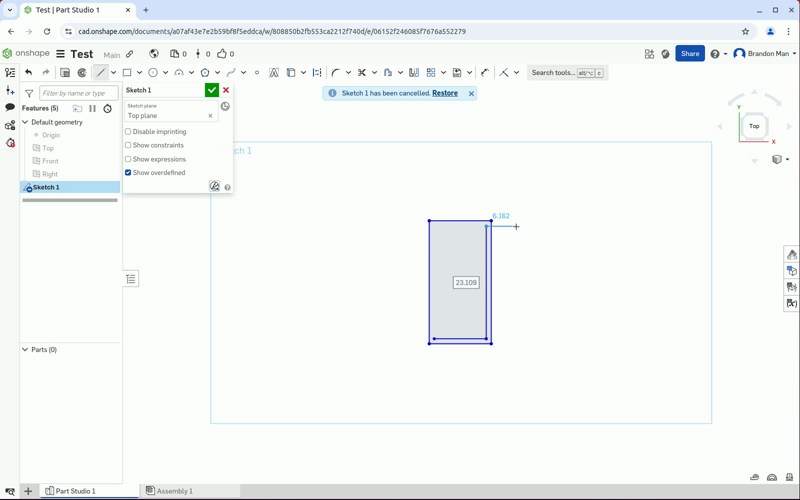
mouse_move(434, 226)
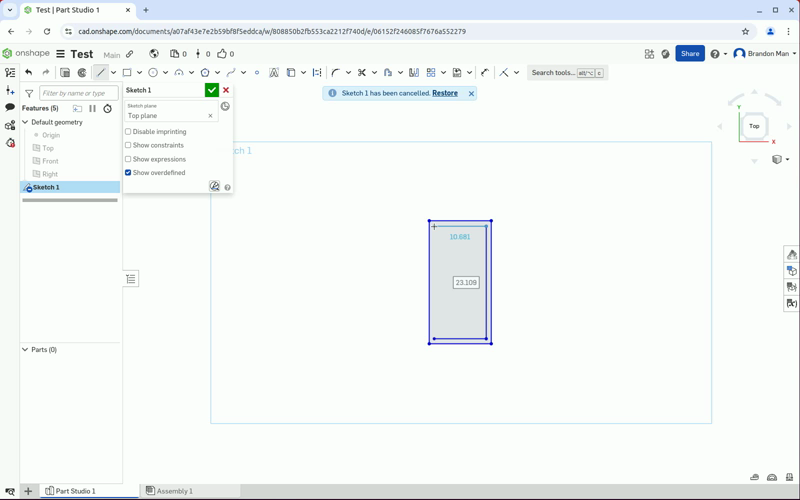
click(434, 226)
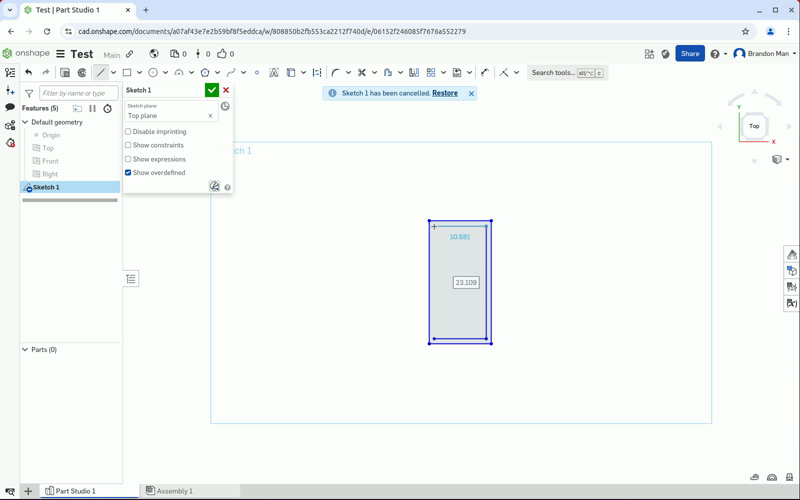
key_up(shift)
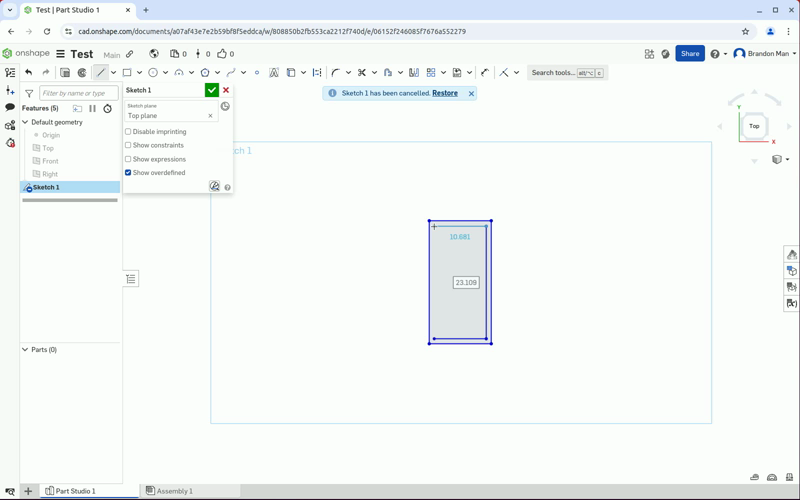
key_down(shift)
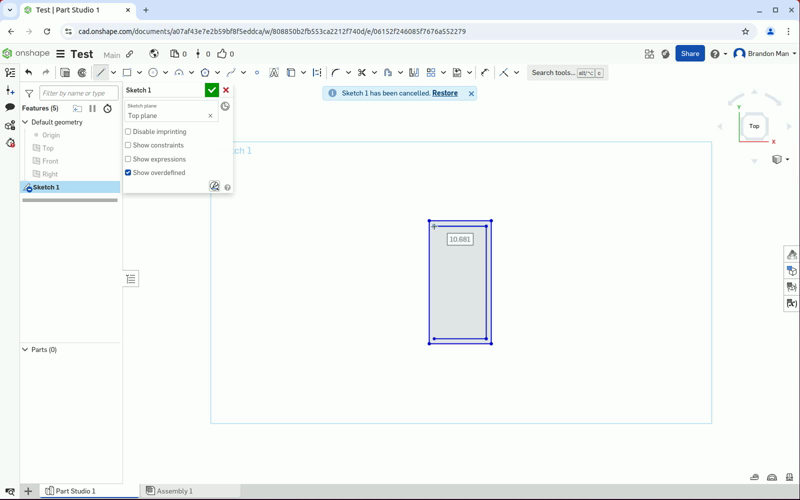
mouse_move(434, 338)
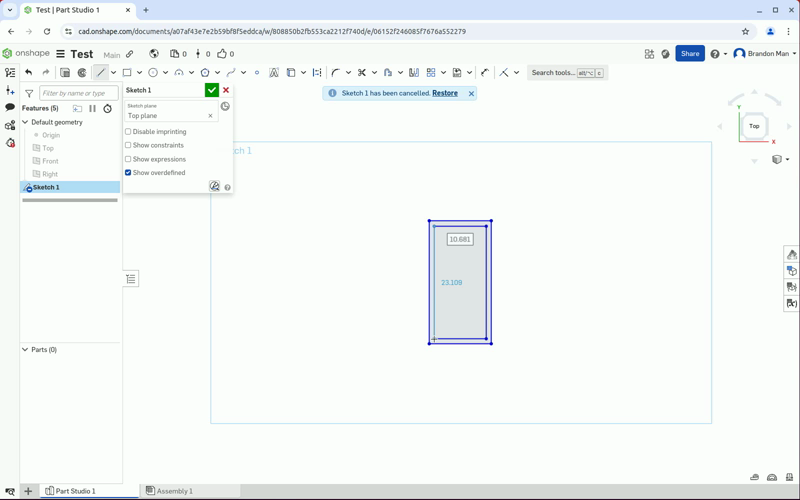
key_up(shift)
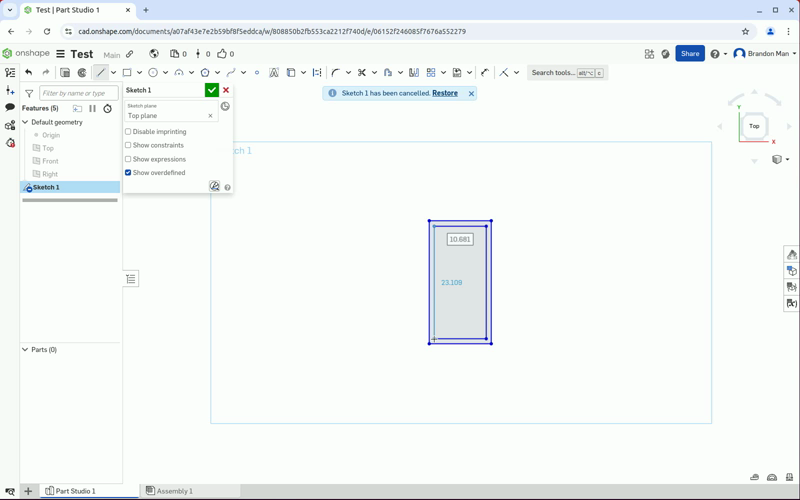
click(434, 338)
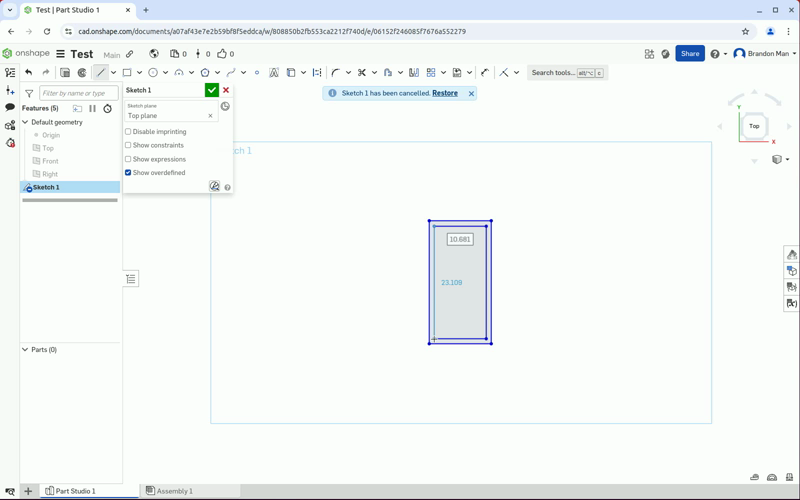
key(esc)
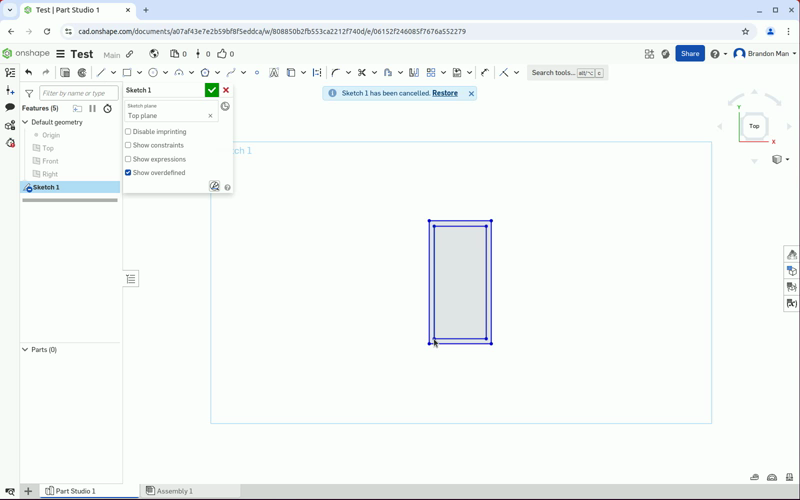
mouse_move(487, 312)
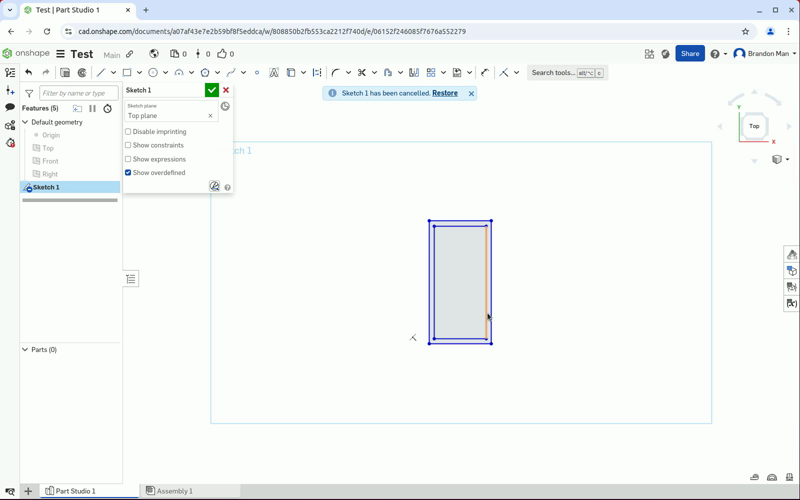
click(487, 312)
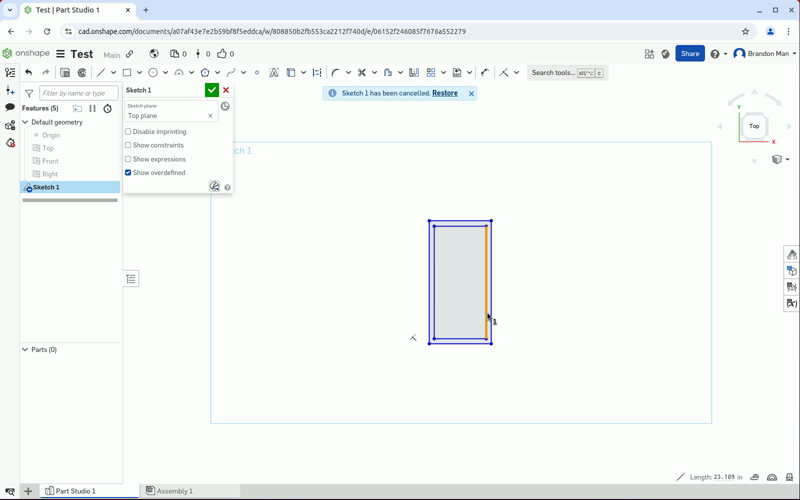
mouse_move(73, 352)
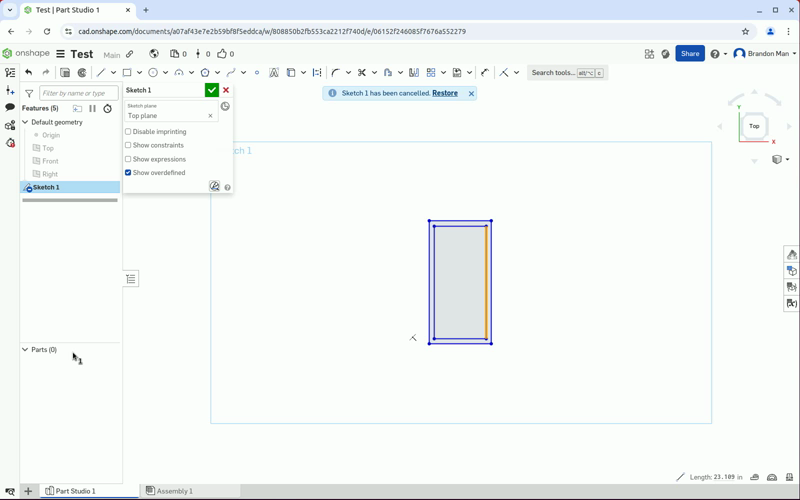
key(shift+y)
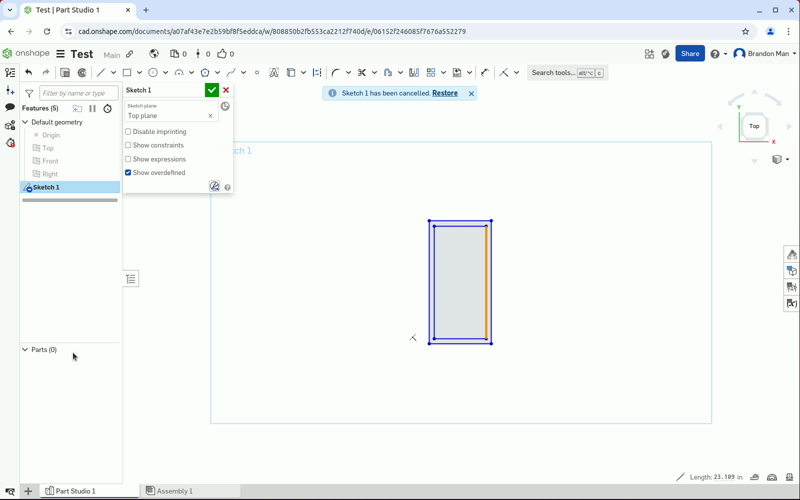
key(shift+e)
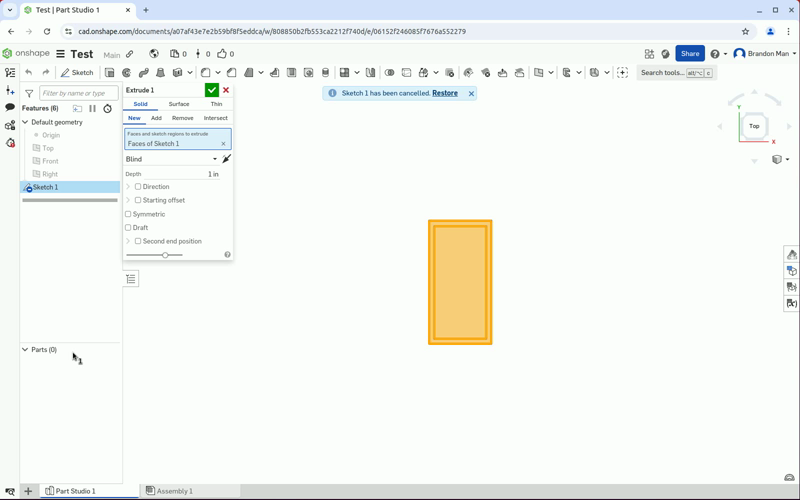
mouse_move(143, 106)
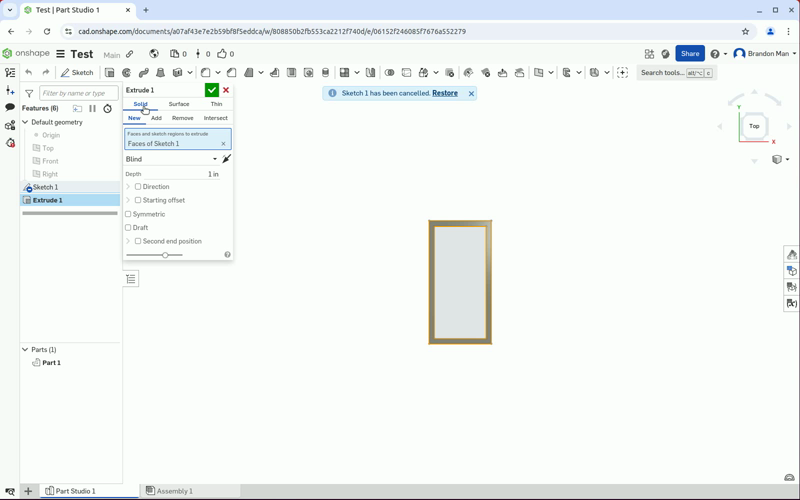
click(143, 106)
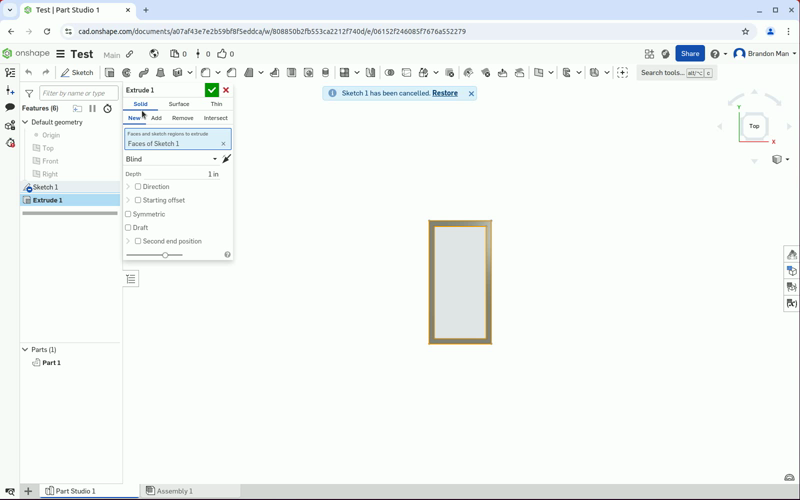
mouse_move(137, 120)
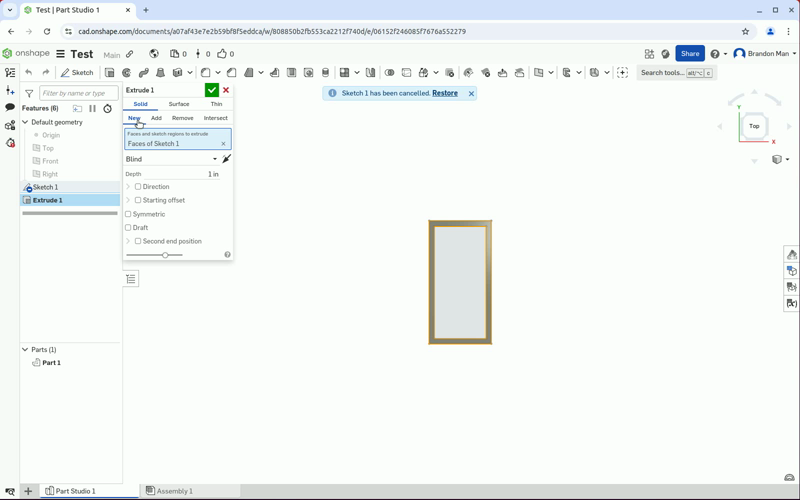
click(137, 120)
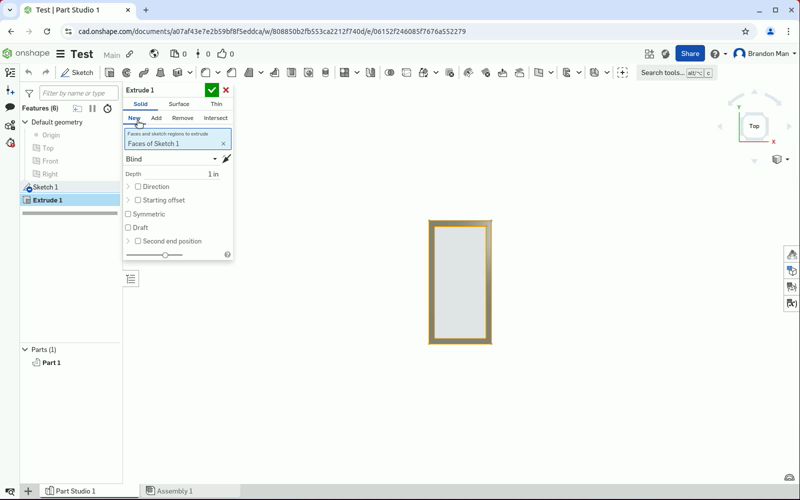
key(tab, 4)
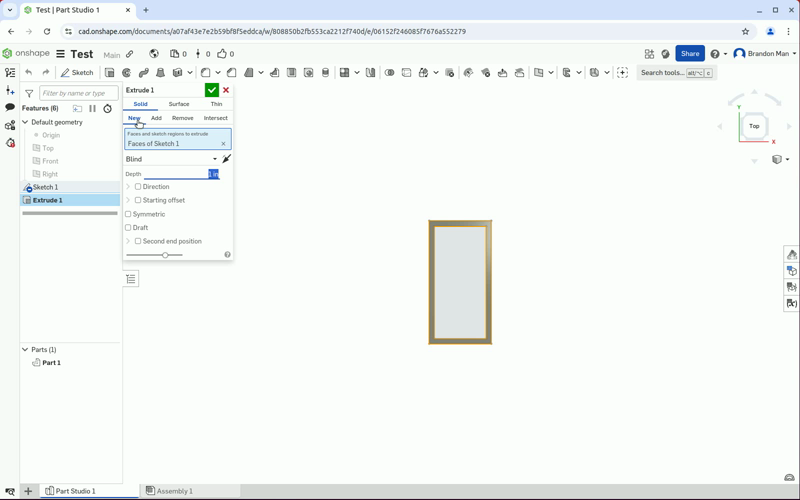
text(8.425)
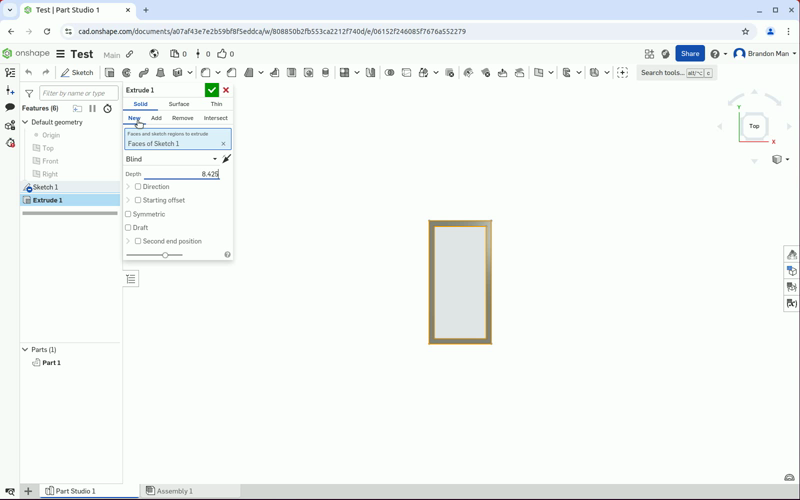
key(enter)
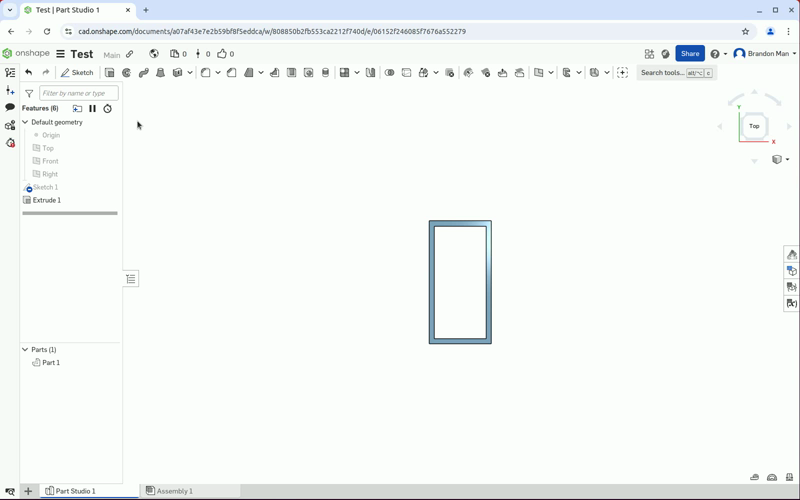
key(shift+h)
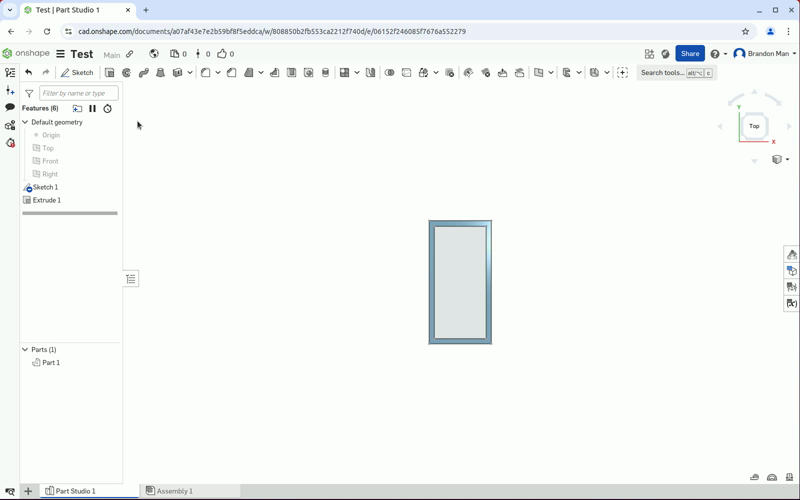
key(shift+h)
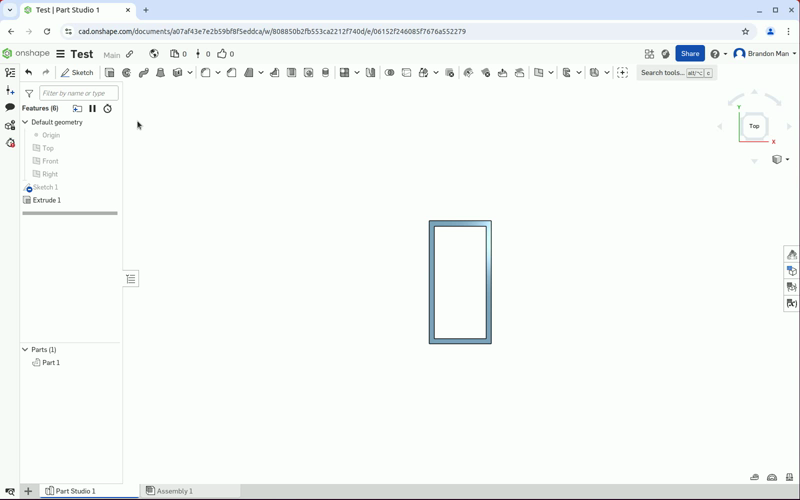
mouse_move(73, 189)
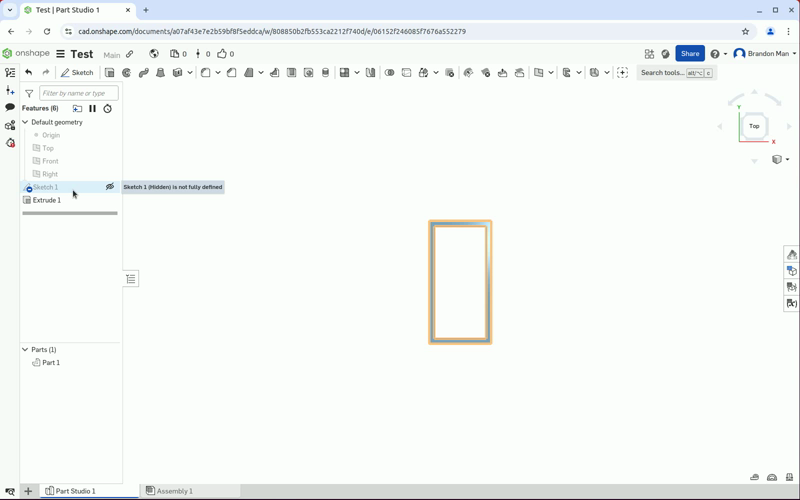
click(73, 189)
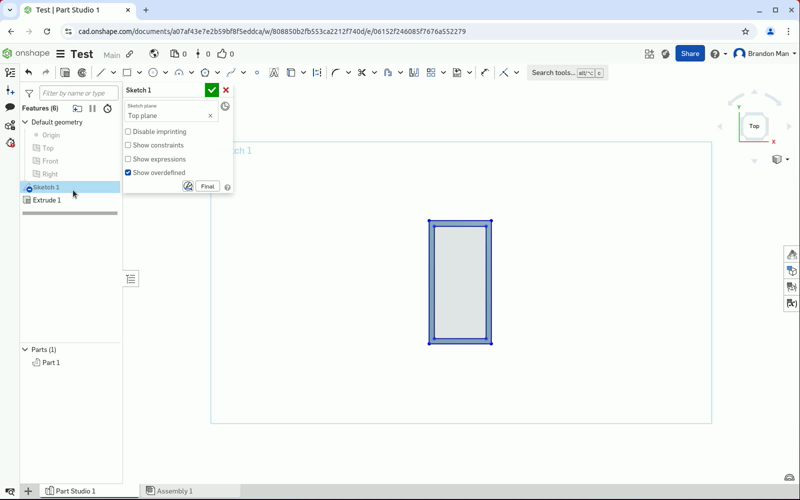
mouse_move(229, 92)
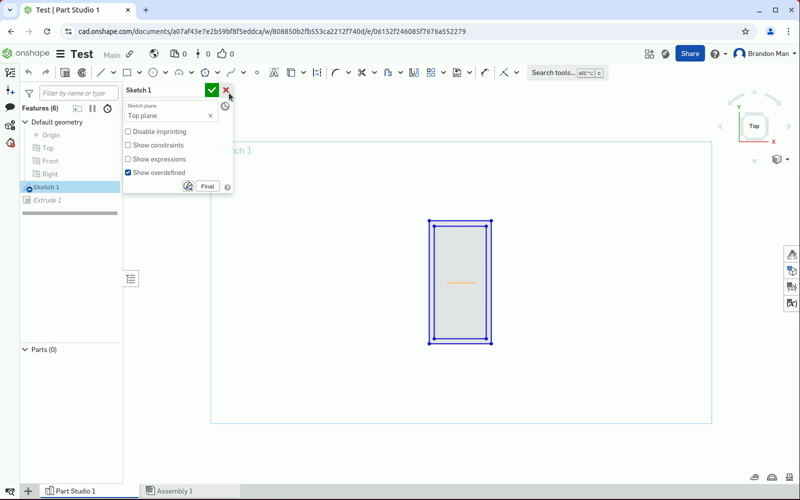
click(229, 92)
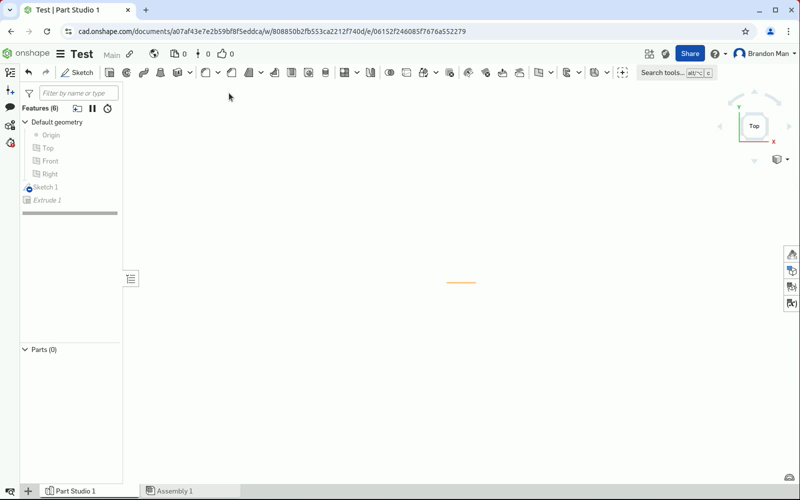
mouse_move(73, 352)
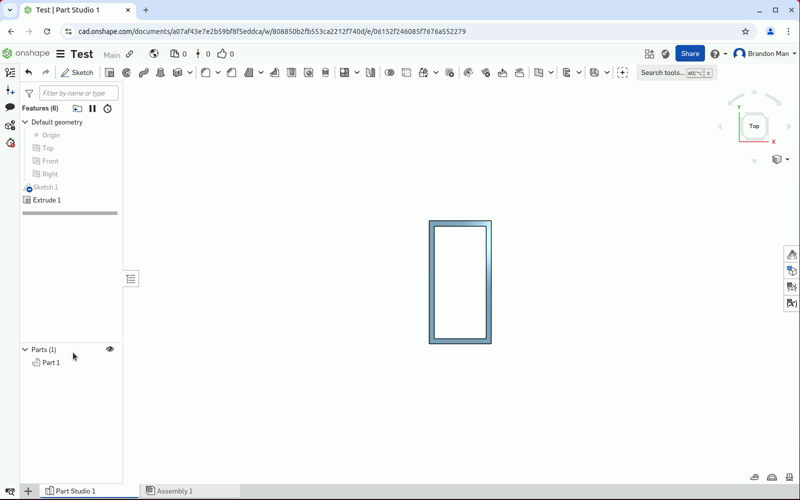
key(y)
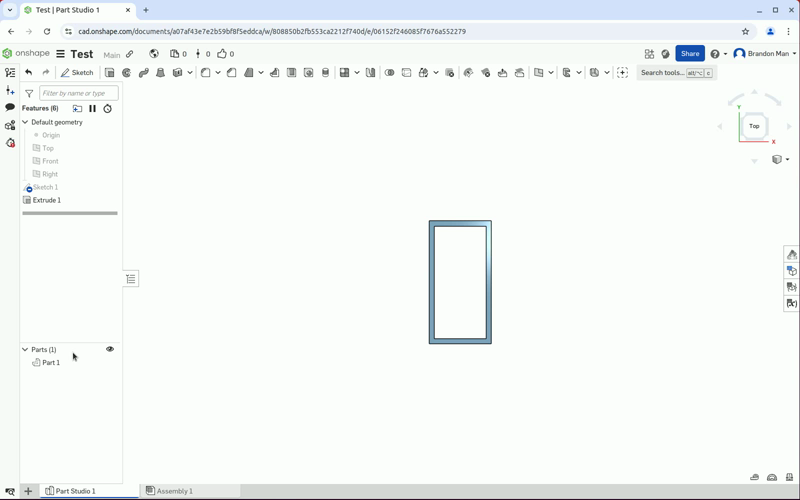
key(shift+p)
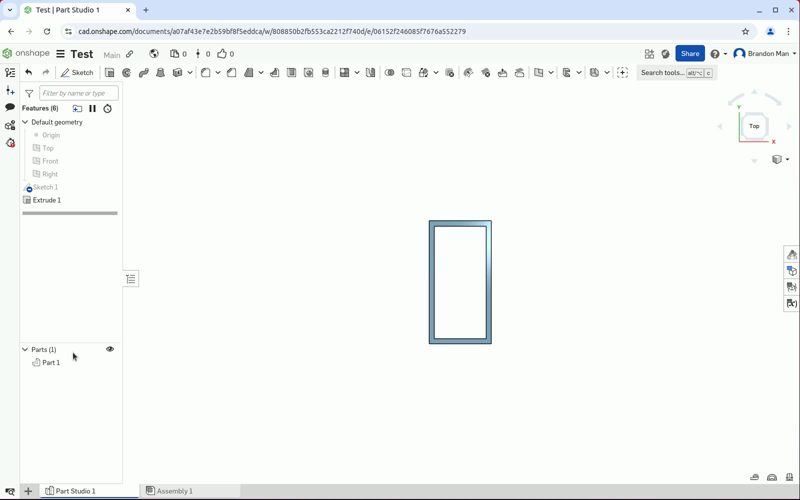
key(space)
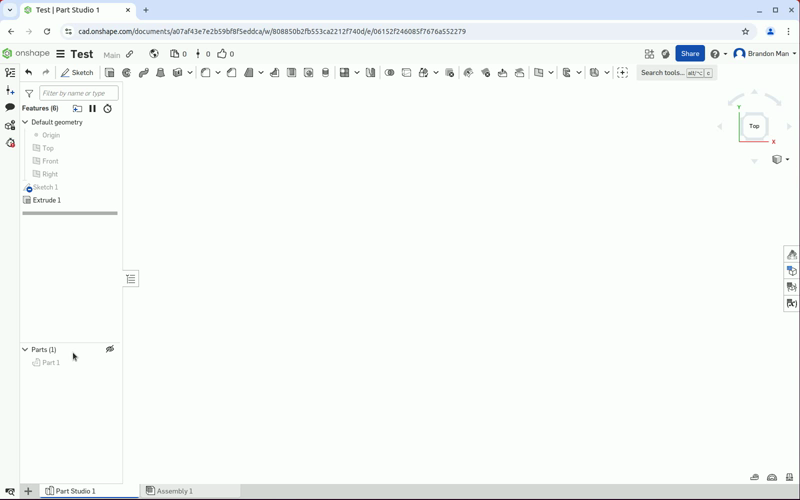
key_down(shift)
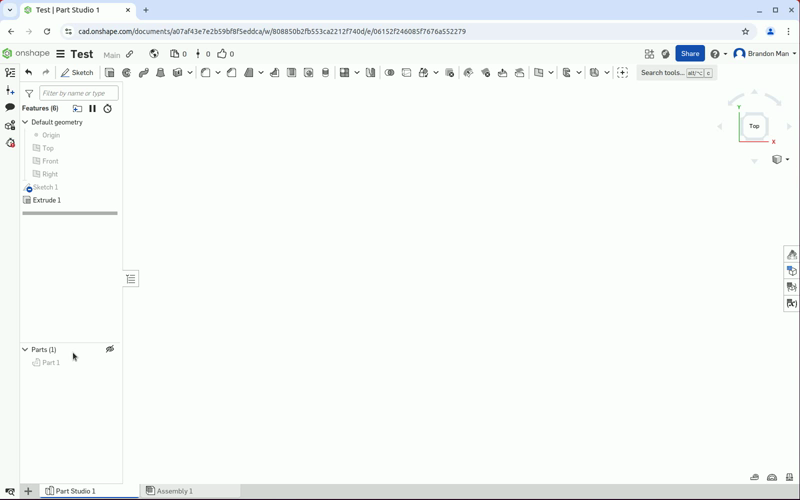
key(up)
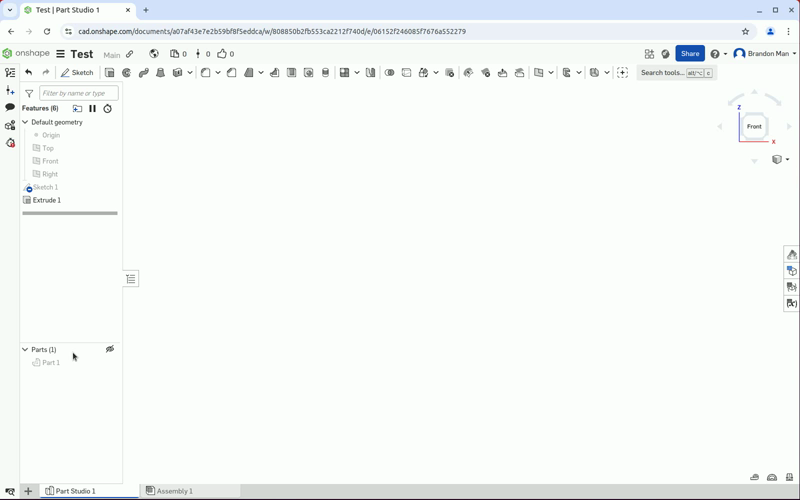
key_up(shift)
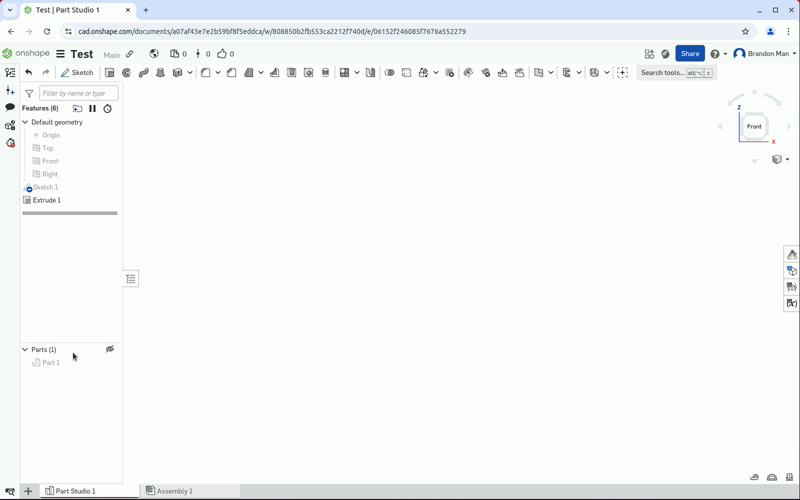
key(space)
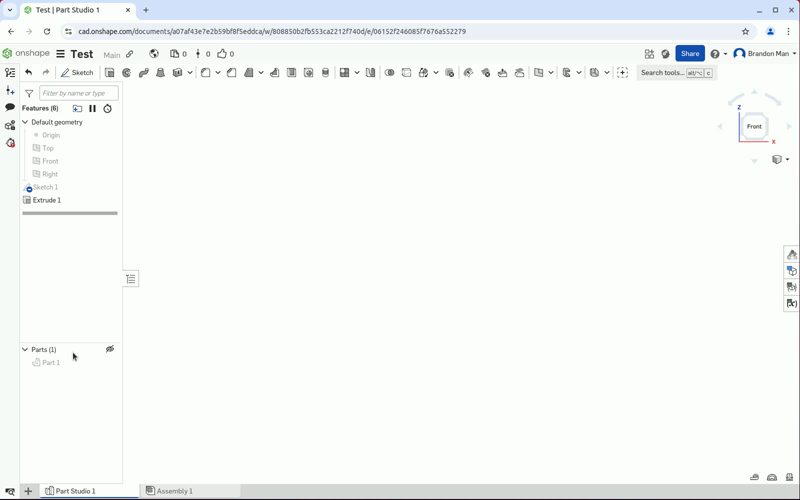
key_down(shift)
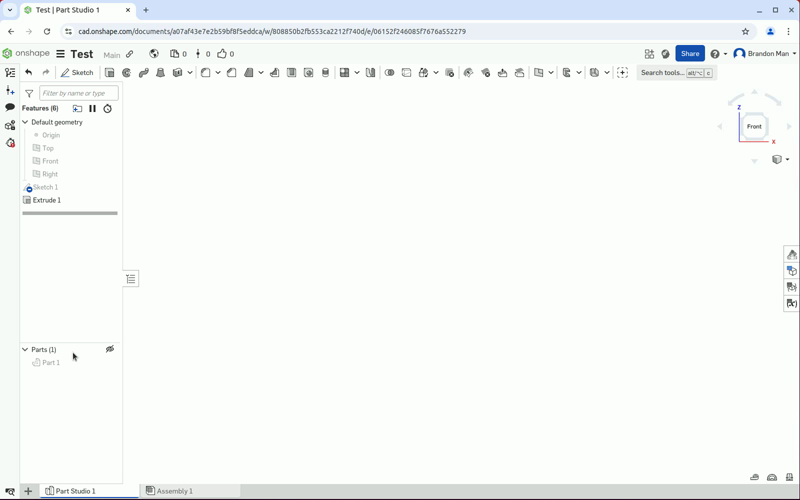
key(left)
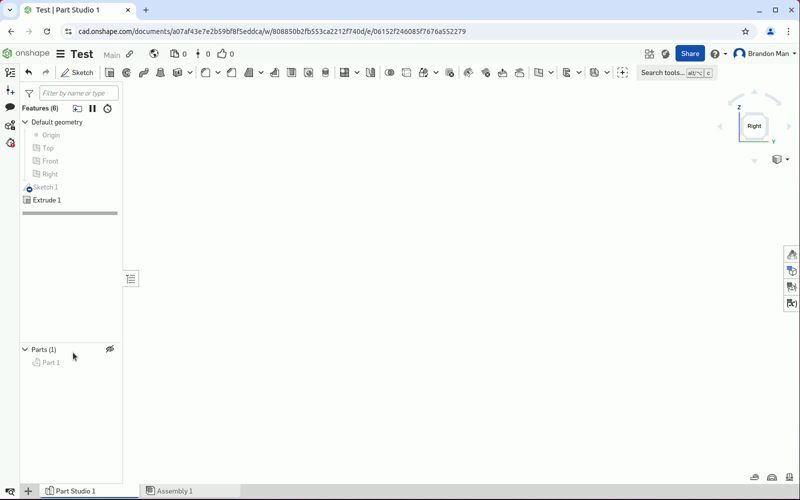
key_up(shift)
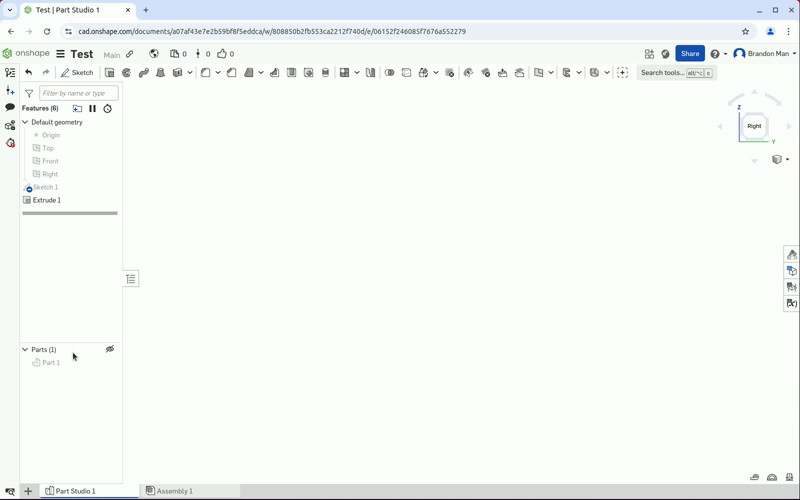
mouse_move(73, 352)
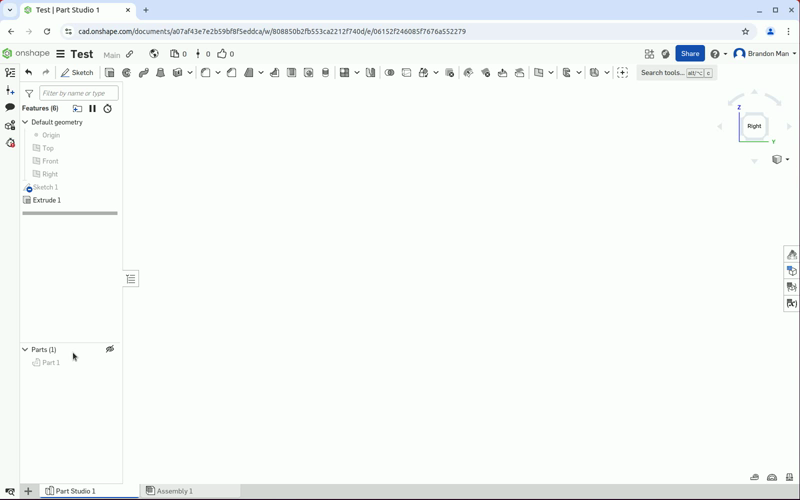
key(shift+y)
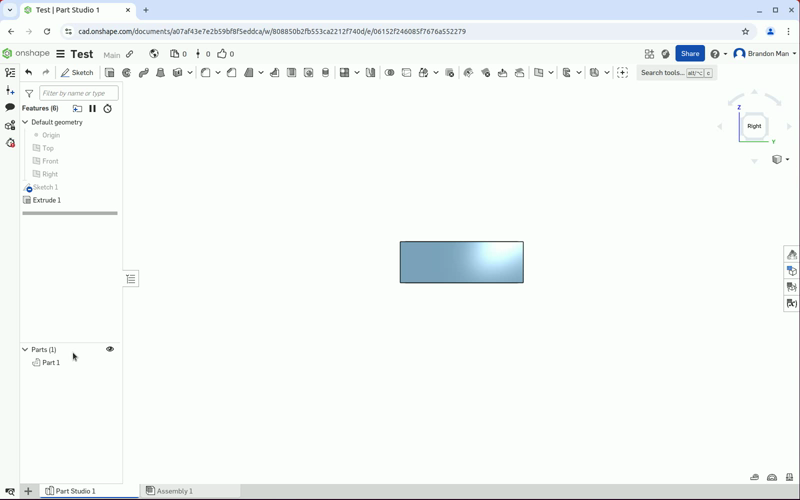
mouse_move(541, 75)
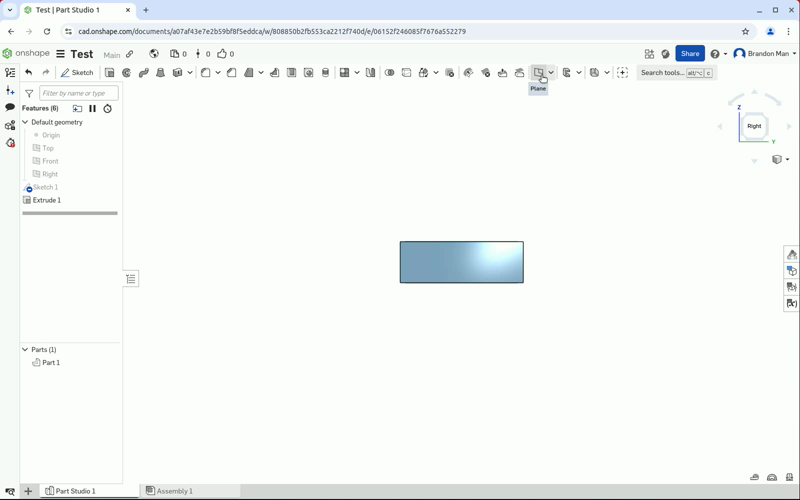
click(541, 75)
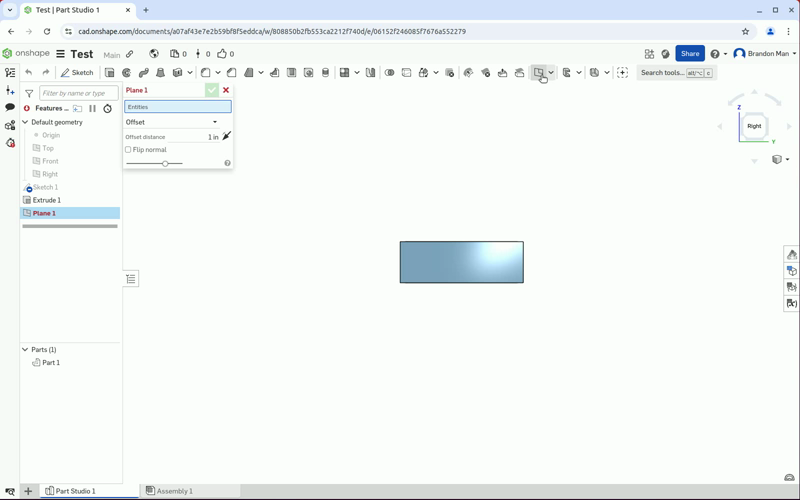
mouse_move(73, 176)
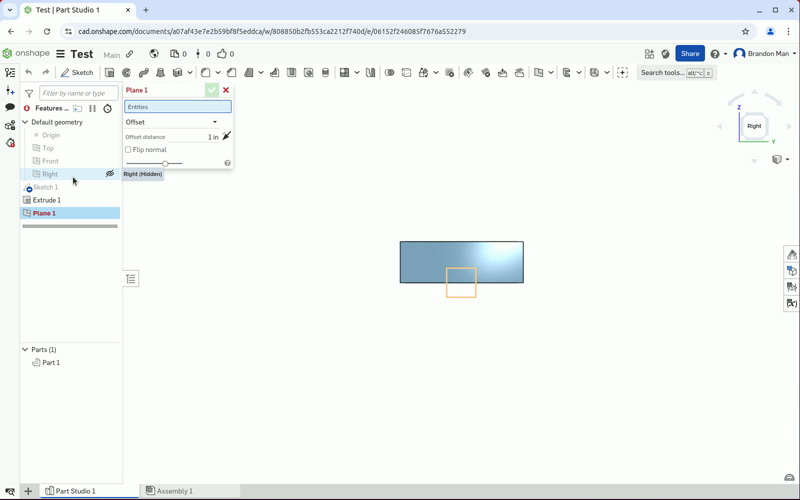
click(73, 176)
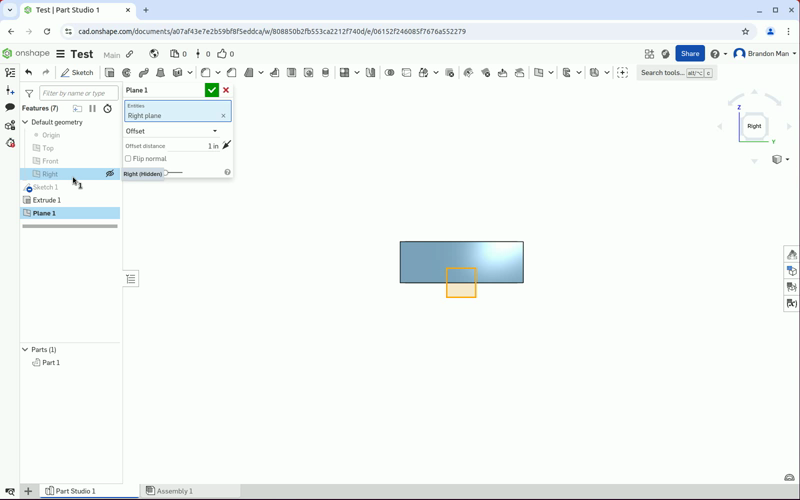
key(tab, 2)
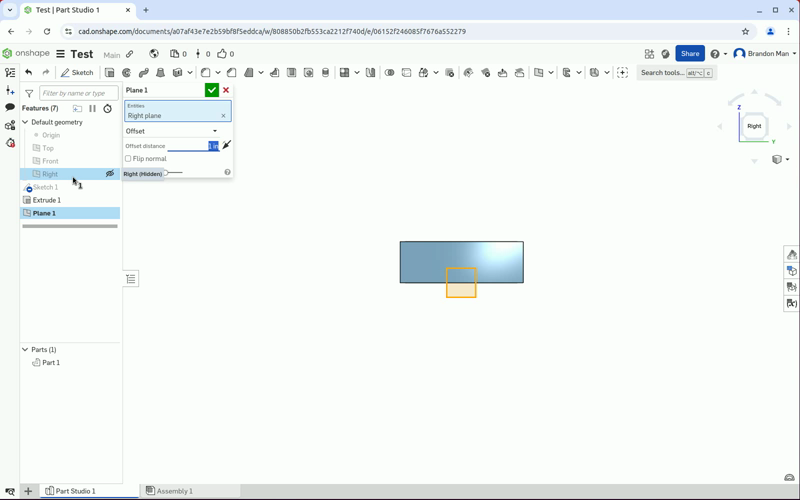
text(6.501)
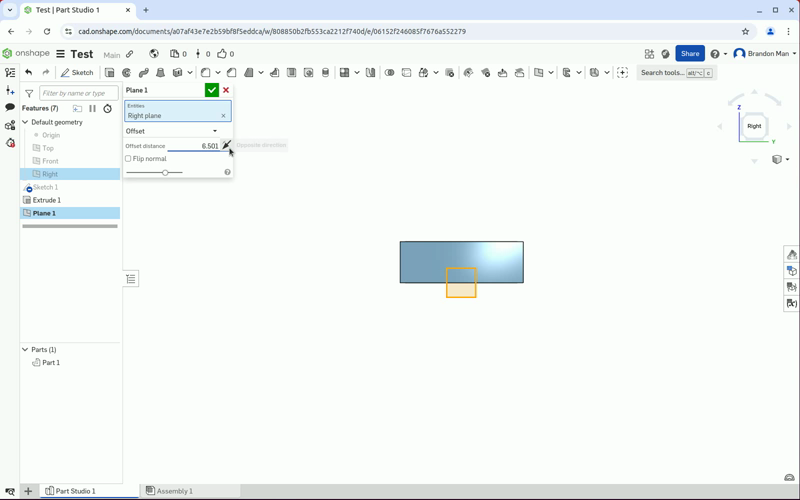
mouse_move(229, 147)
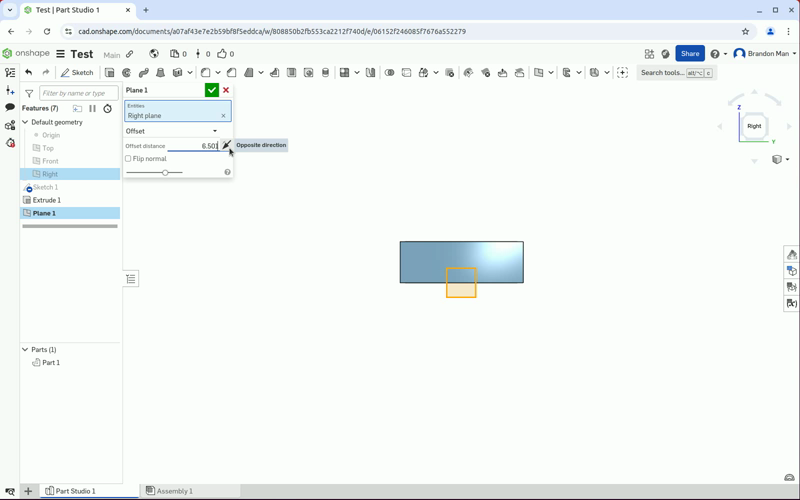
click(229, 147)
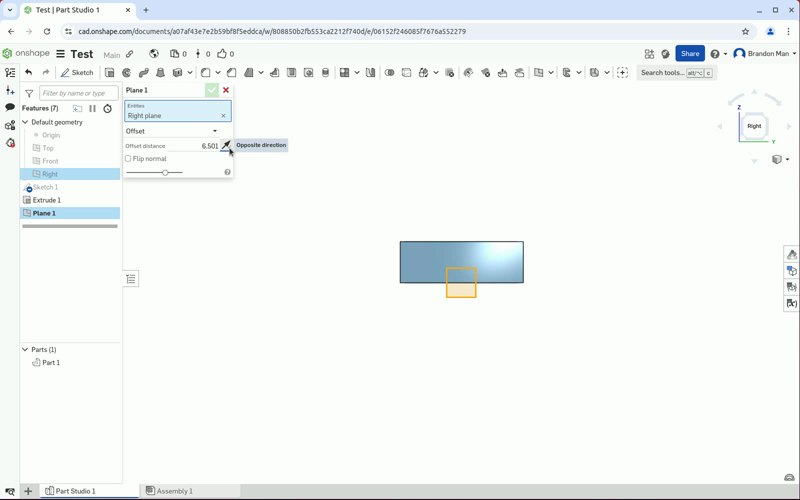
key(enter, 2)
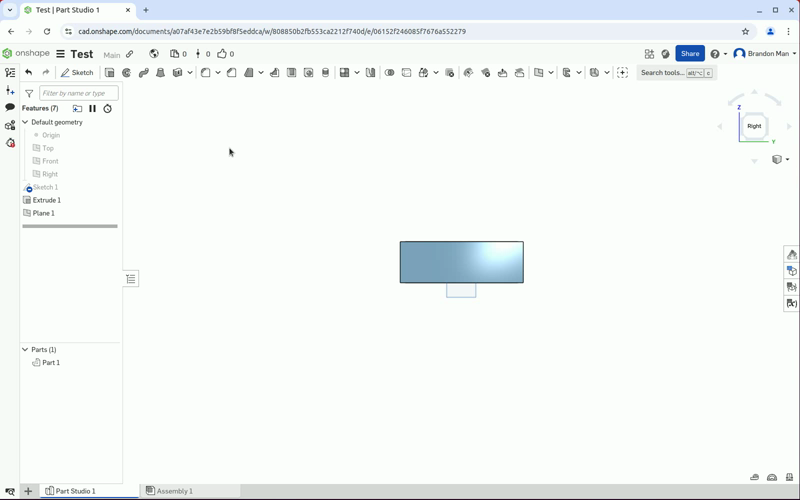
key(shift+s)
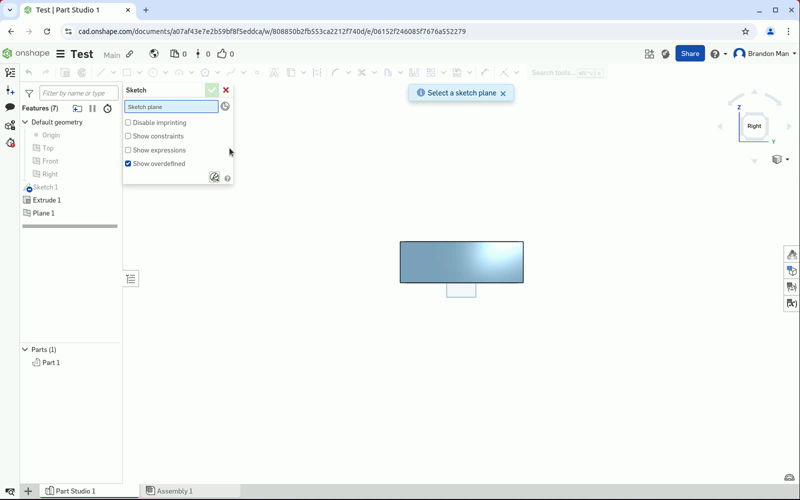
mouse_move(73, 215)
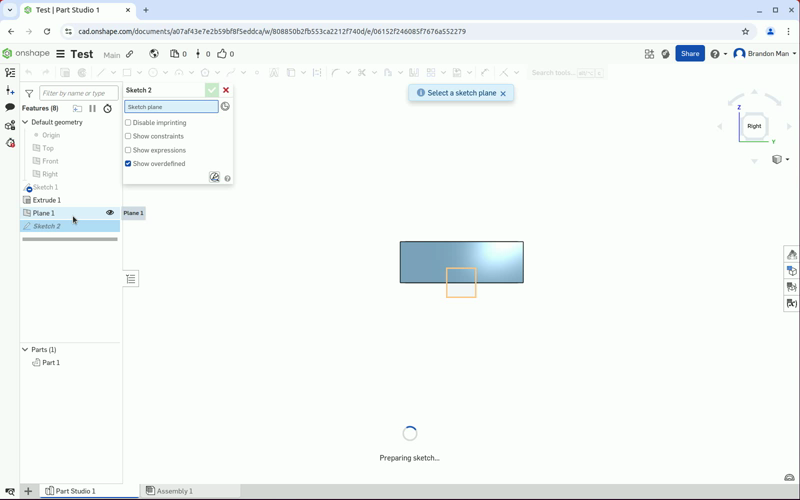
click(73, 215)
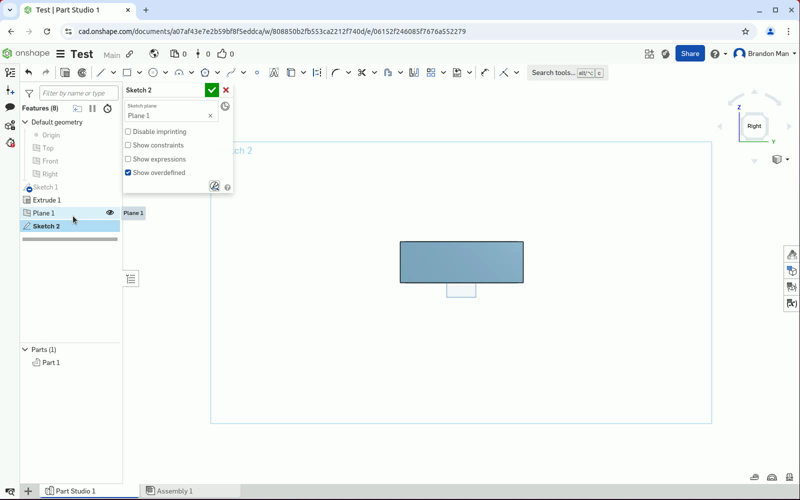
mouse_move(73, 352)
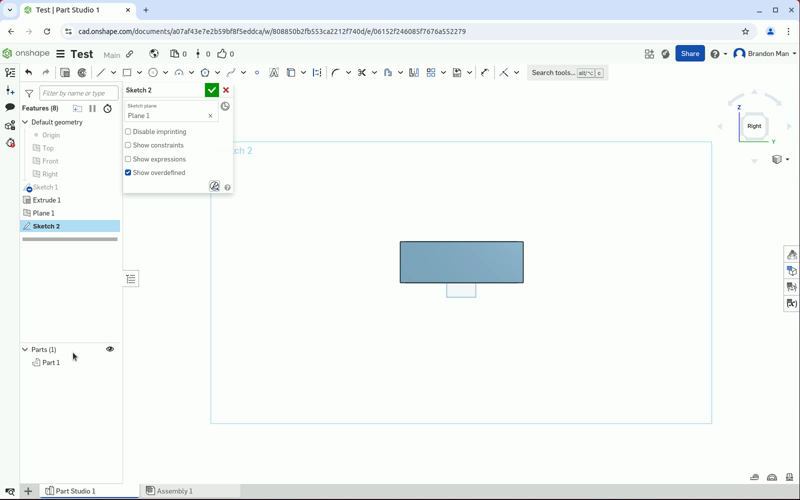
key(y)
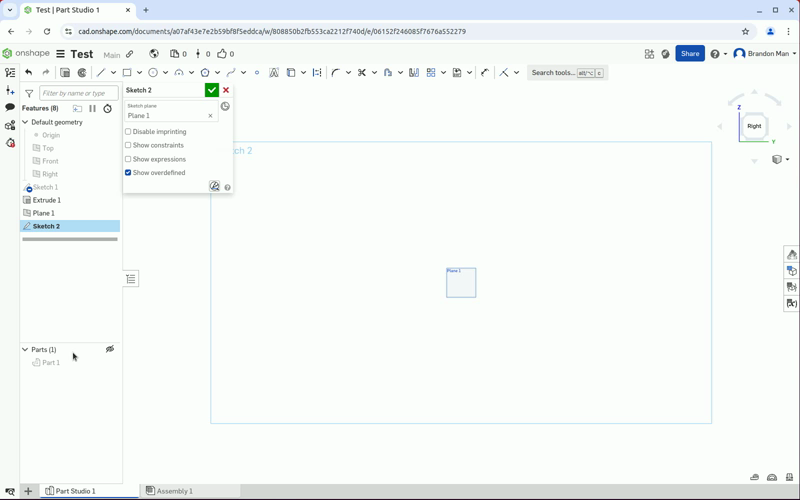
key(l)
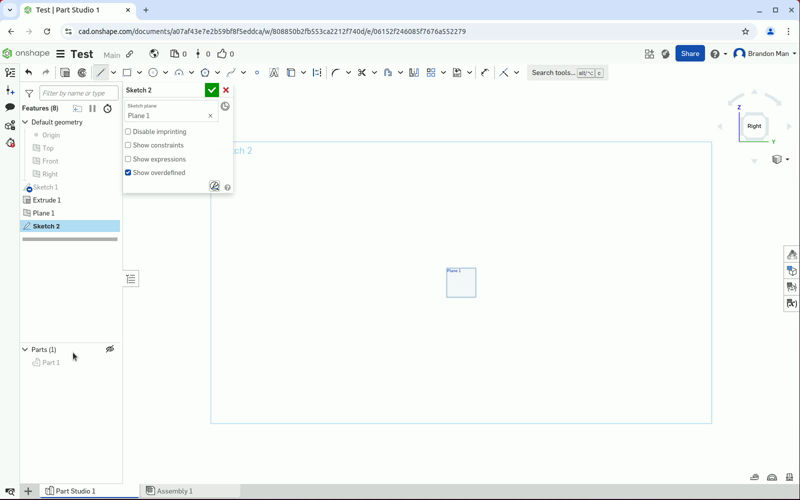
key_down(shift)
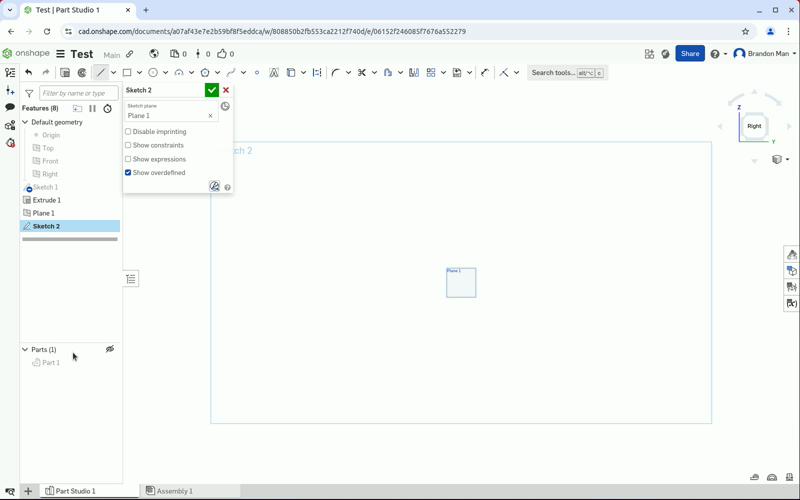
mouse_move(399, 282)
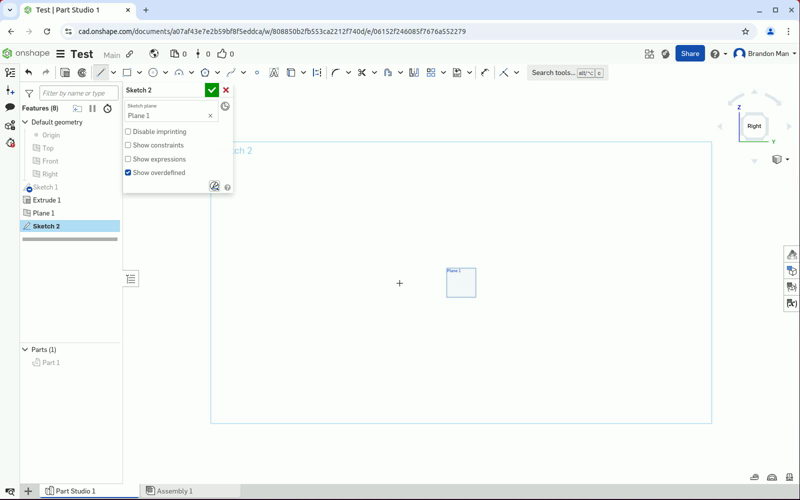
click(399, 282)
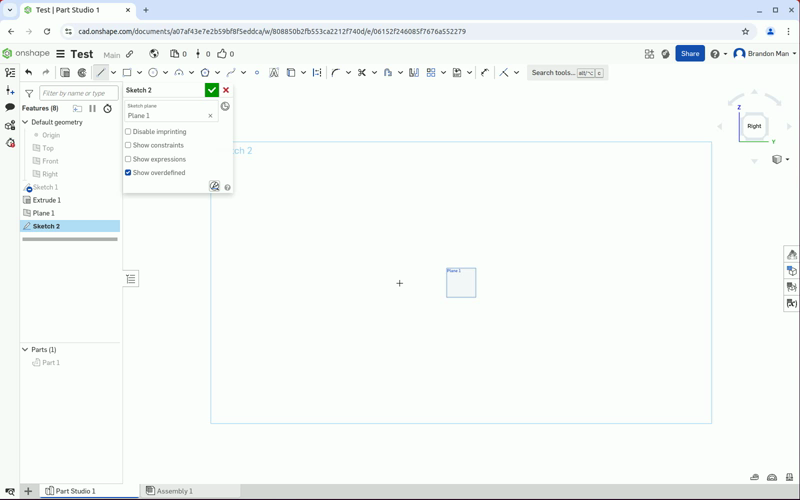
key_up(shift)
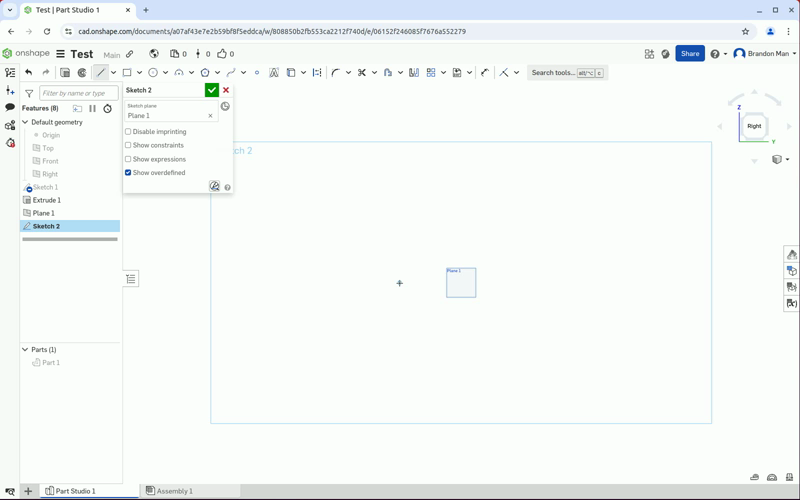
key_down(shift)
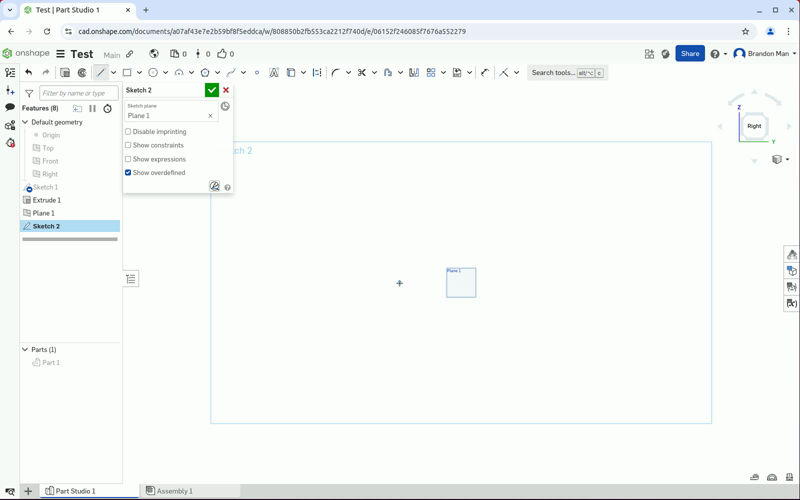
mouse_move(482, 282)
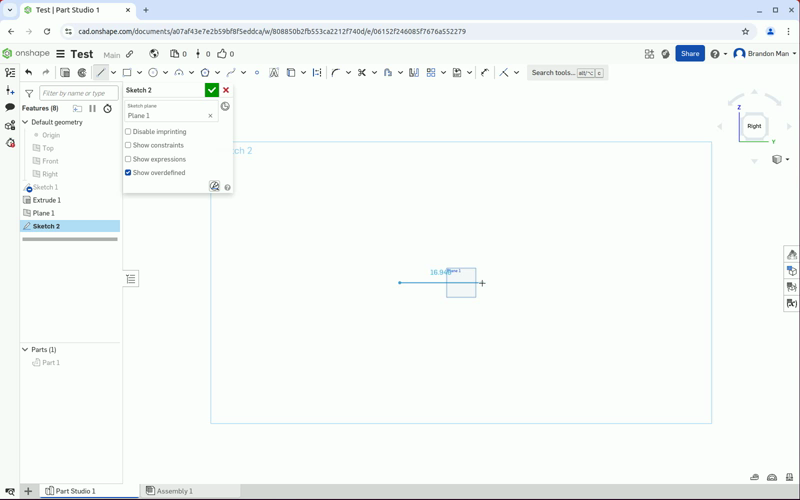
click(482, 282)
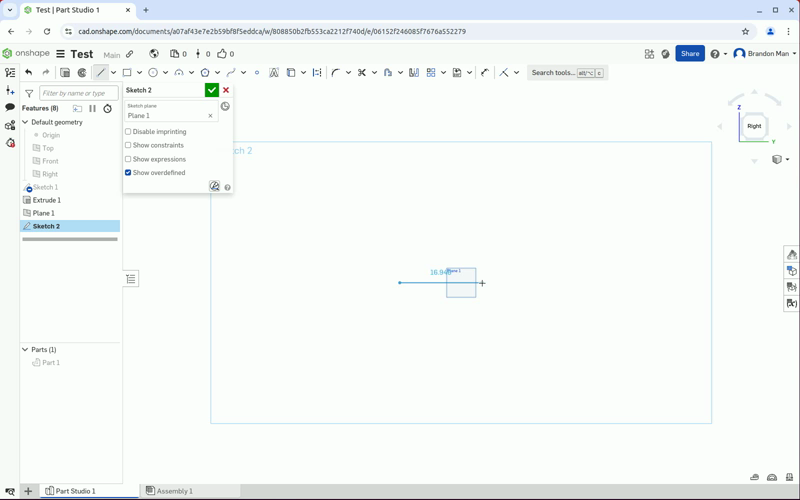
key_up(shift)
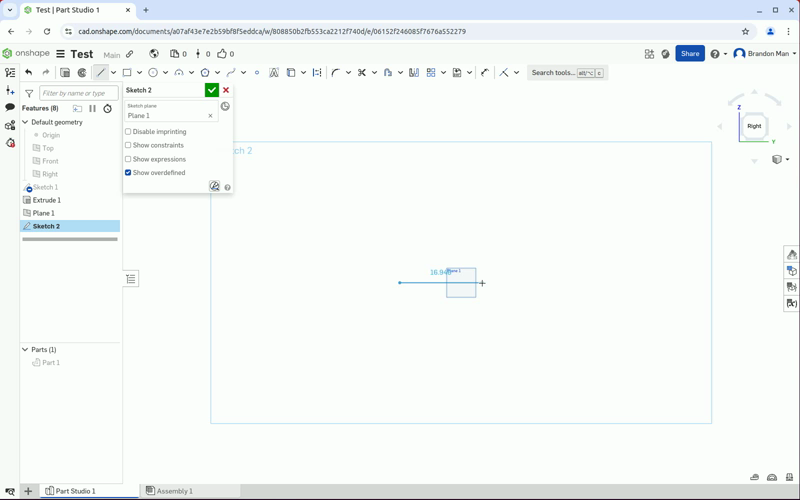
key_down(shift)
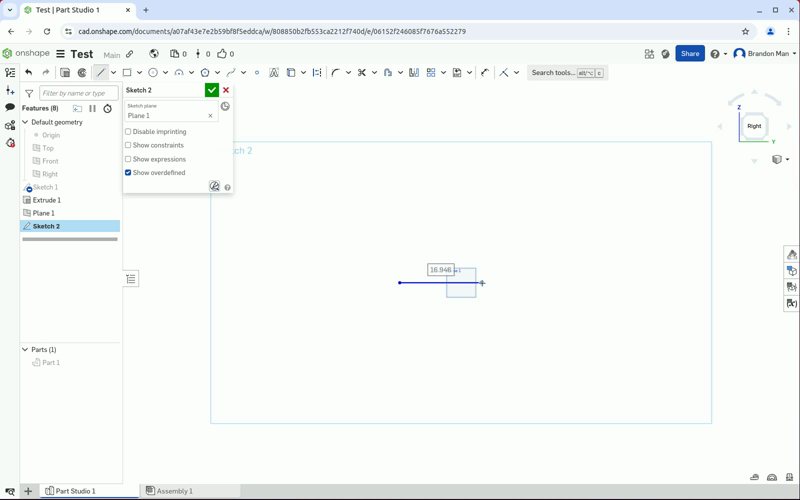
mouse_move(512, 282)
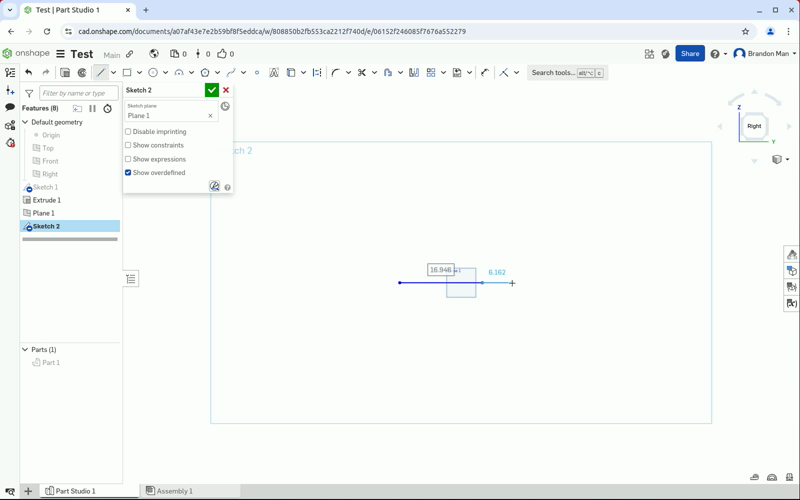
mouse_move(482, 251)
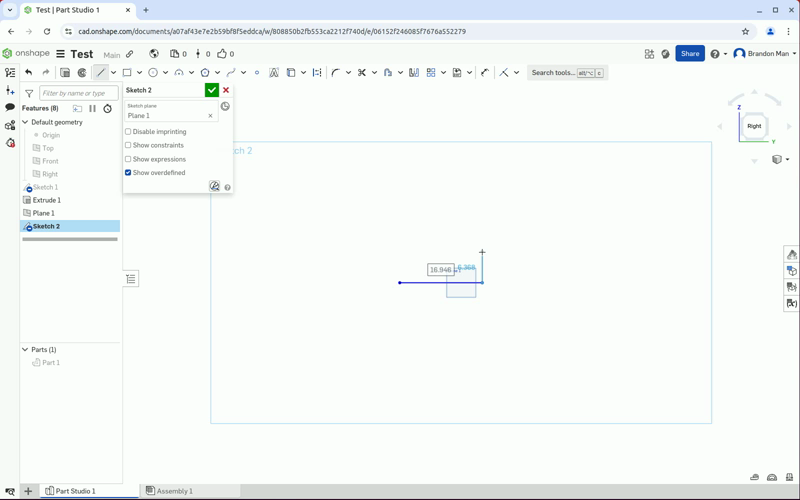
click(482, 251)
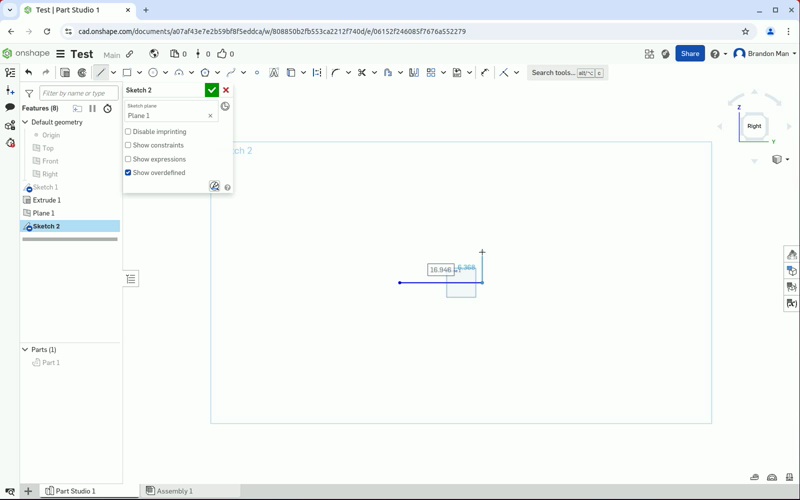
key_up(shift)
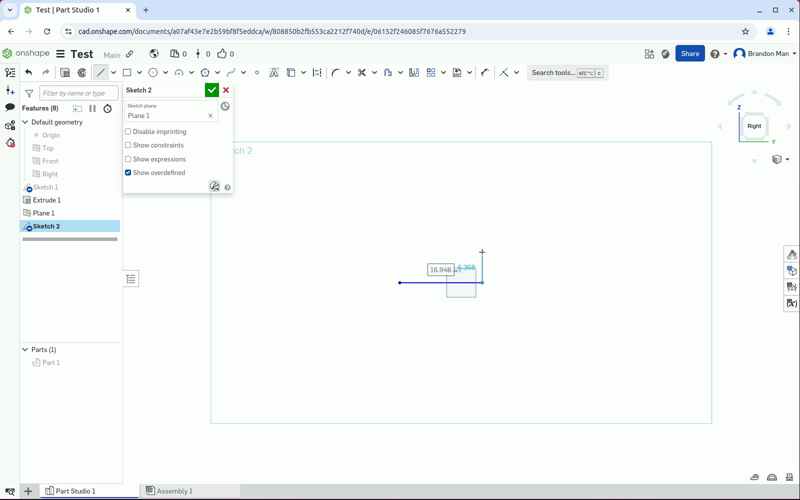
key_down(shift)
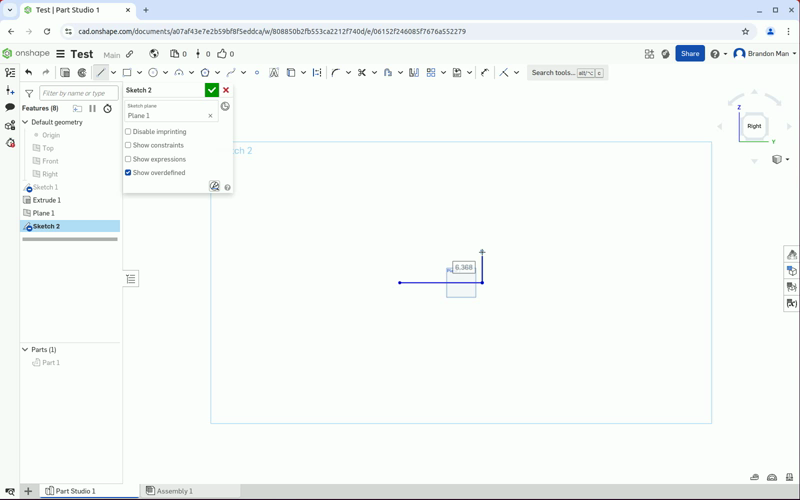
mouse_move(399, 251)
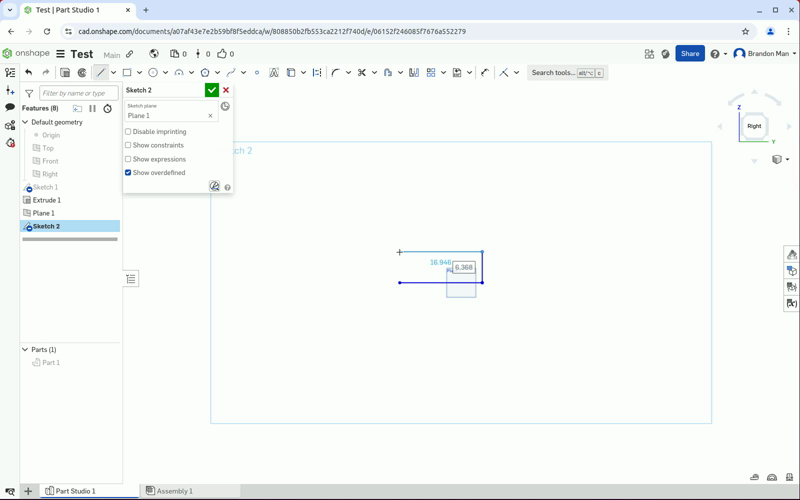
click(399, 251)
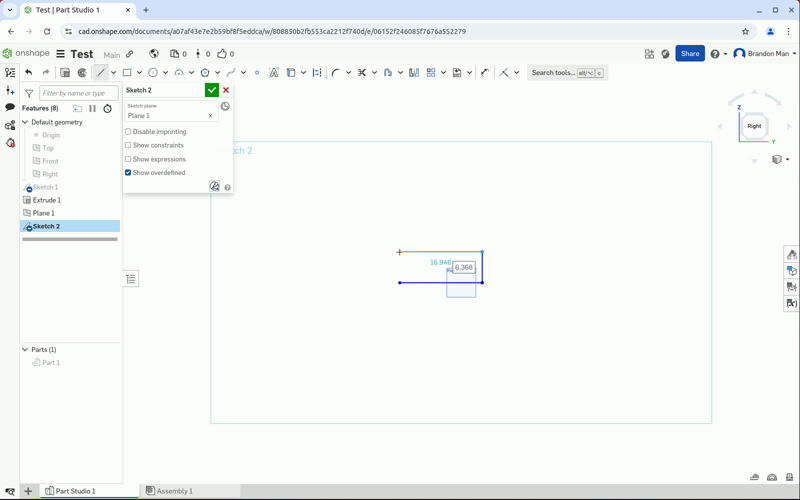
key_up(shift)
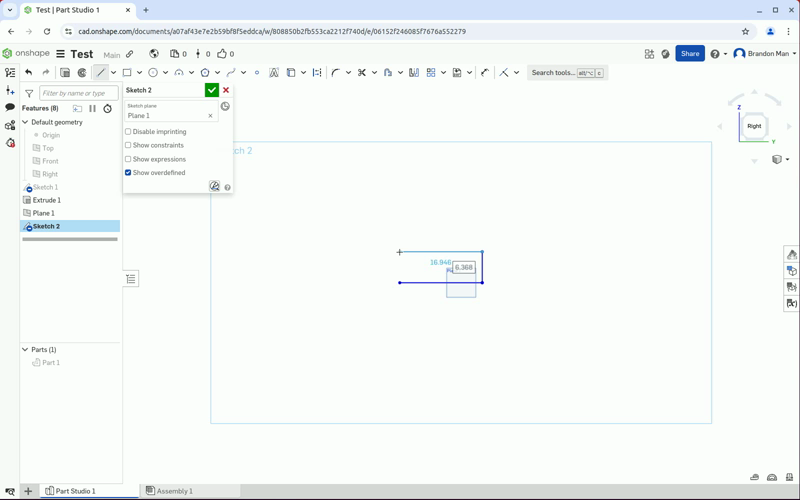
mouse_move(429, 251)
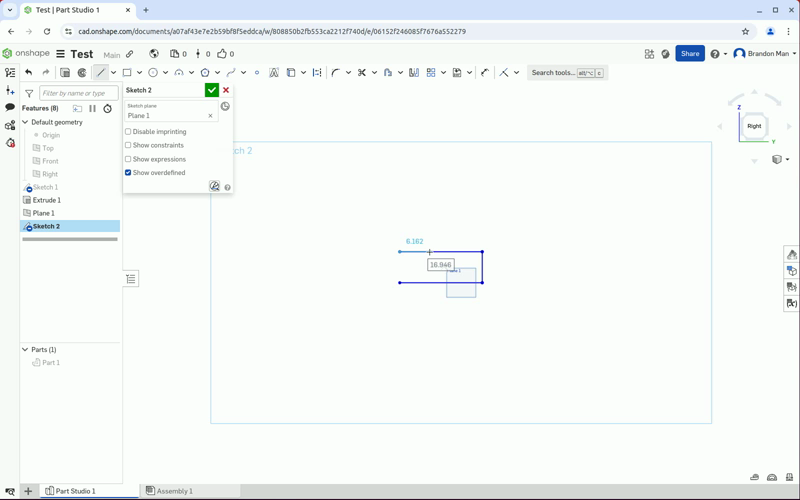
key_down(shift)
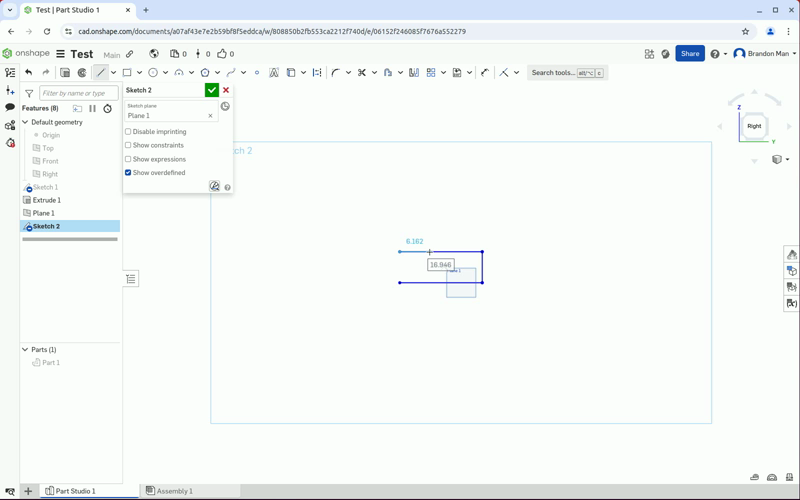
mouse_move(399, 282)
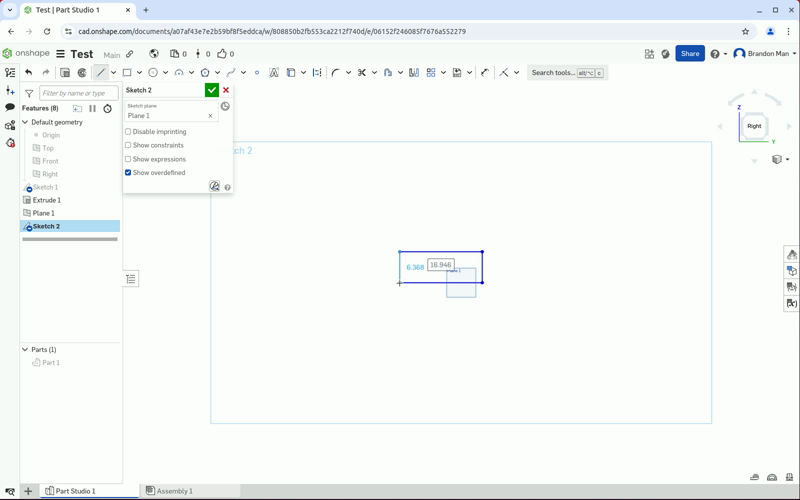
key_up(shift)
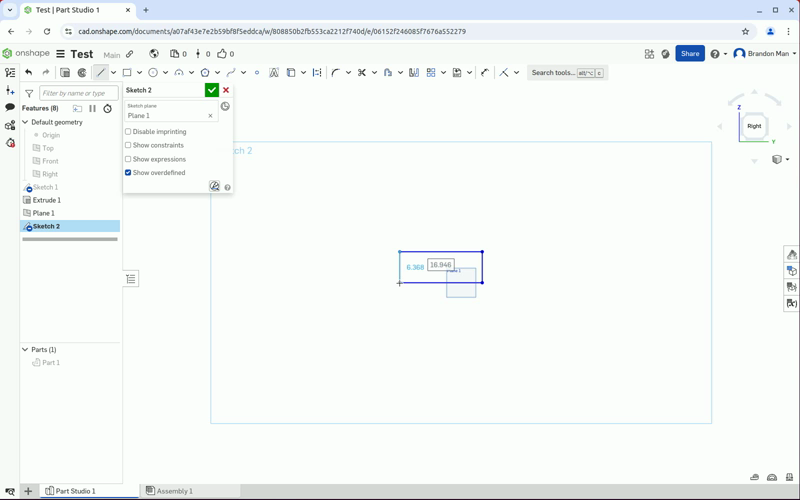
click(399, 282)
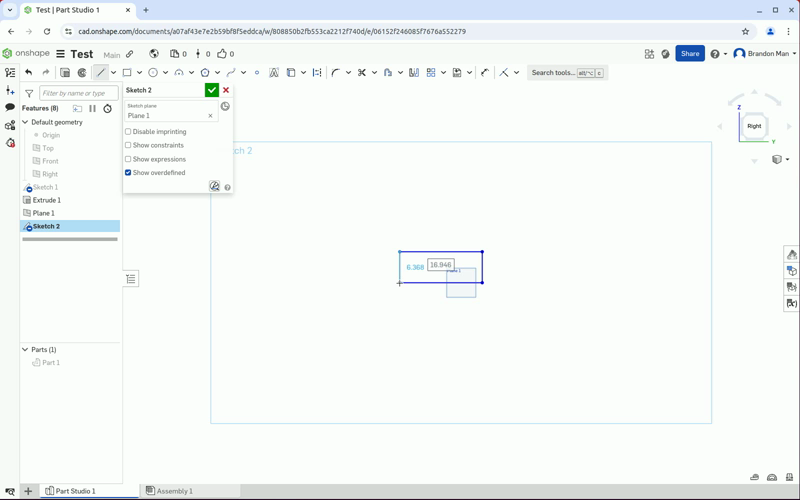
key(esc)
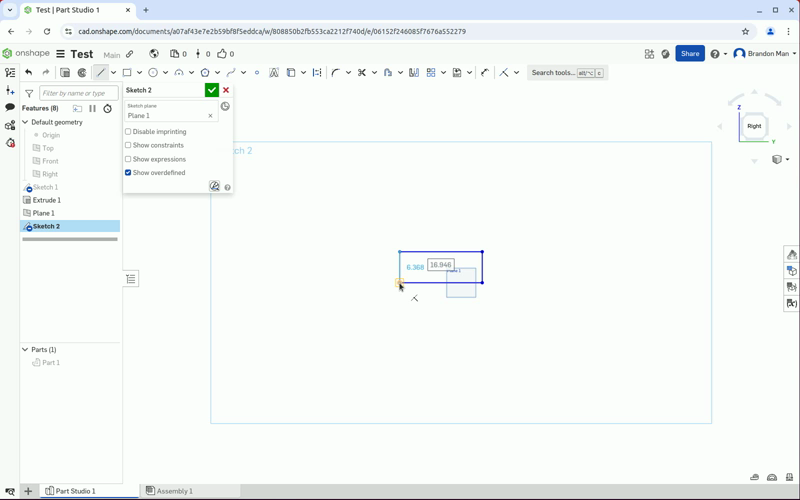
mouse_move(479, 270)
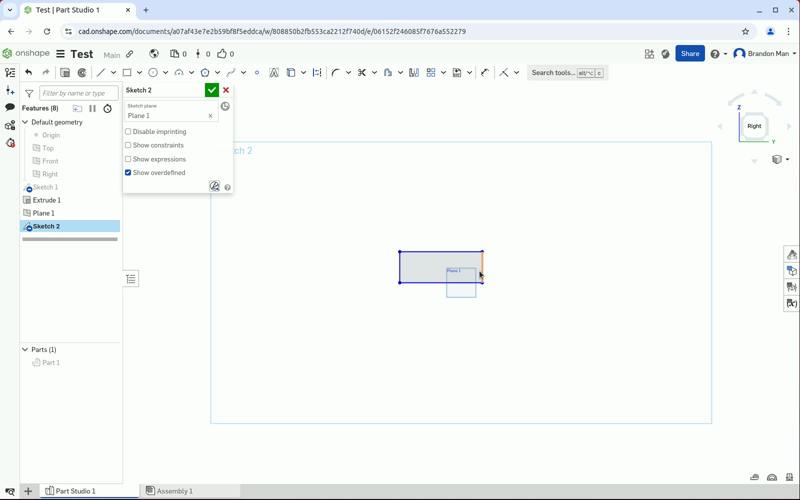
click(479, 270)
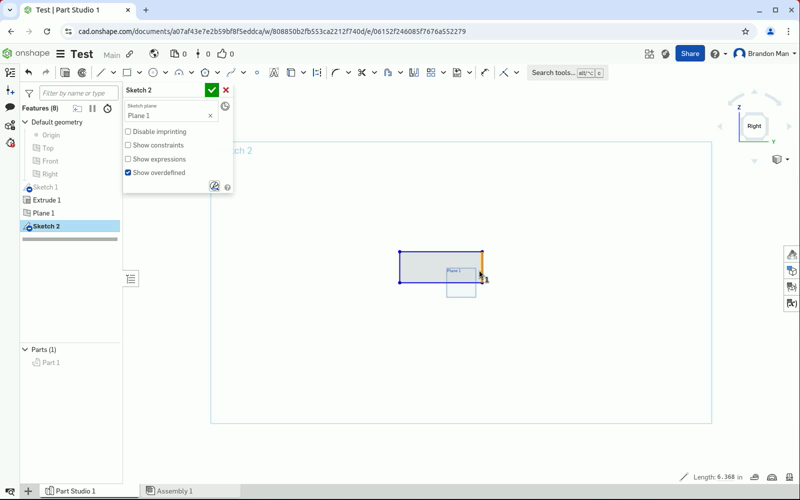
mouse_move(73, 352)
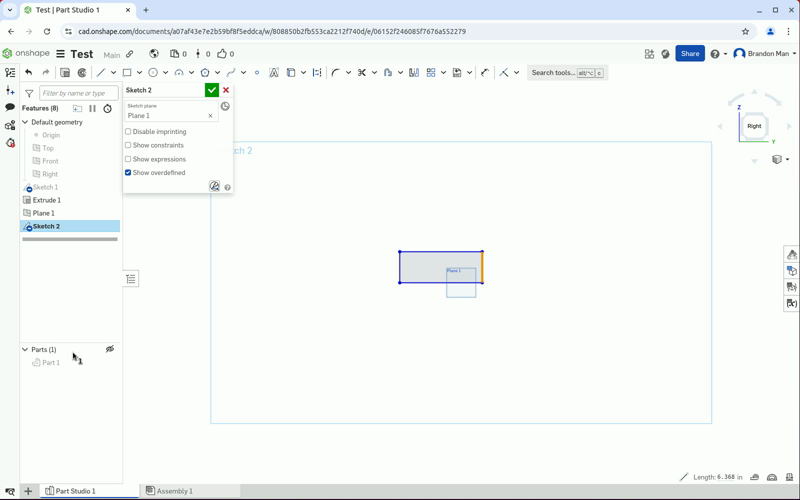
key(shift+y)
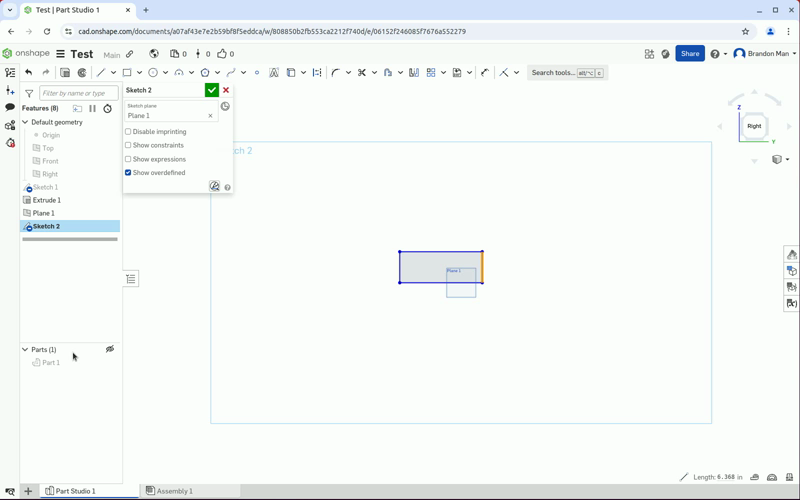
key(shift+e)
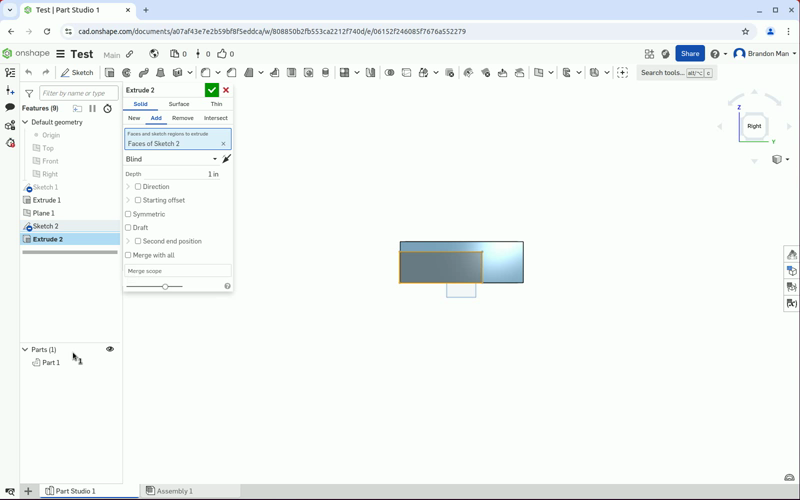
mouse_move(143, 106)
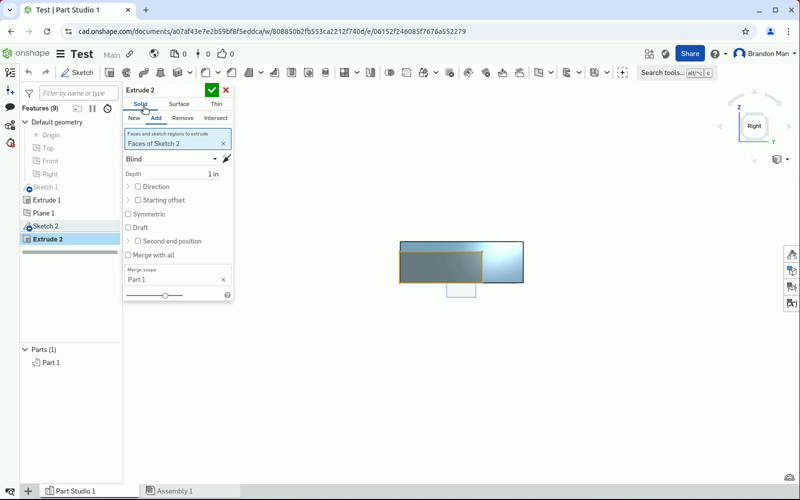
click(143, 106)
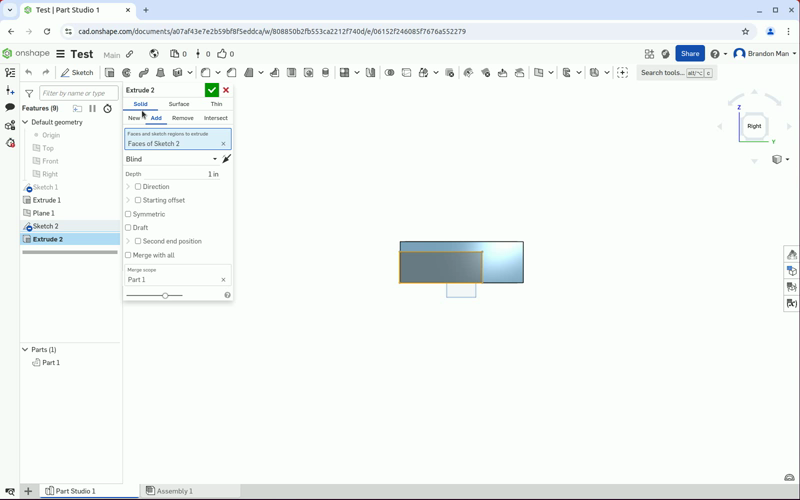
mouse_move(137, 120)
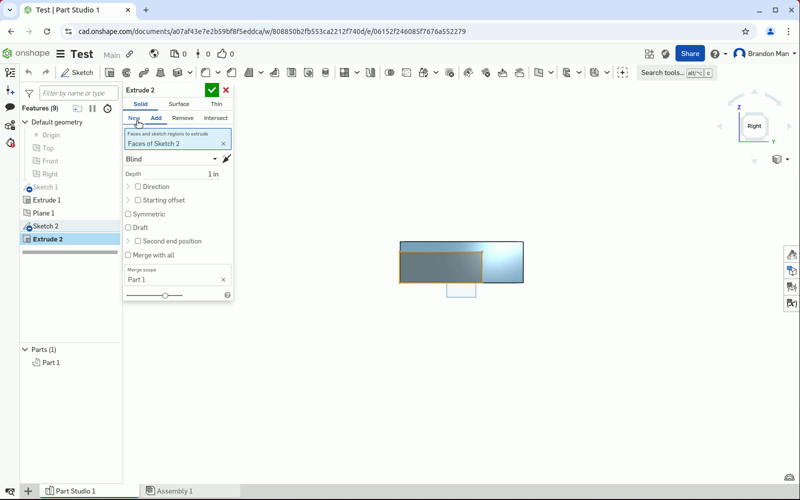
click(137, 120)
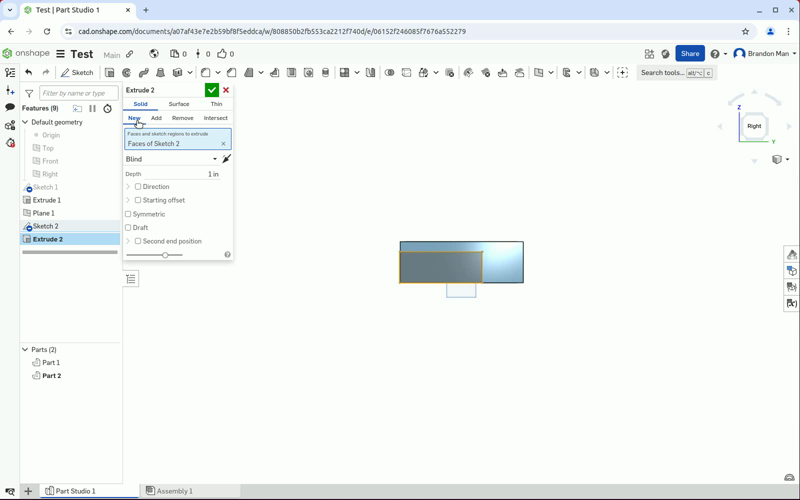
key(tab, 4)
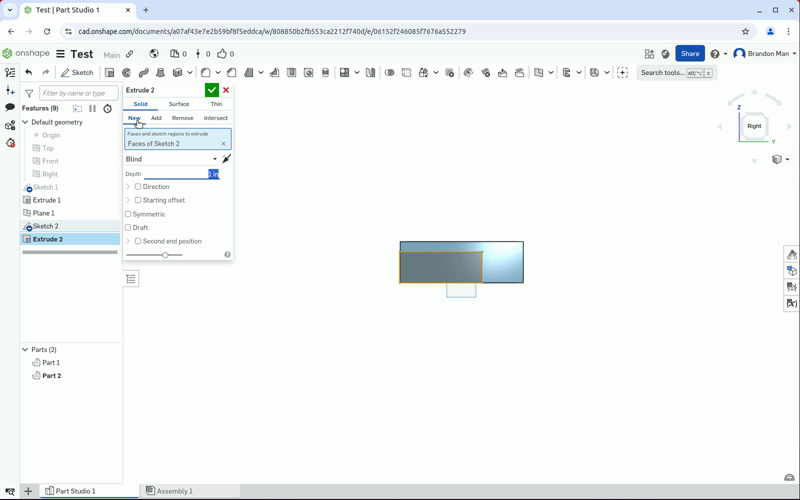
text(12.517)
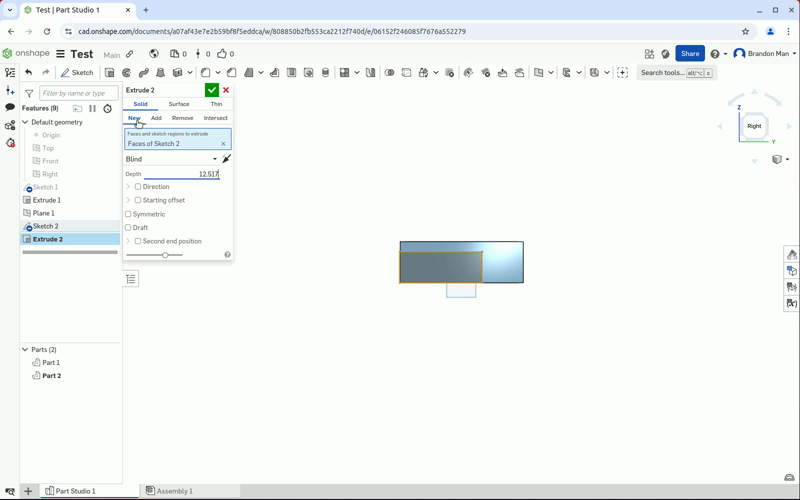
key(enter)
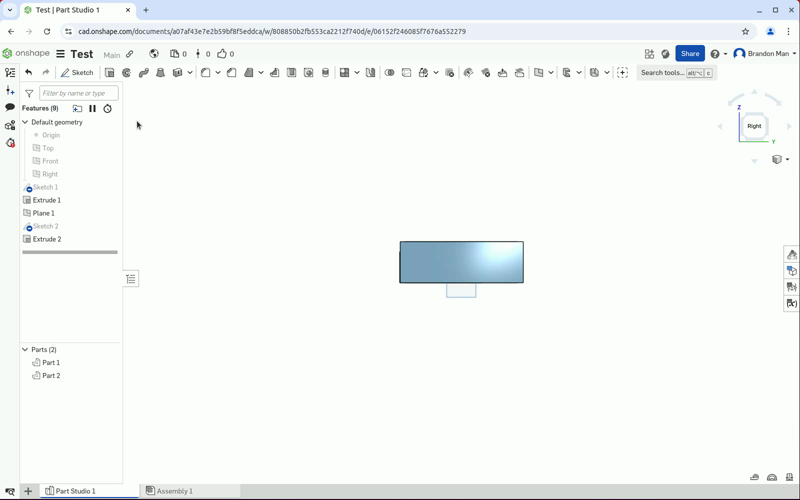
key(shift+h)
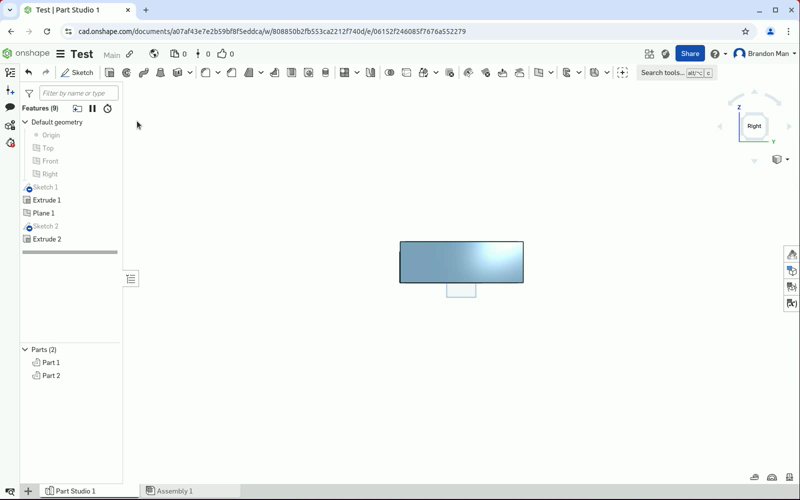
key(shift+h)
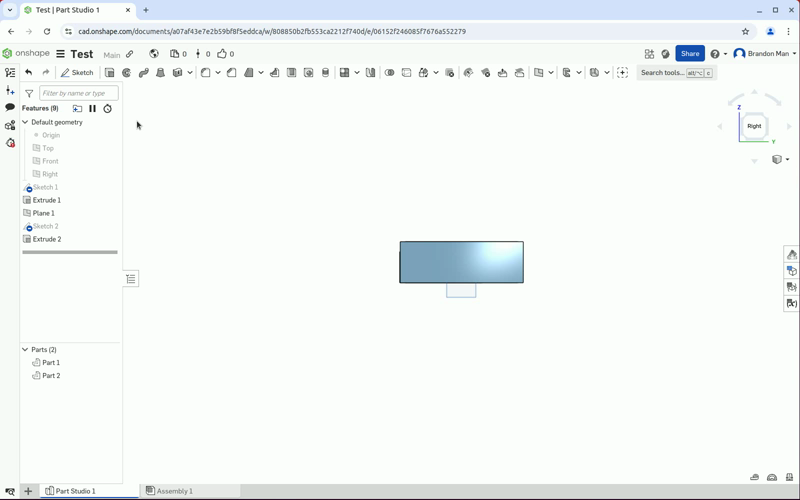
mouse_move(73, 189)
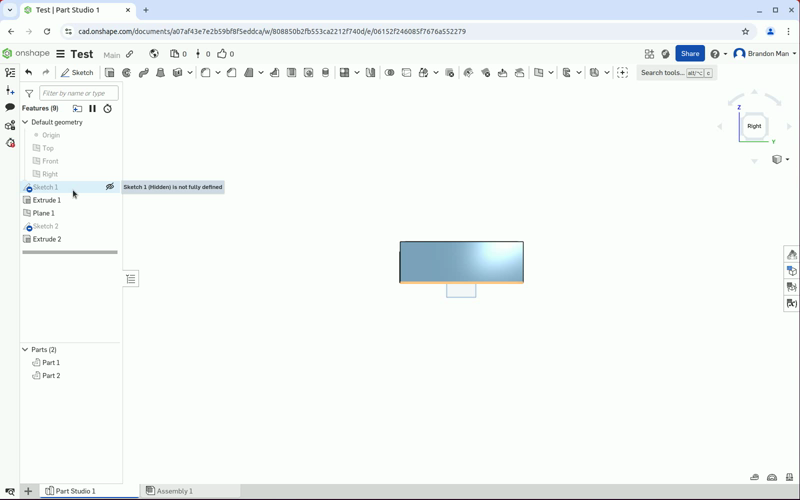
click(73, 189)
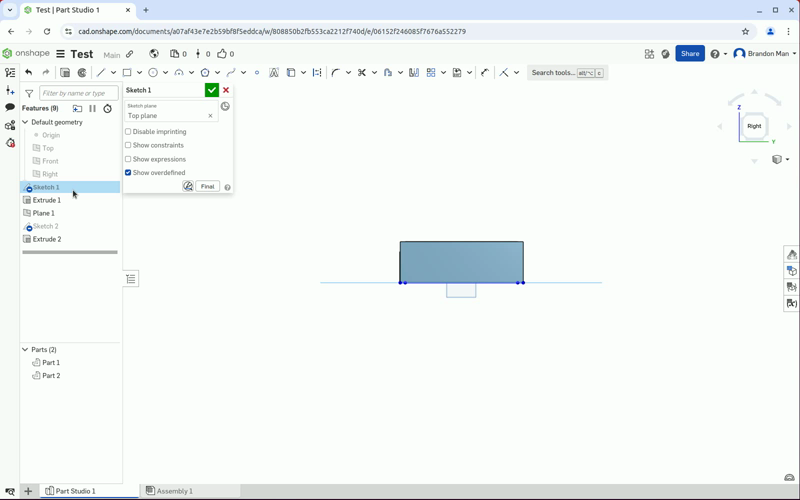
mouse_move(229, 92)
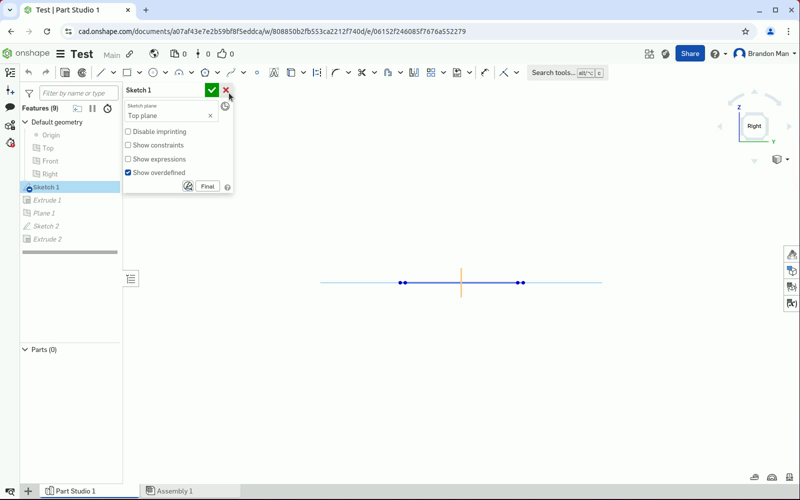
click(229, 92)
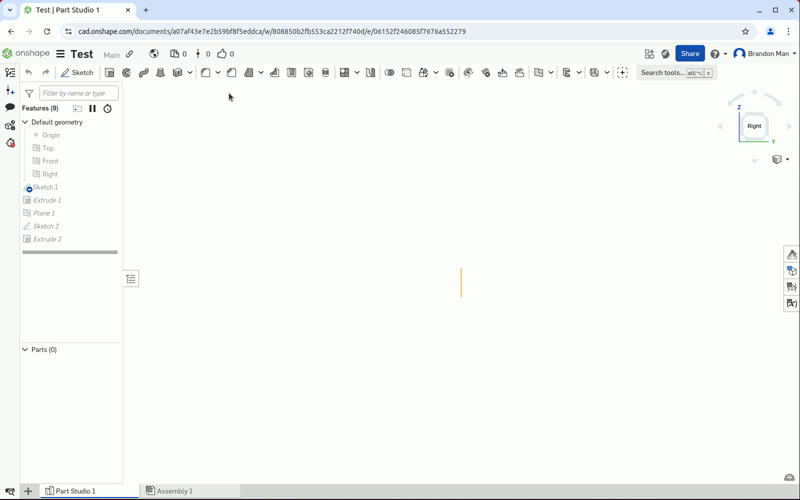
key(shift+s)
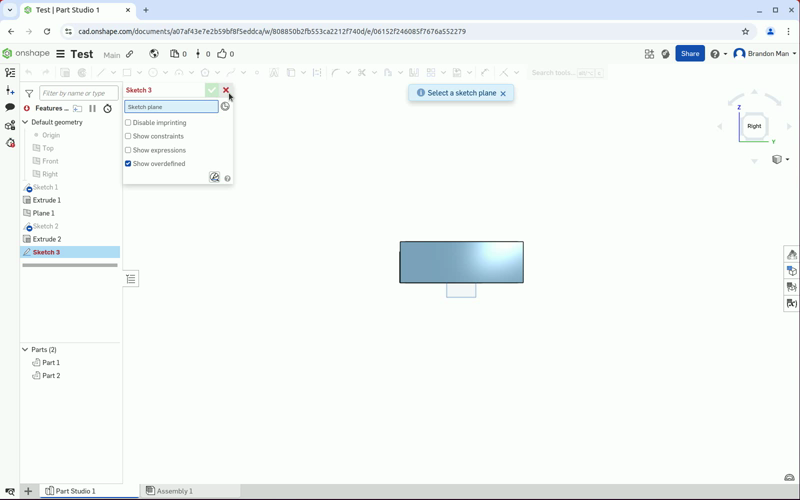
mouse_move(73, 215)
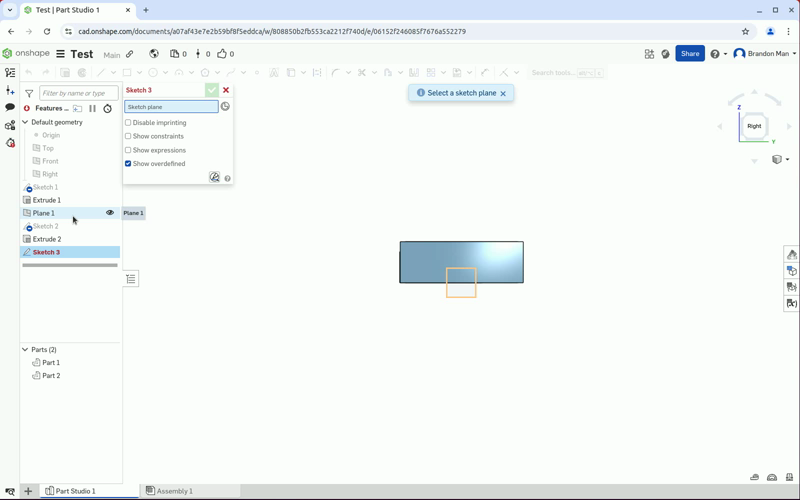
click(73, 215)
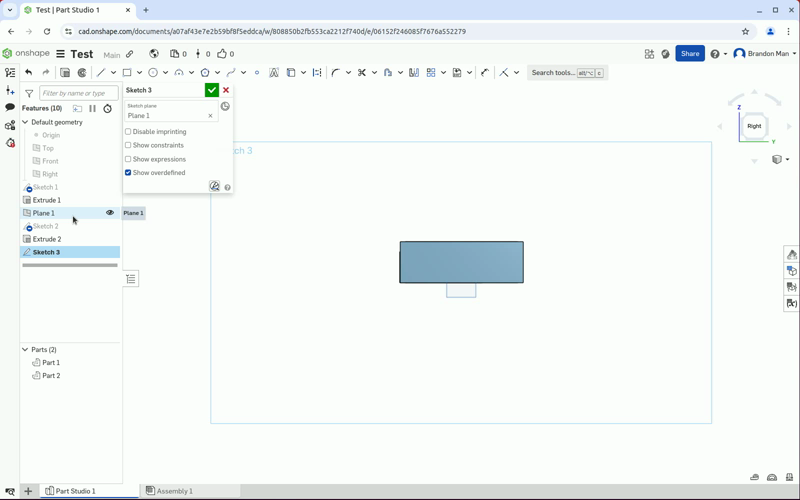
mouse_move(73, 352)
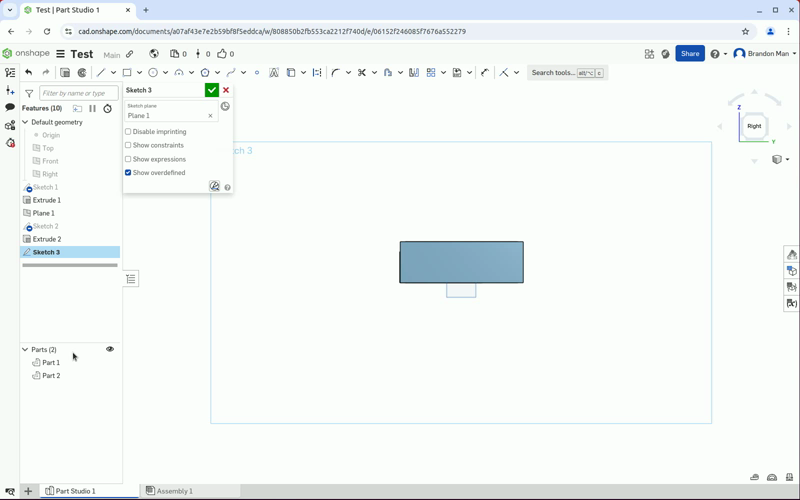
key(y)
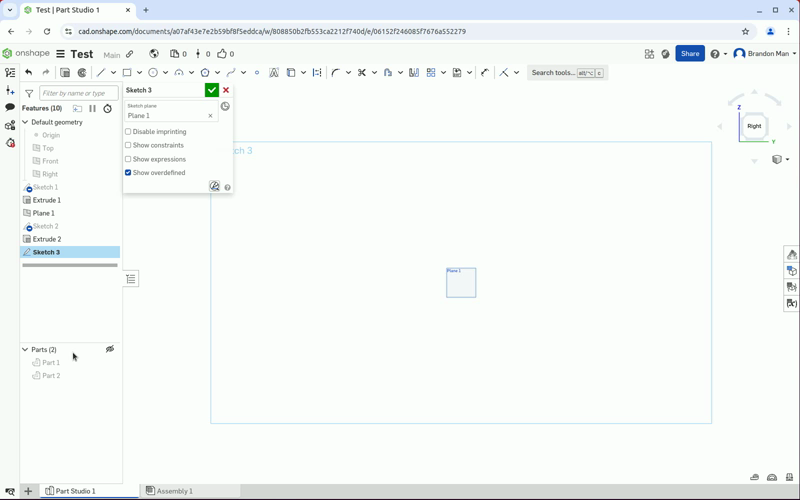
key(l)
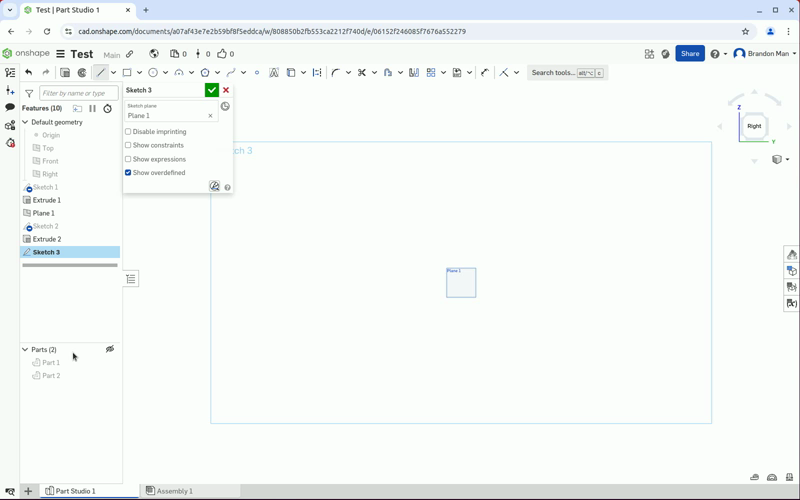
key_down(shift)
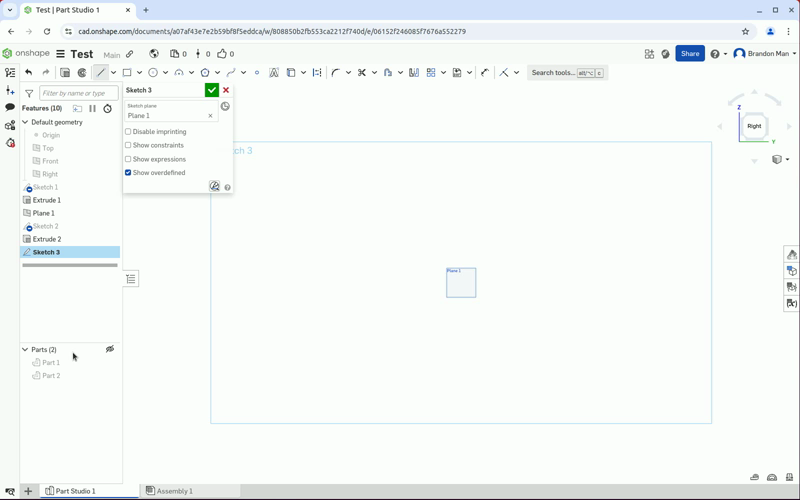
mouse_move(399, 246)
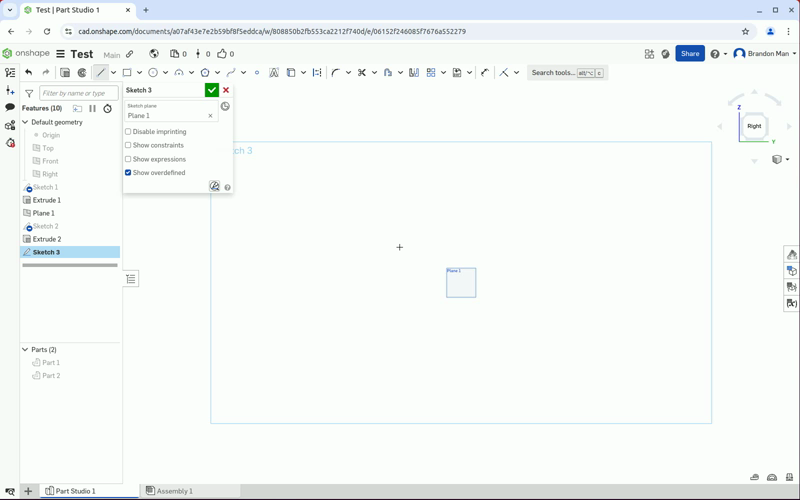
click(399, 246)
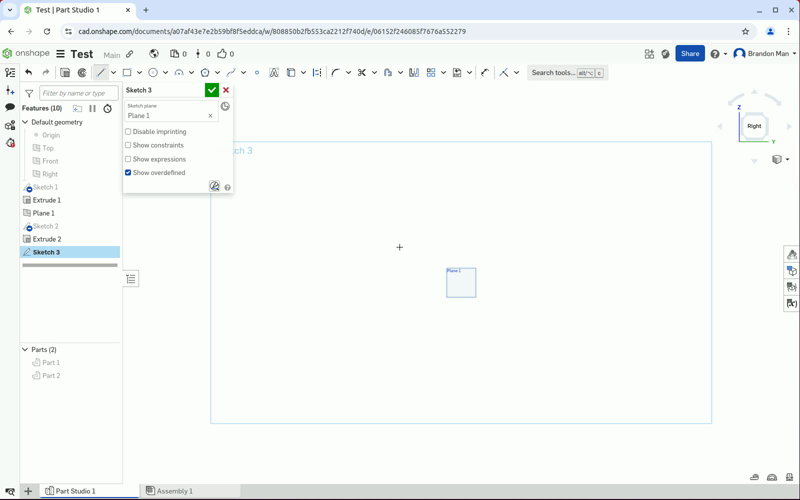
key_up(shift)
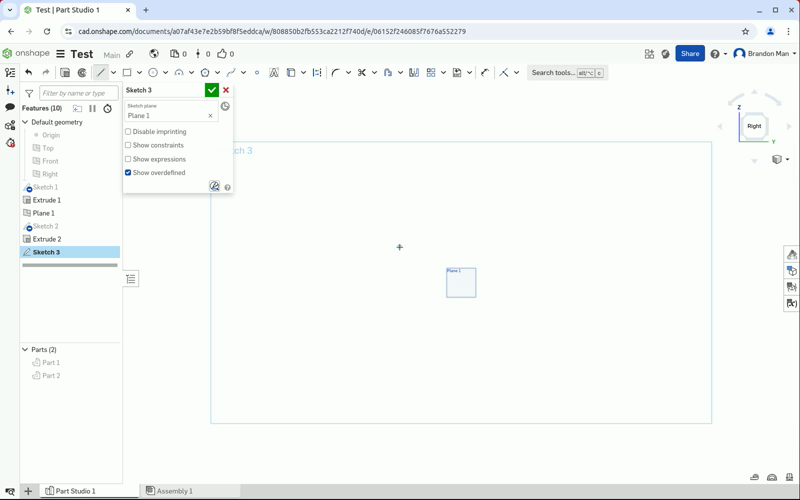
key_down(shift)
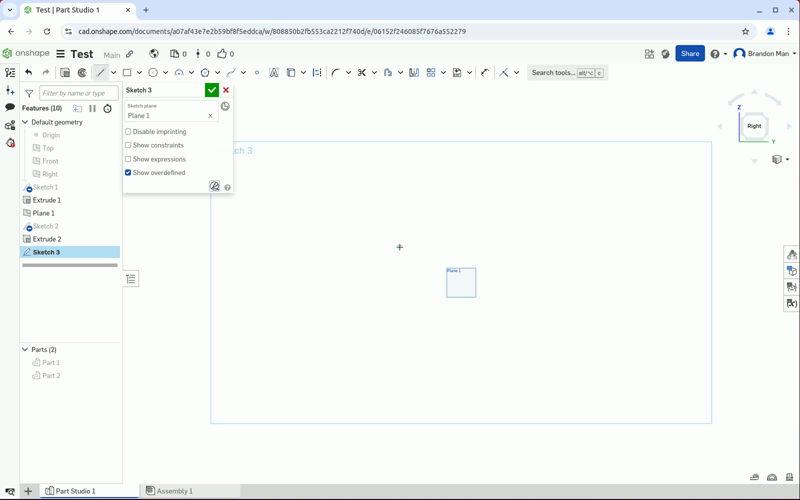
mouse_move(522, 246)
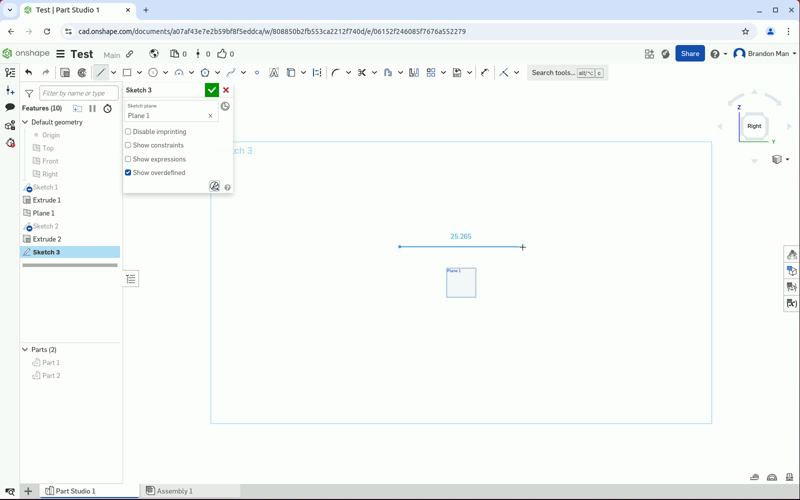
click(522, 246)
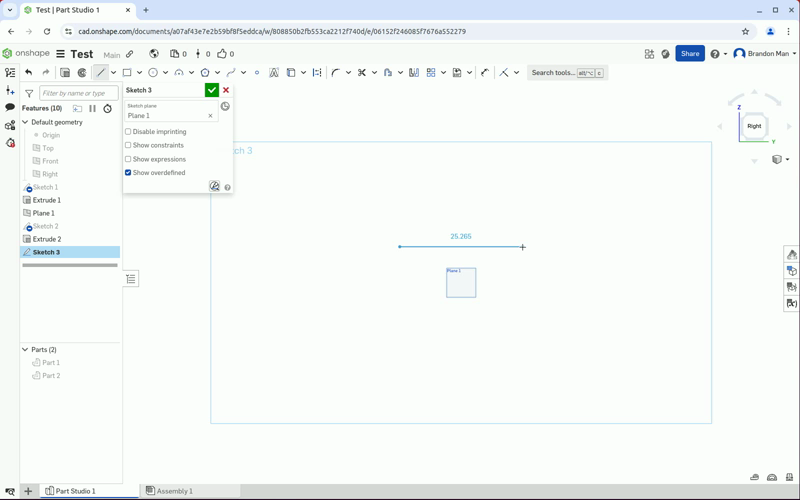
key_up(shift)
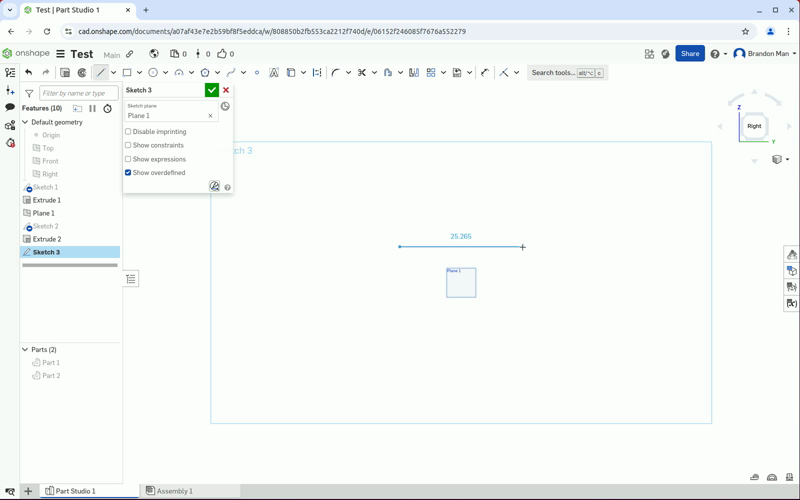
key_down(shift)
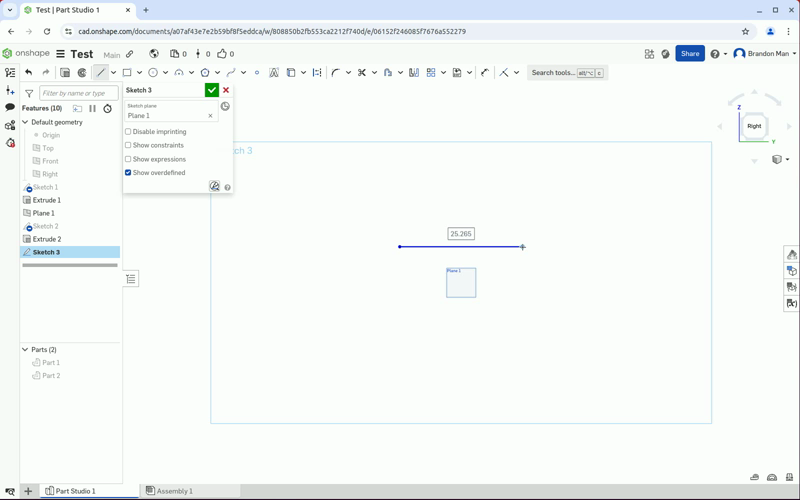
mouse_move(552, 246)
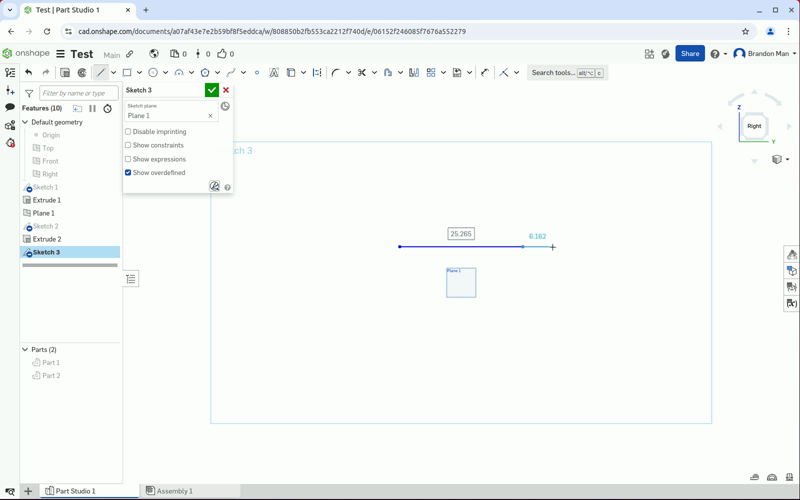
mouse_move(522, 242)
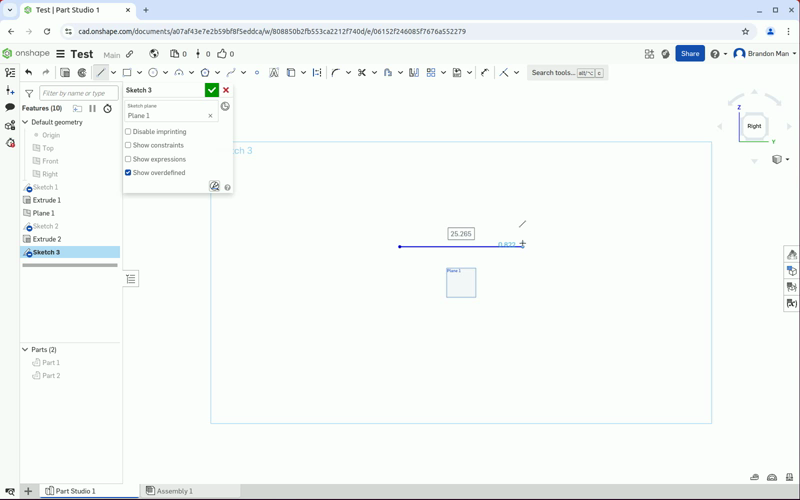
scroll(6)
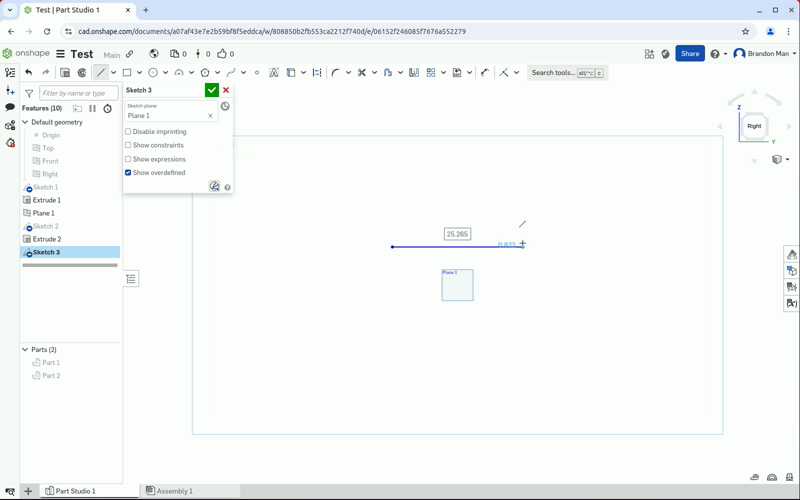
scroll(6)
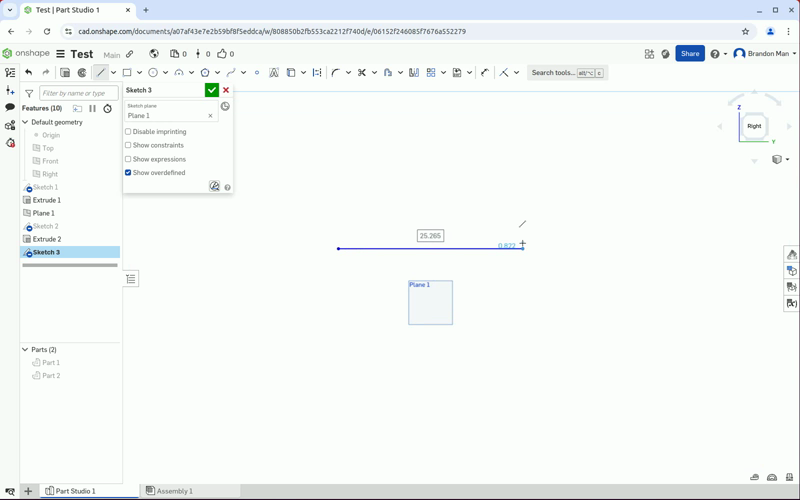
scroll(6)
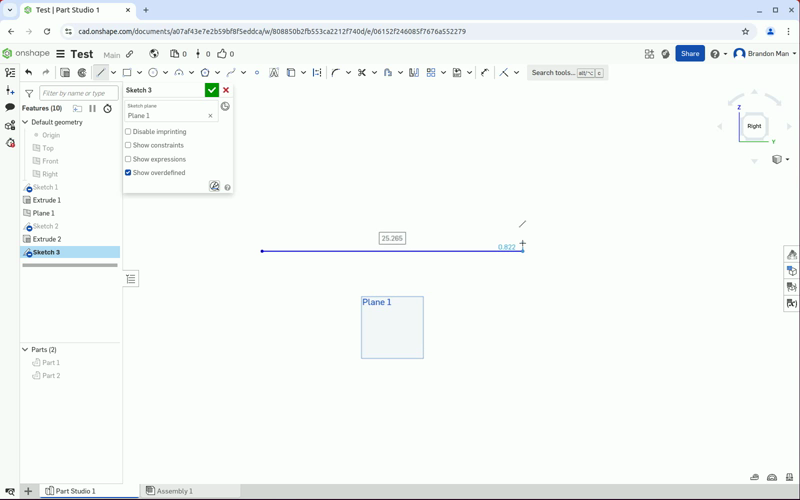
scroll(6)
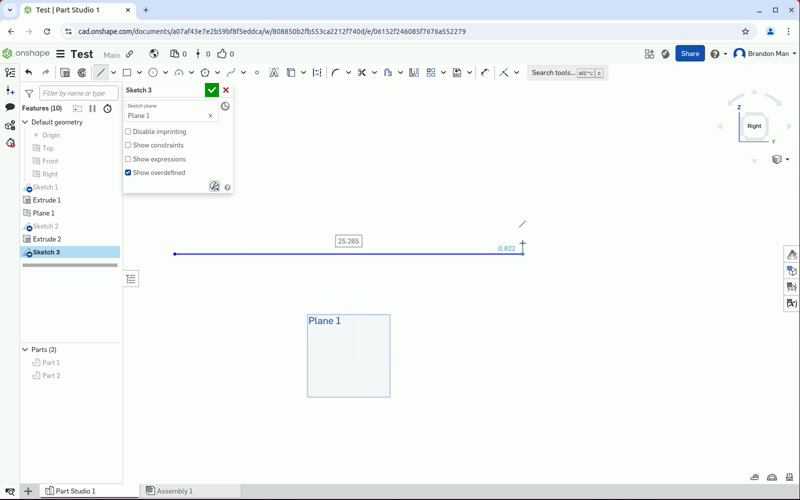
scroll(6)
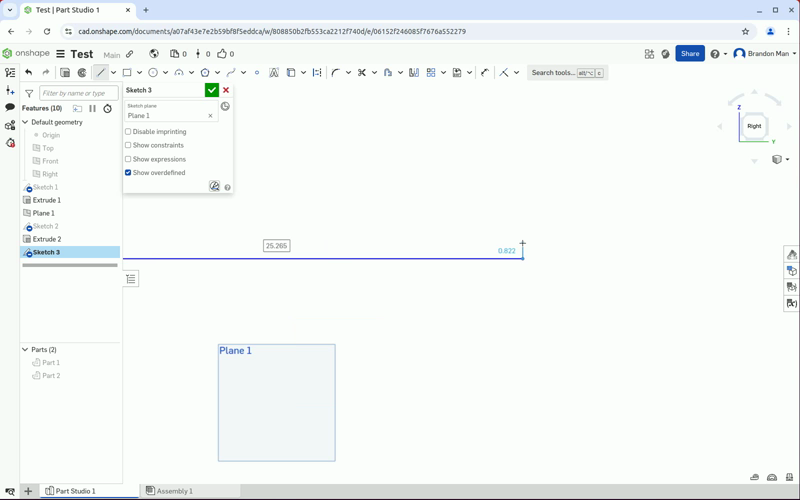
scroll(6)
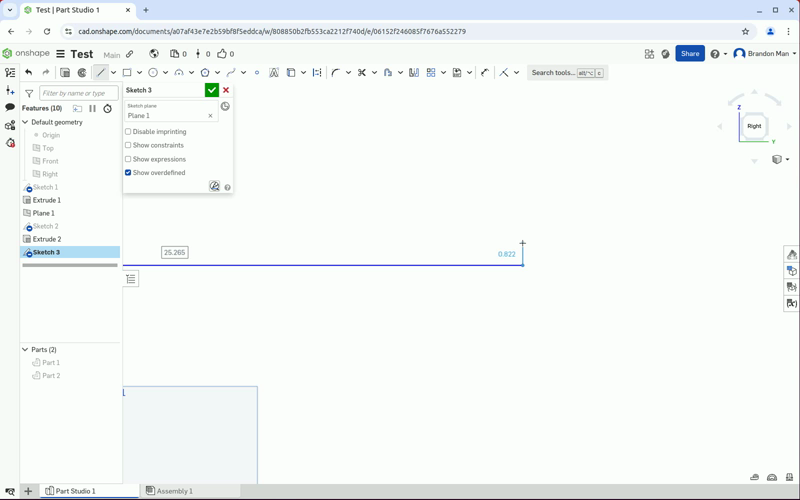
scroll(6)
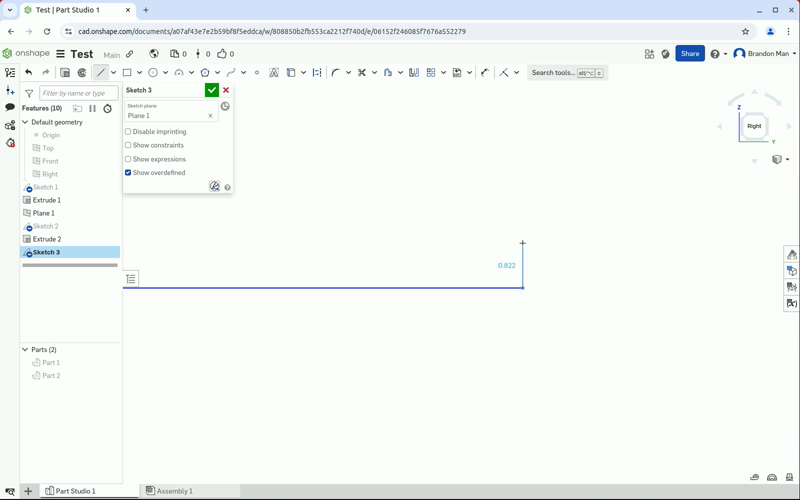
click(522, 242)
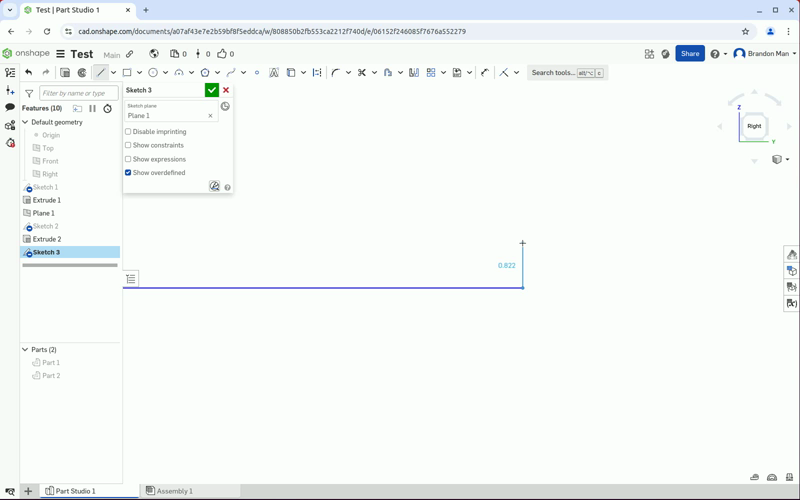
scroll(-6)
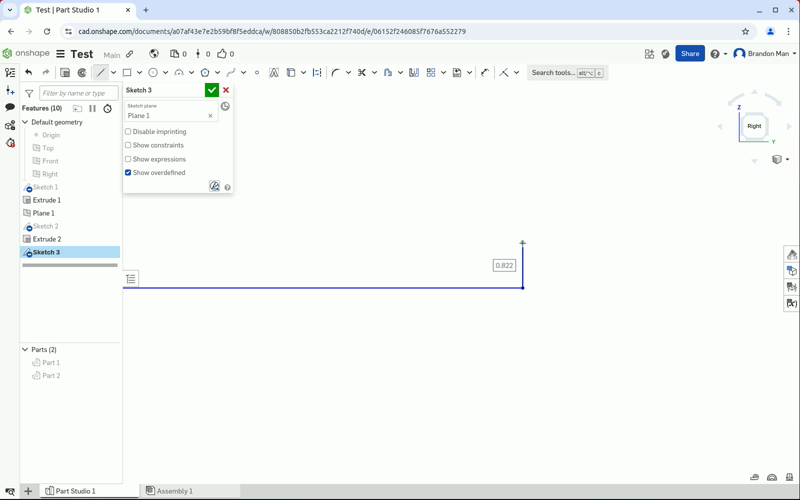
scroll(-6)
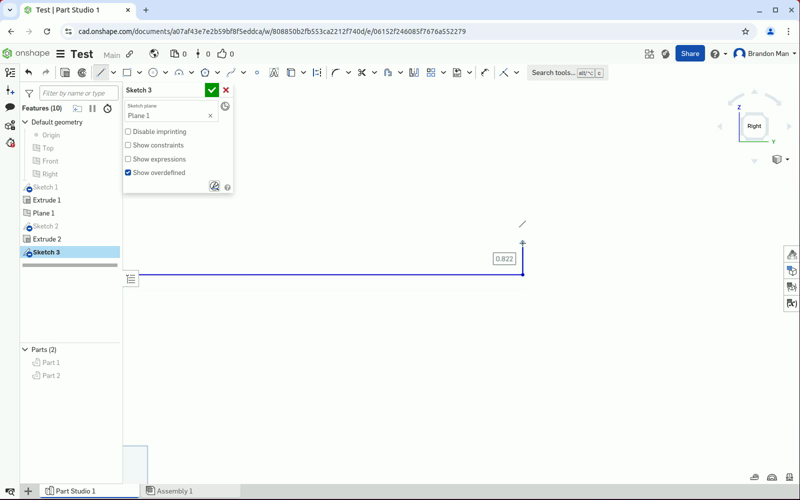
scroll(-6)
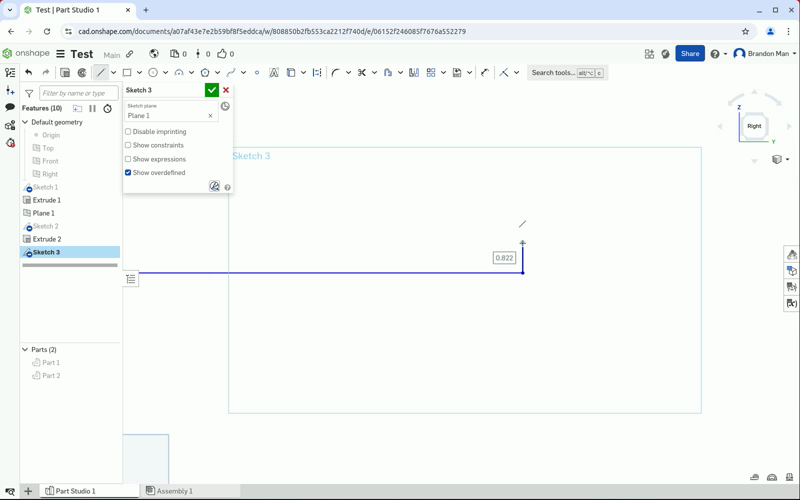
scroll(-6)
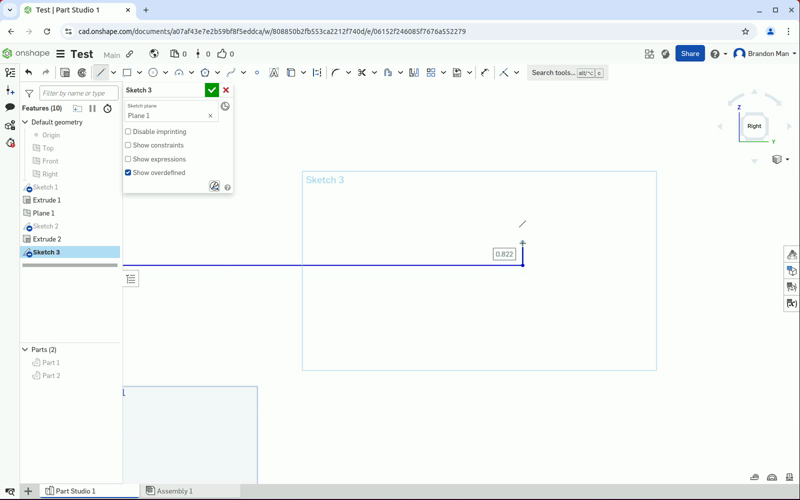
scroll(-6)
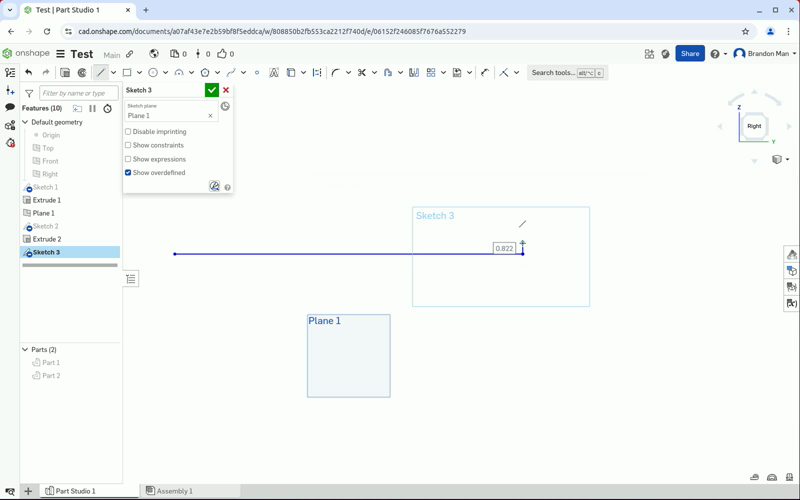
scroll(-6)
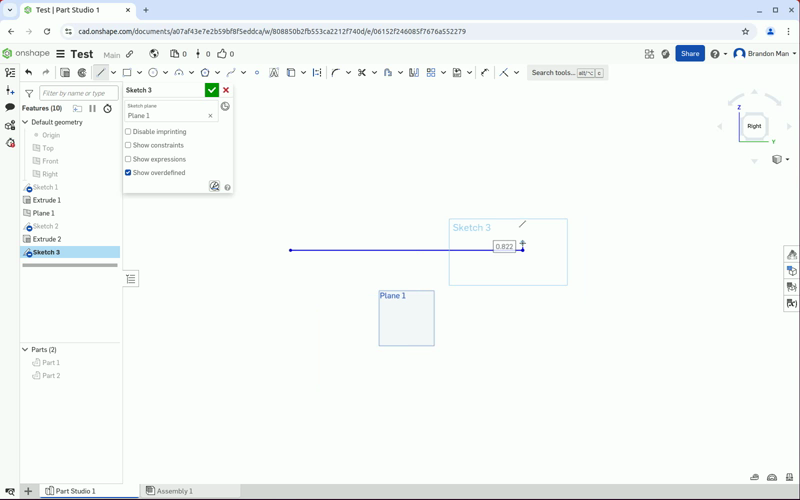
scroll(-6)
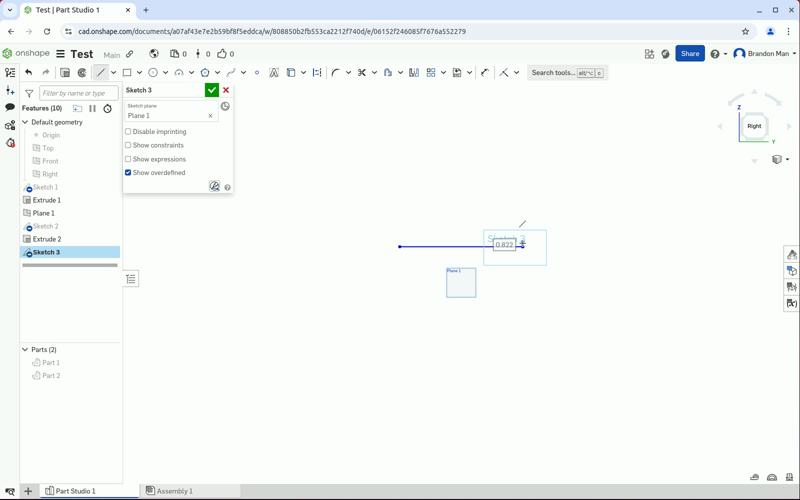
key_up(shift)
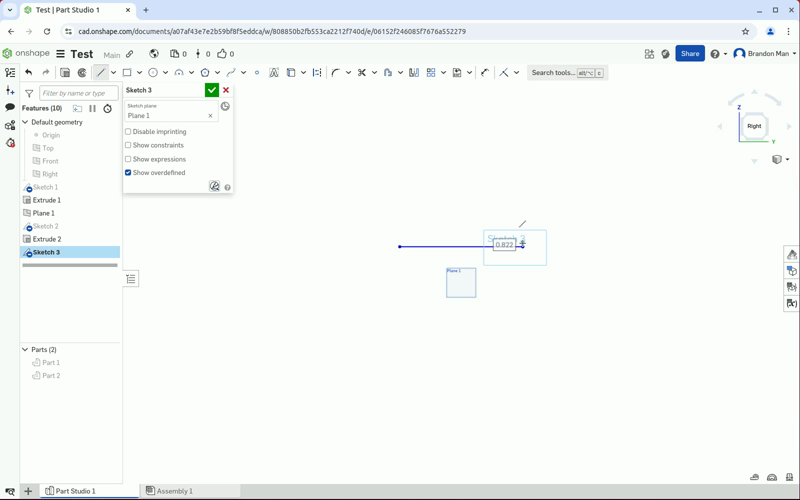
key_down(shift)
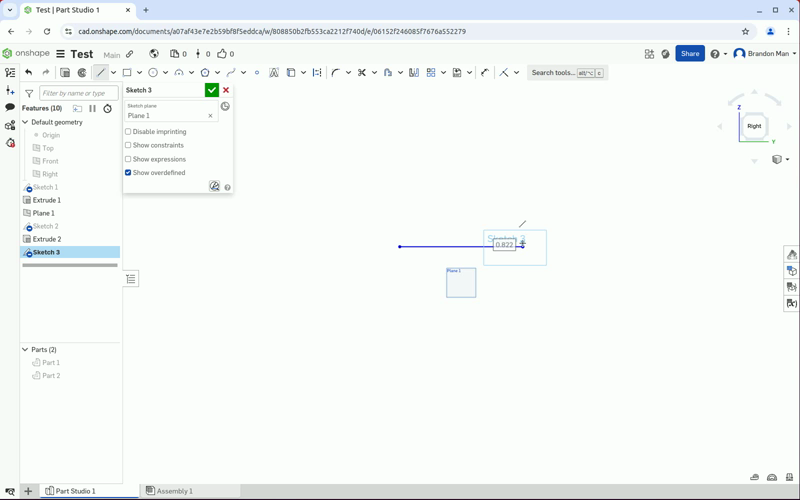
mouse_move(399, 242)
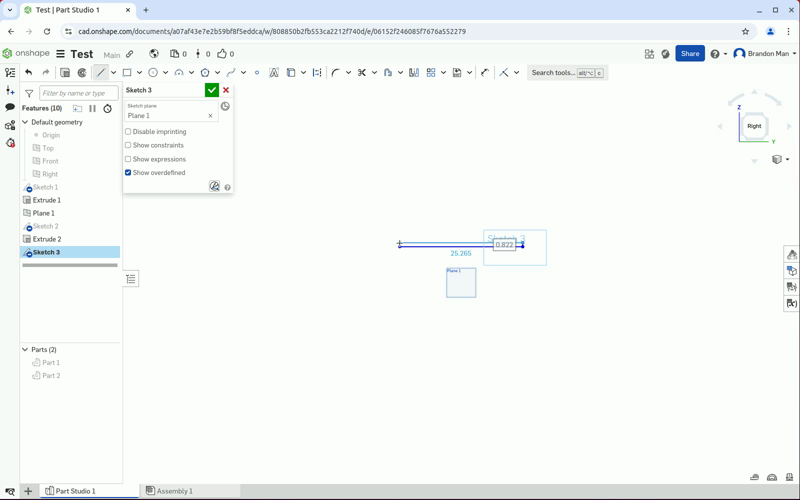
scroll(6)
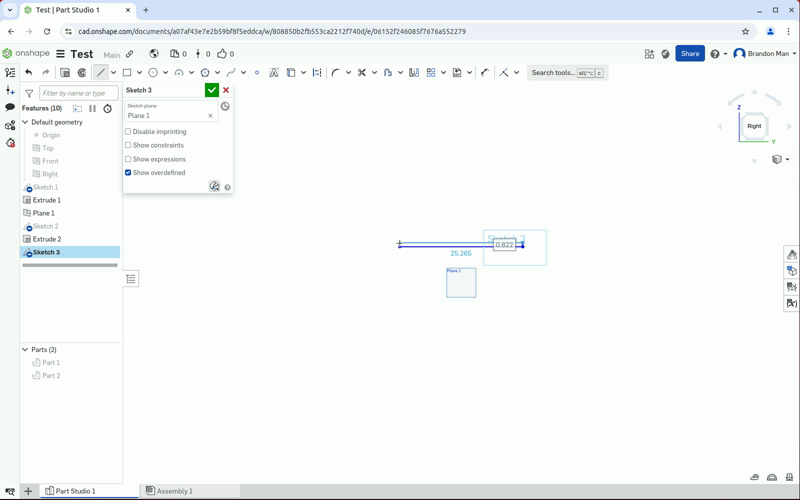
scroll(6)
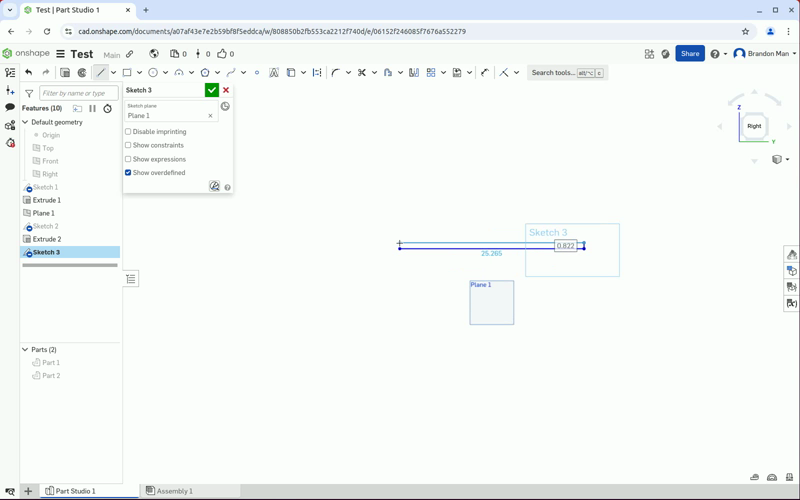
scroll(6)
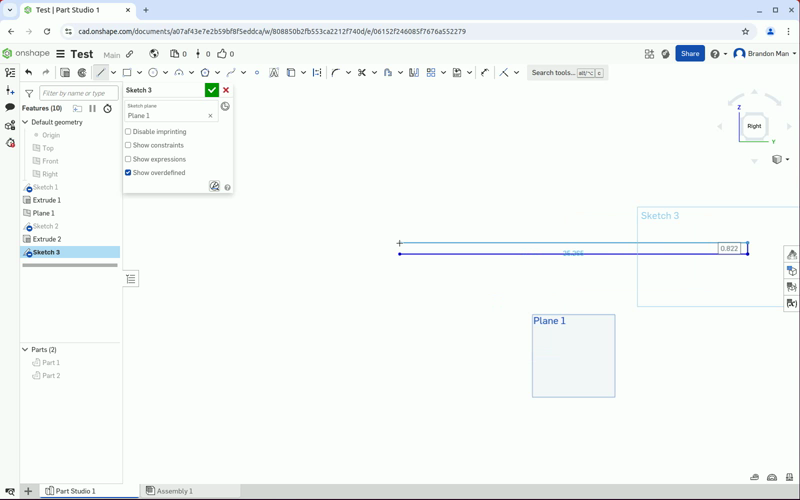
scroll(6)
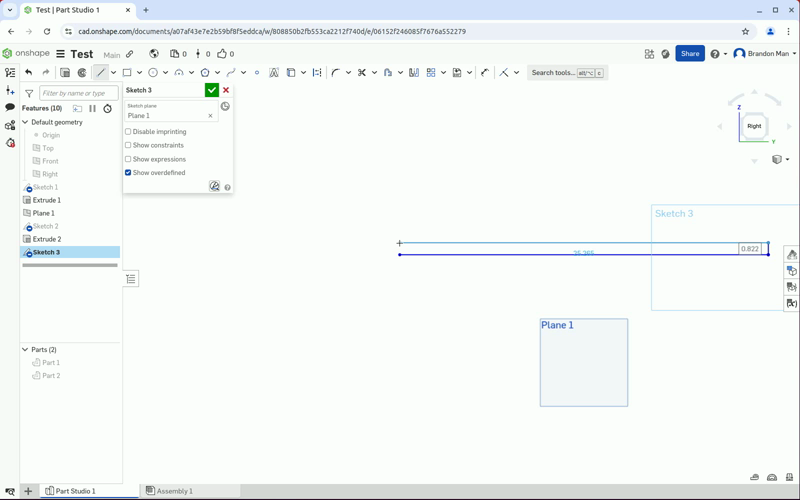
scroll(6)
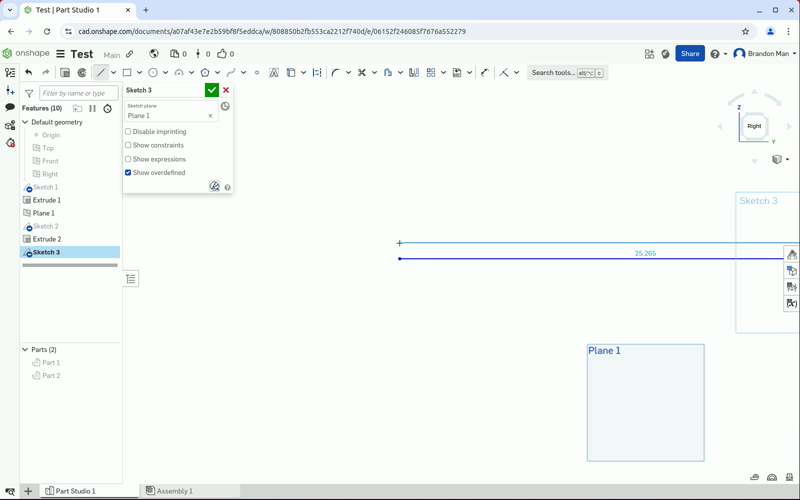
scroll(6)
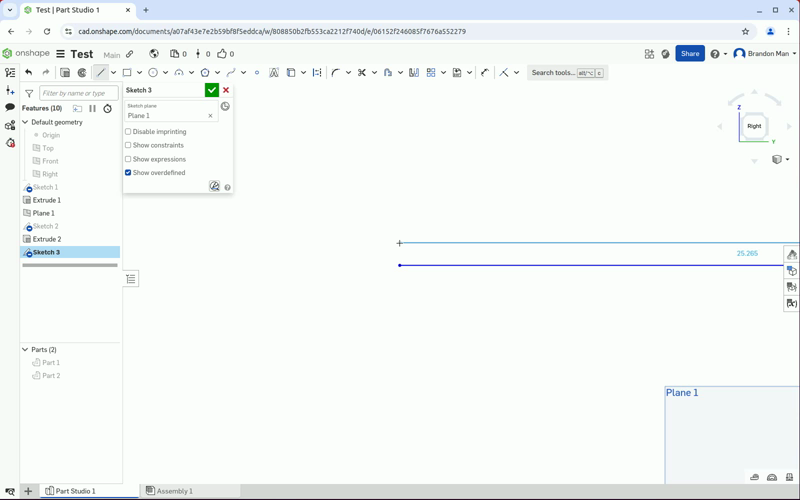
scroll(6)
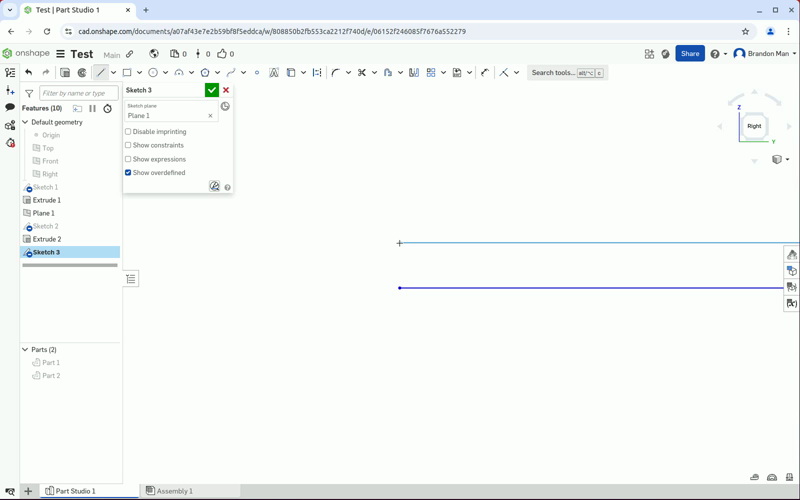
click(399, 242)
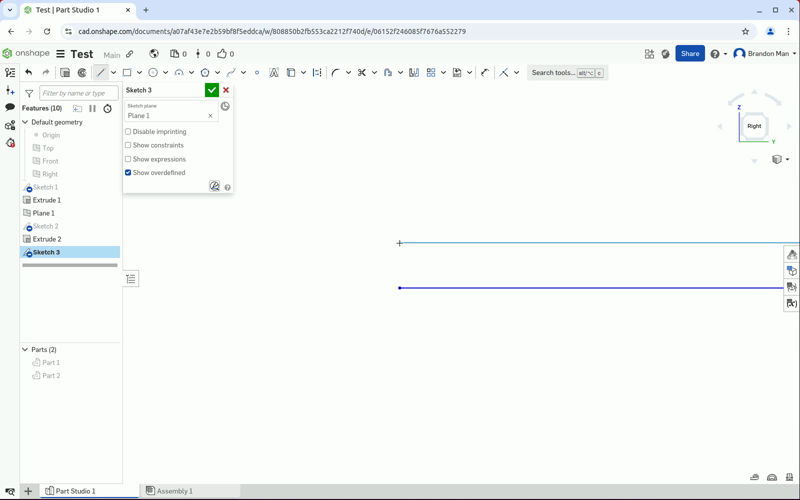
scroll(-6)
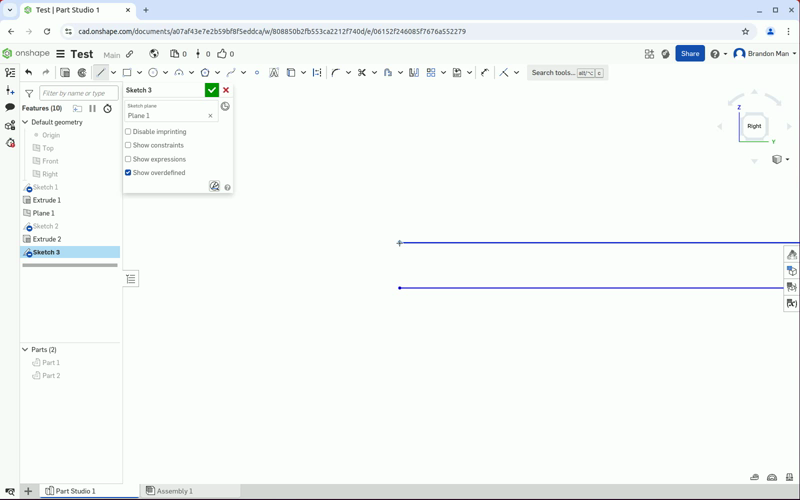
scroll(-6)
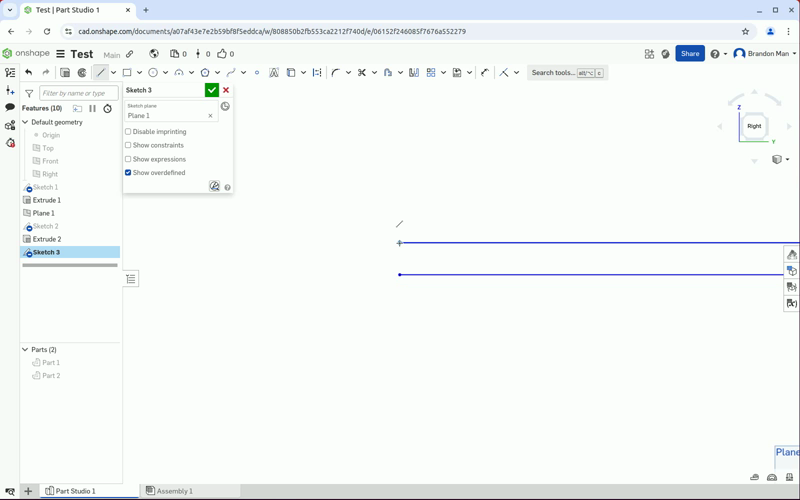
scroll(-6)
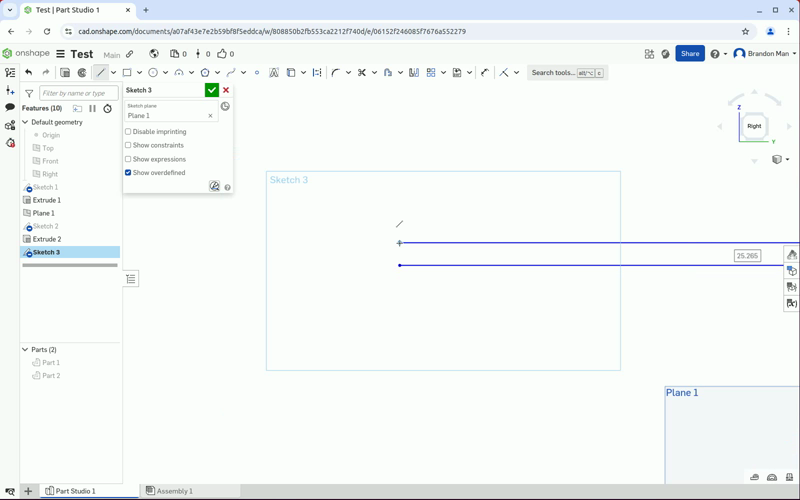
scroll(-6)
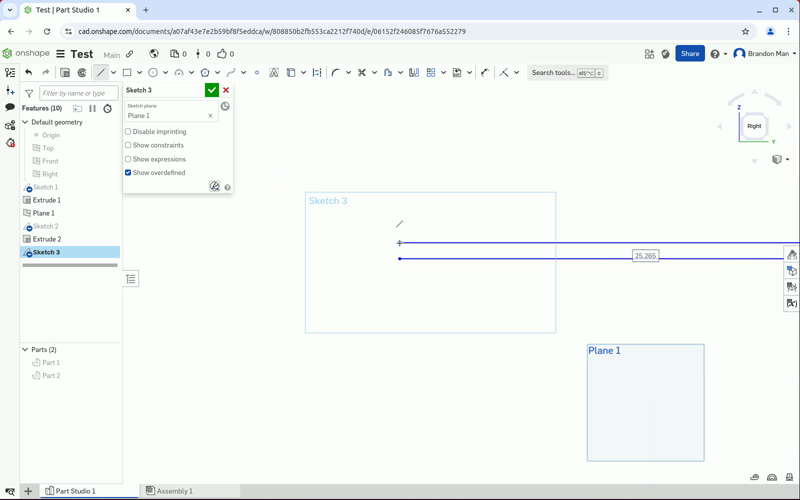
scroll(-6)
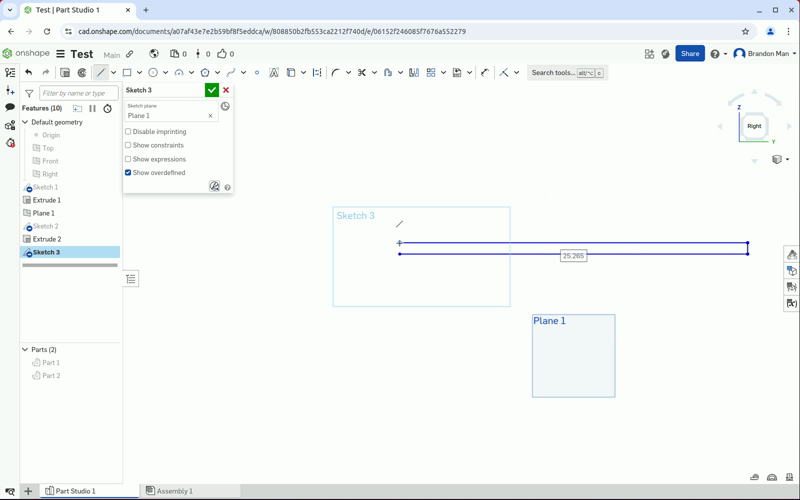
scroll(-6)
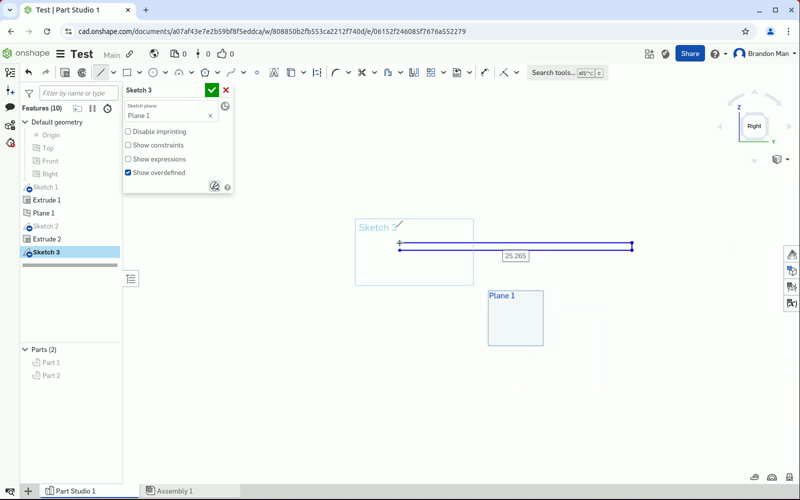
scroll(-6)
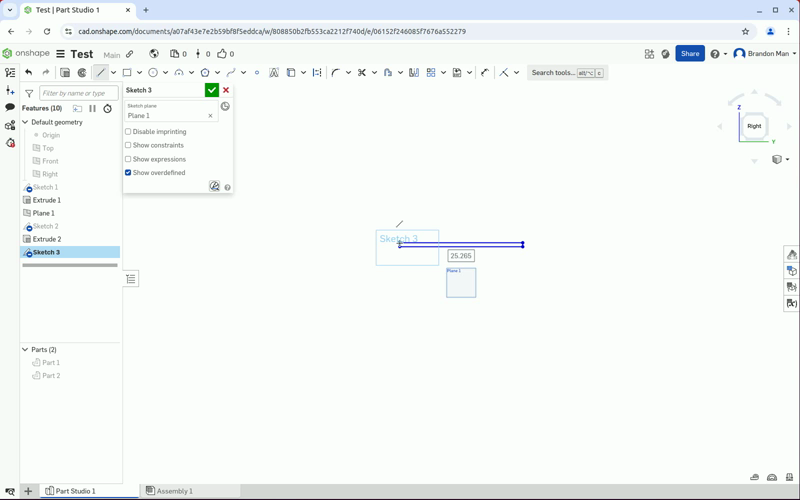
key_up(shift)
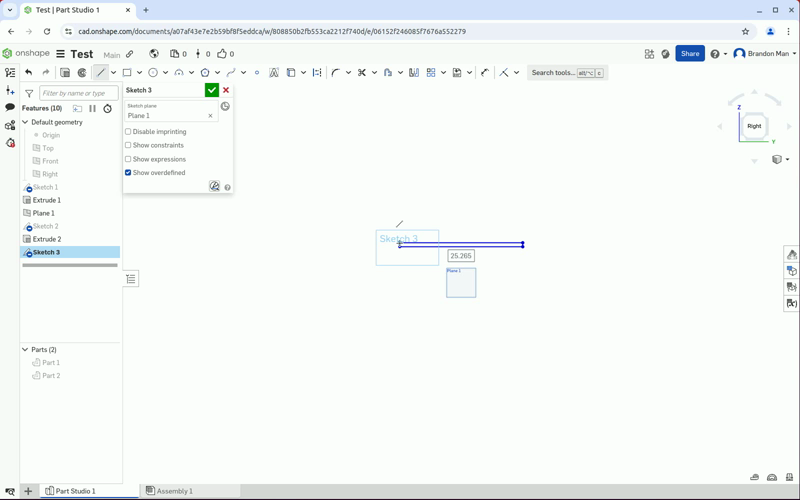
mouse_move(429, 242)
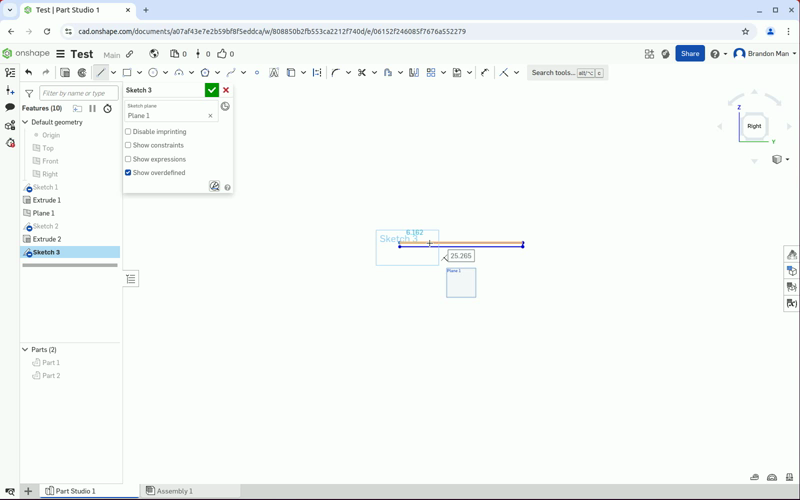
key_down(shift)
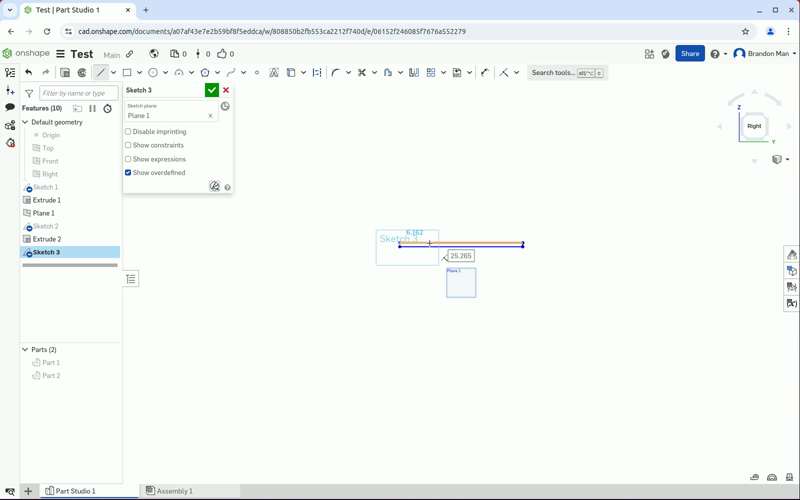
mouse_move(399, 246)
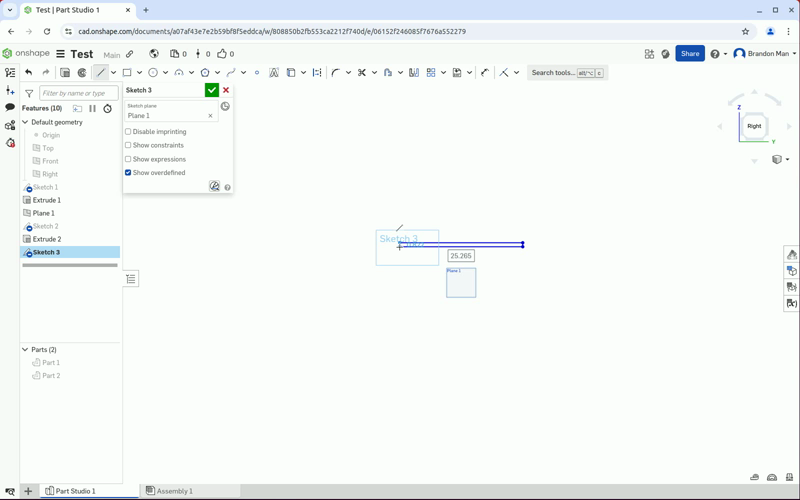
scroll(6)
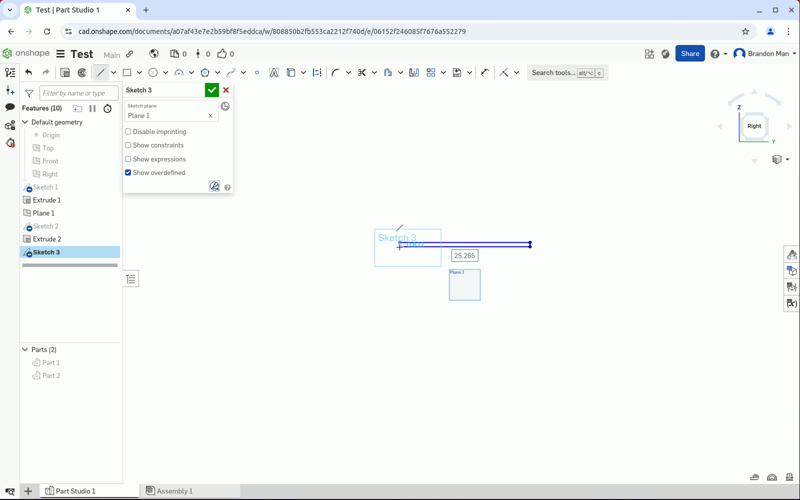
scroll(6)
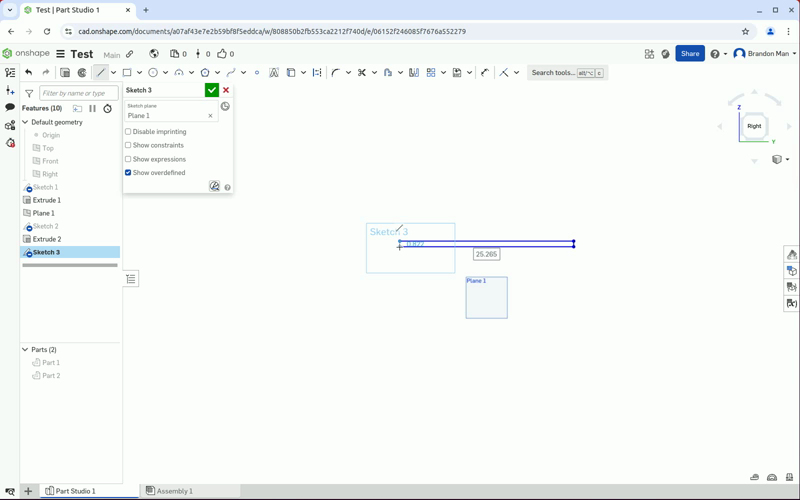
scroll(6)
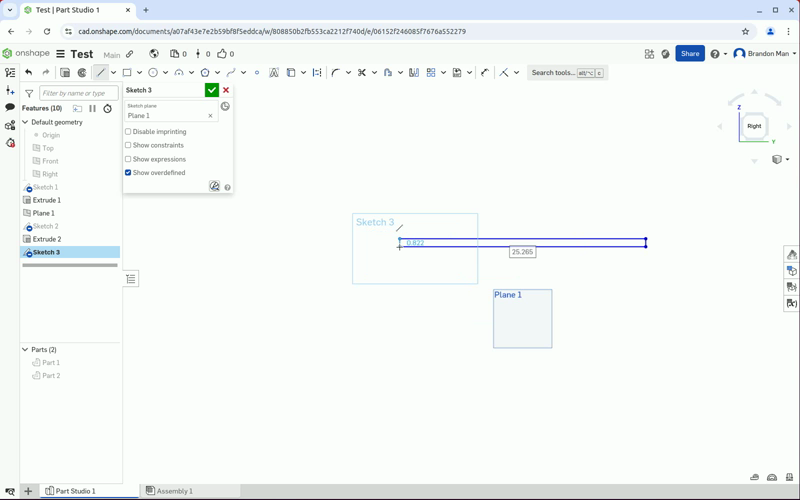
scroll(6)
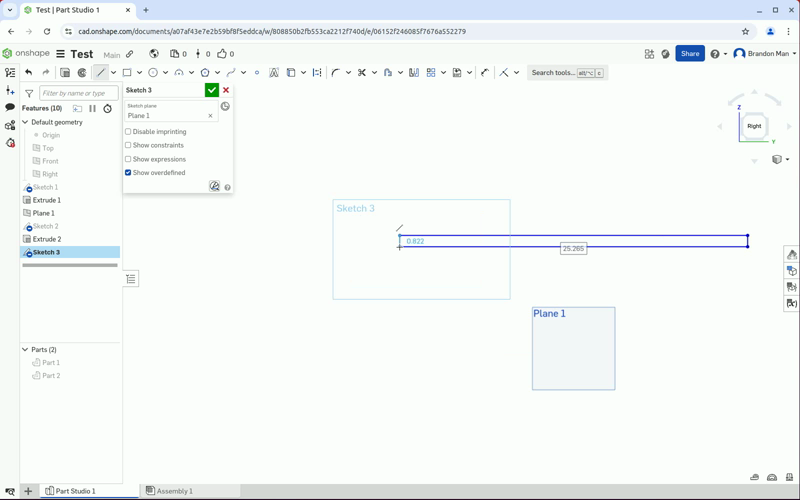
scroll(6)
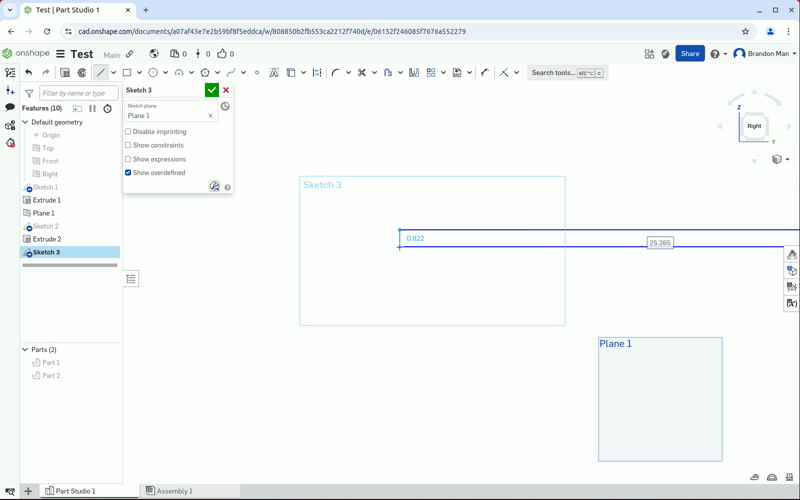
scroll(6)
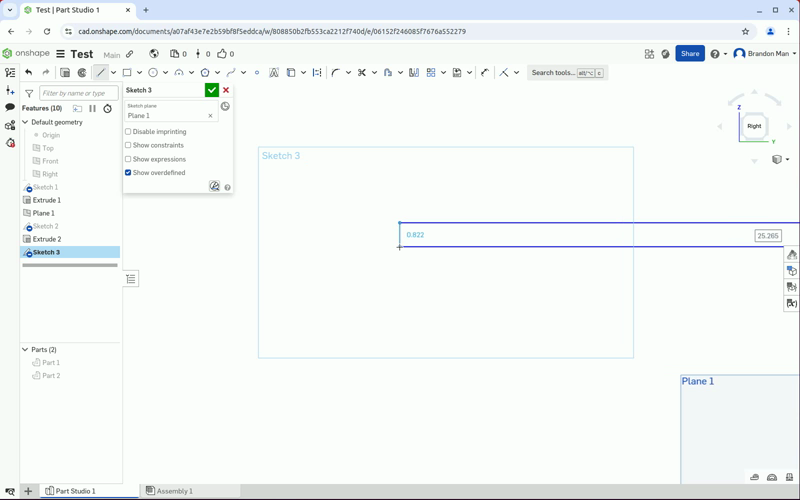
scroll(6)
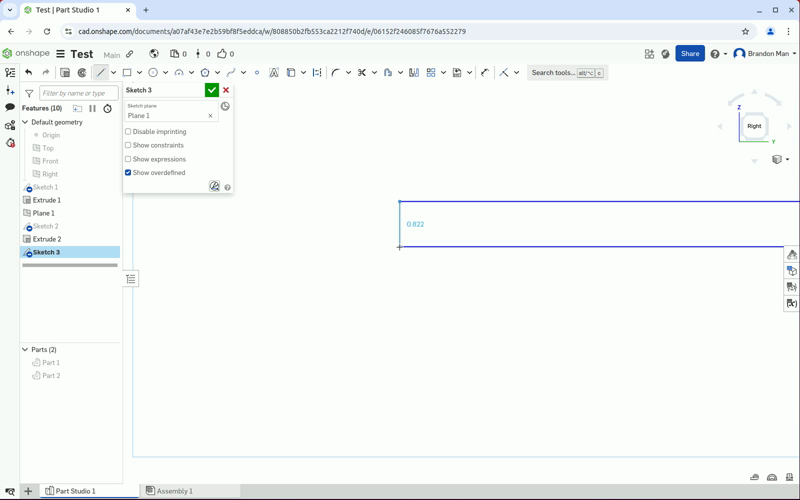
key_up(shift)
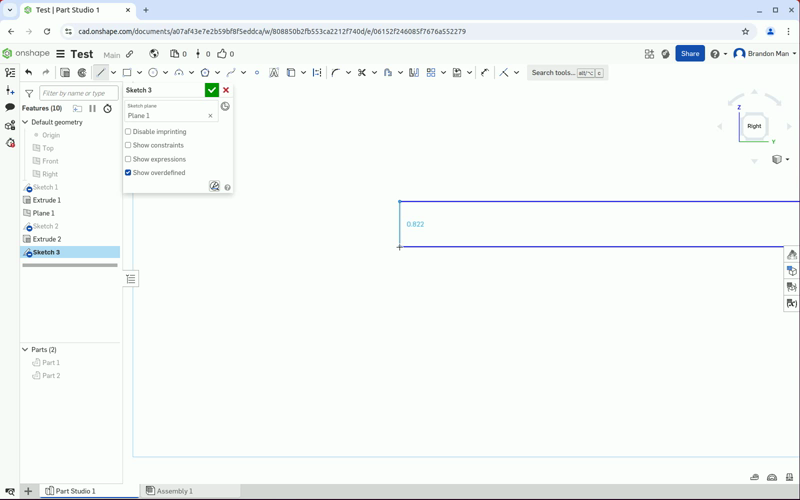
click(399, 246)
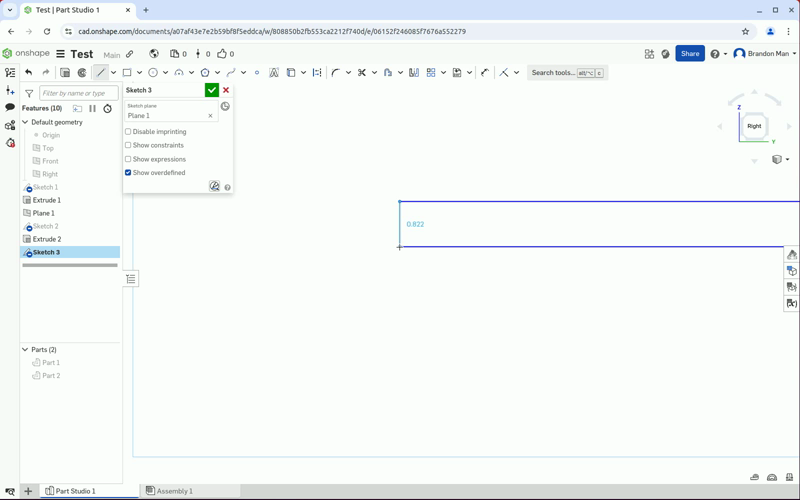
scroll(-6)
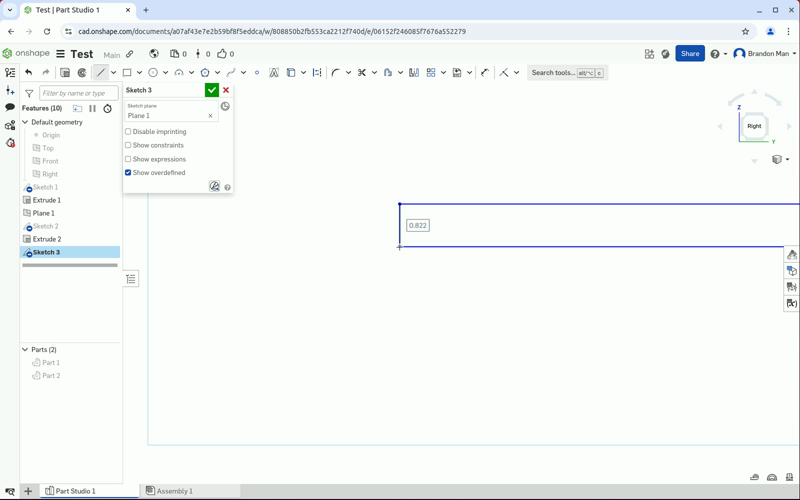
scroll(-6)
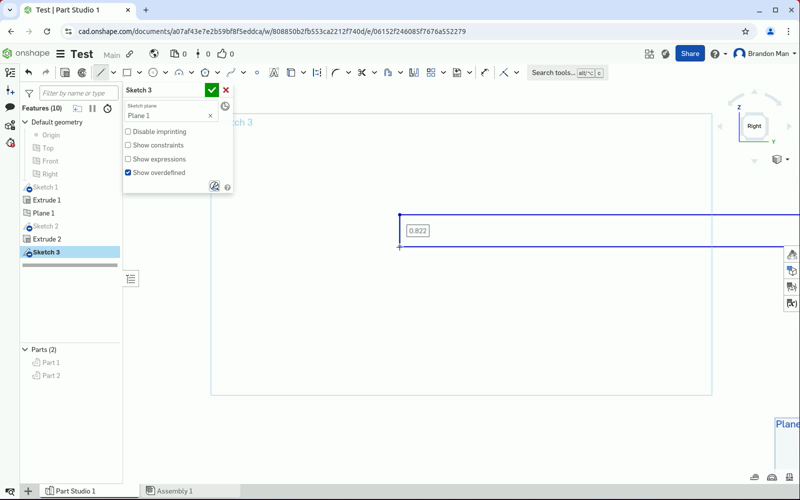
scroll(-6)
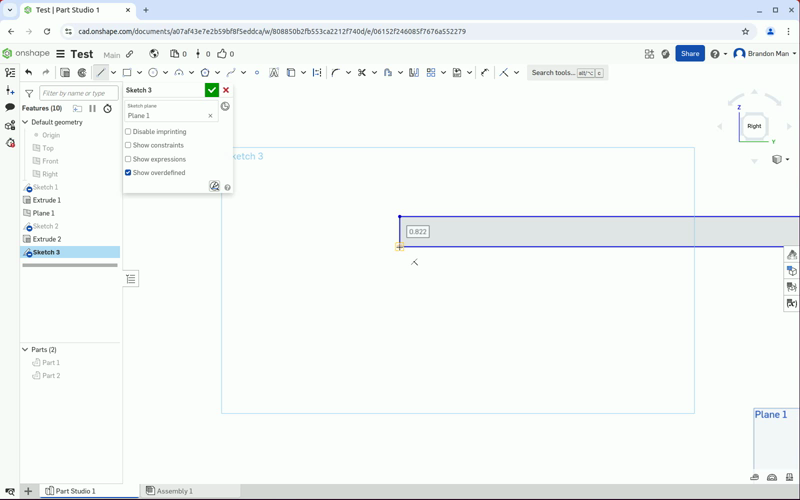
scroll(-6)
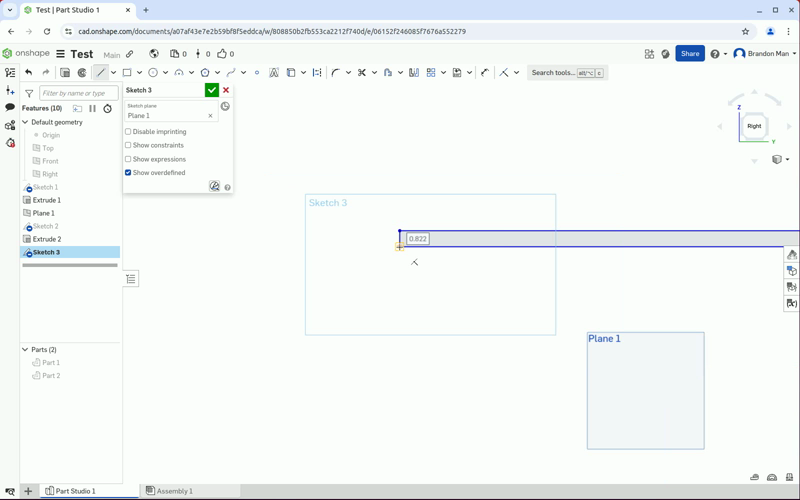
scroll(-6)
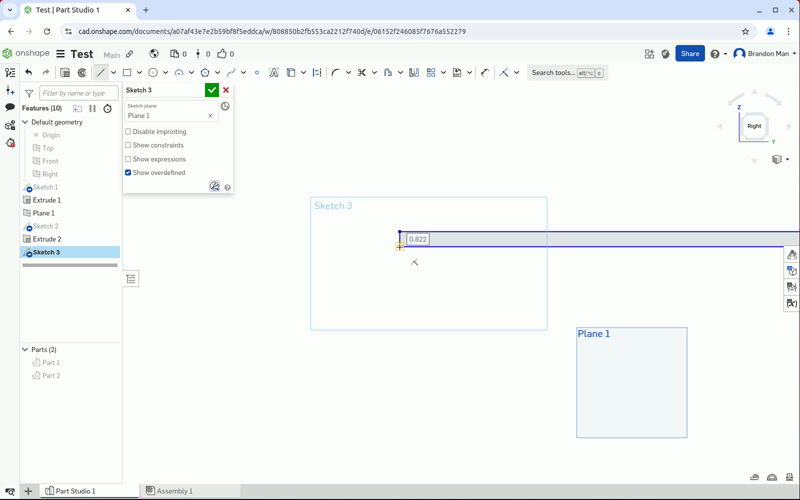
scroll(-6)
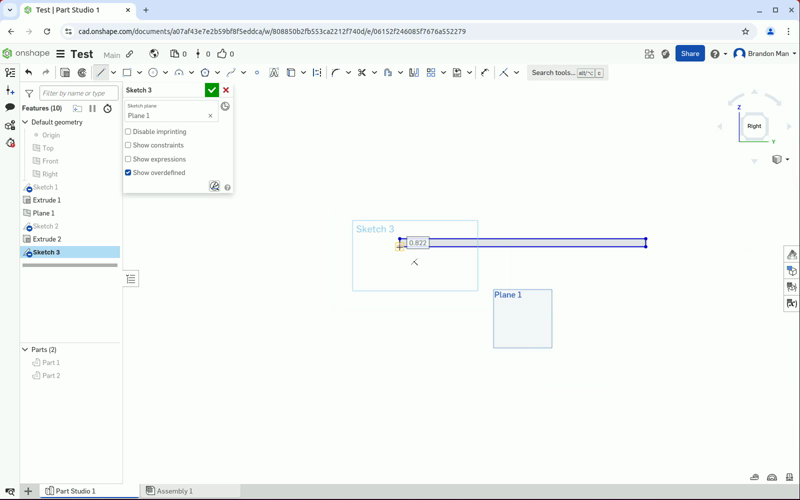
scroll(-6)
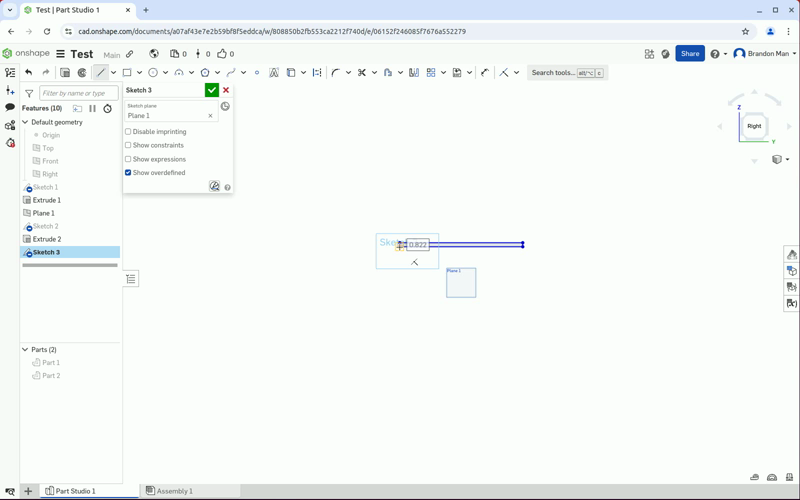
key(esc)
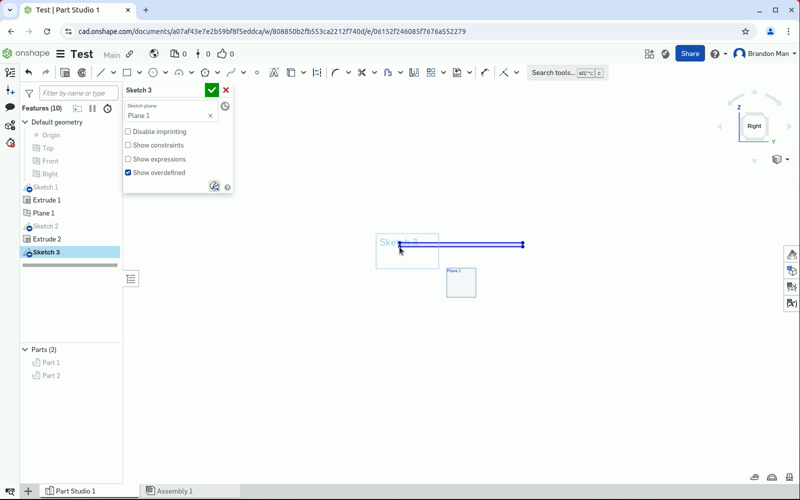
mouse_move(456, 244)
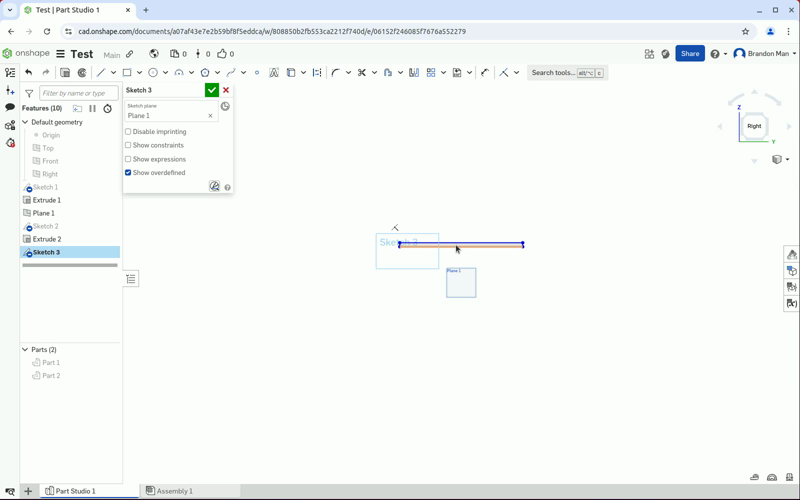
scroll(6)
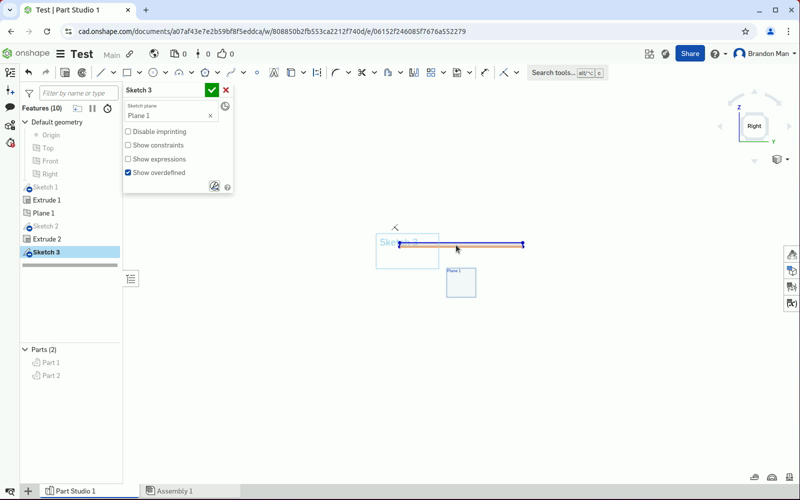
scroll(6)
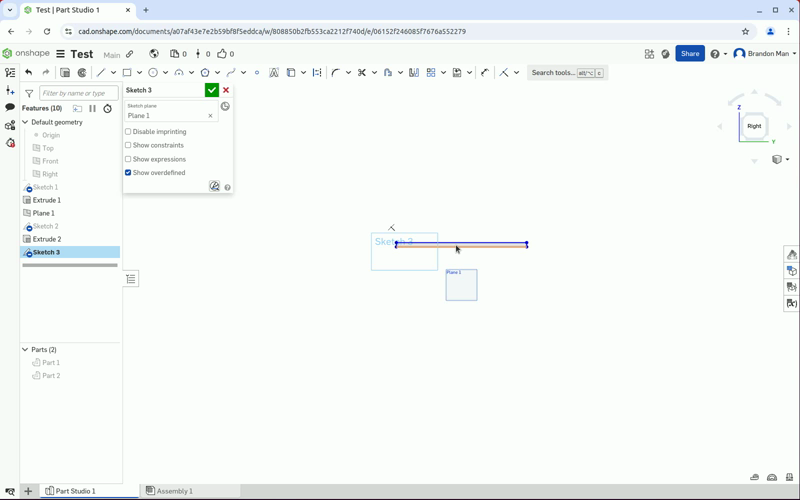
scroll(6)
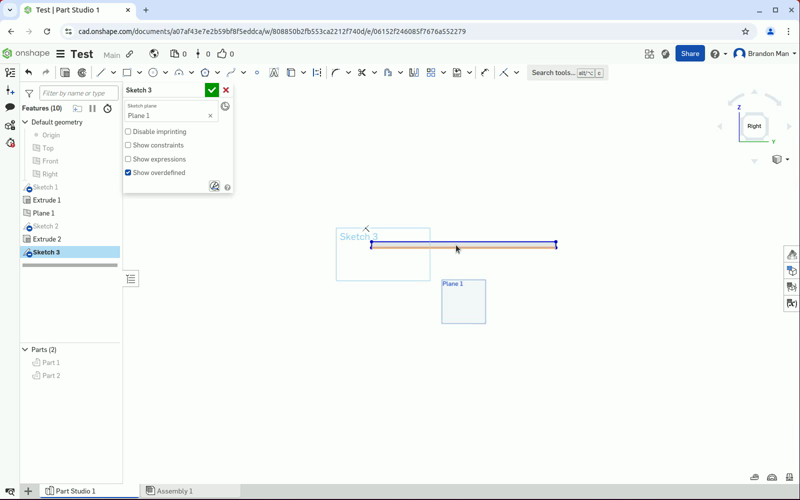
scroll(6)
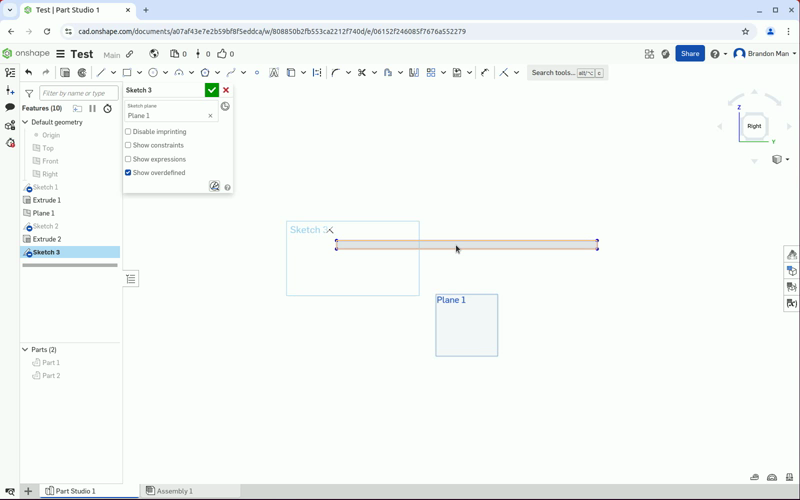
scroll(6)
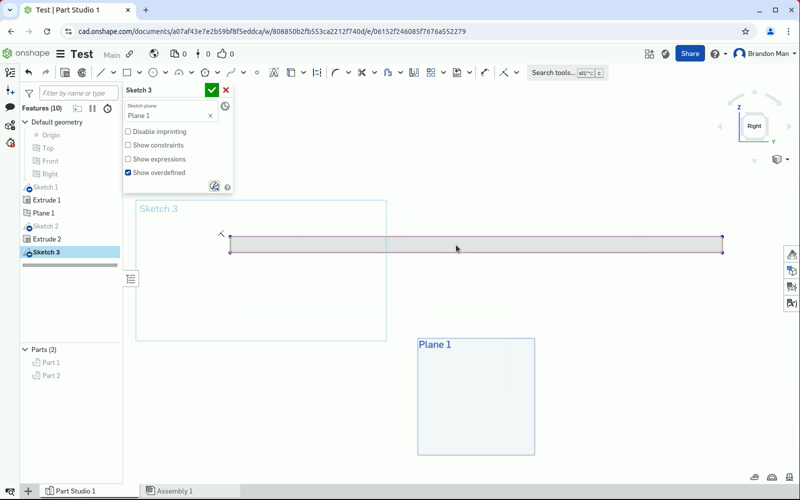
scroll(6)
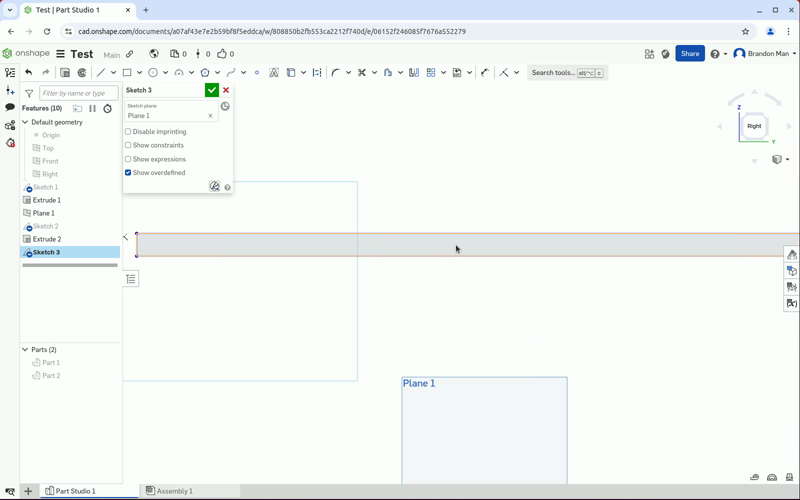
scroll(6)
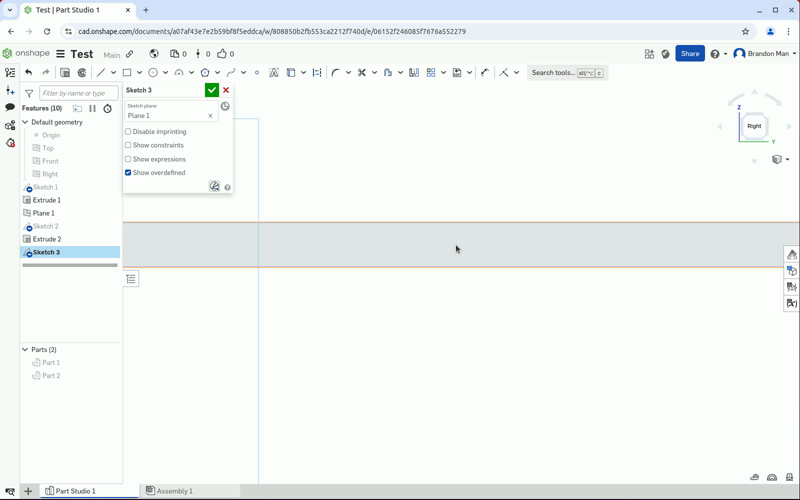
click(456, 244)
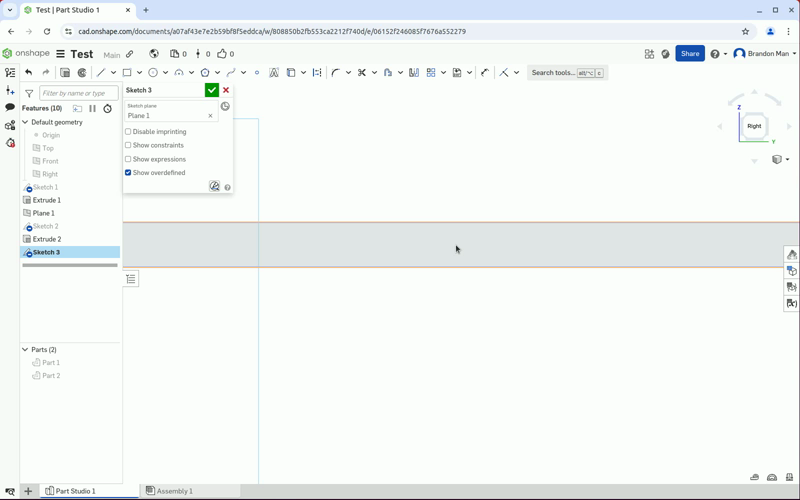
scroll(-6)
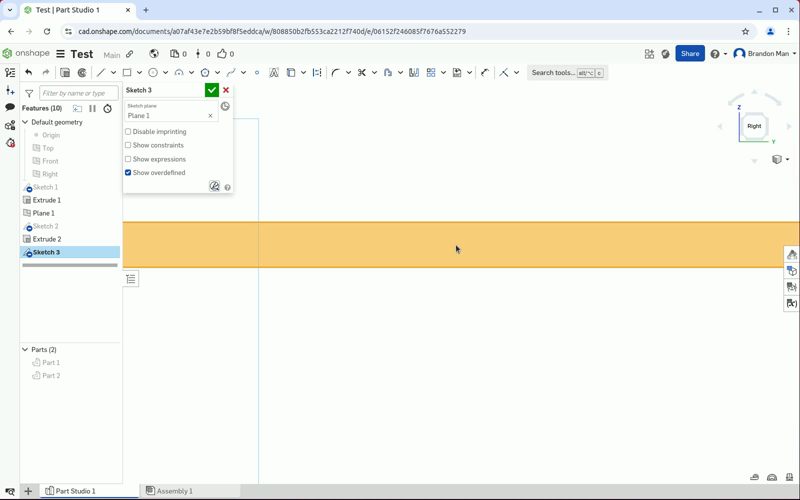
scroll(-6)
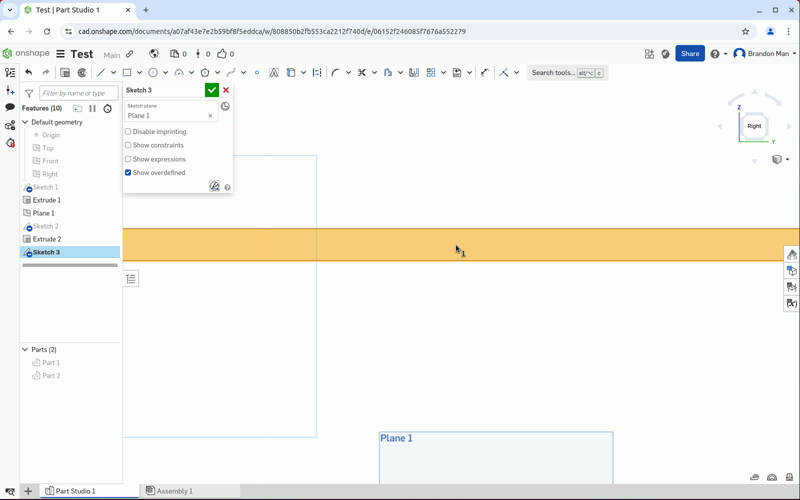
scroll(-6)
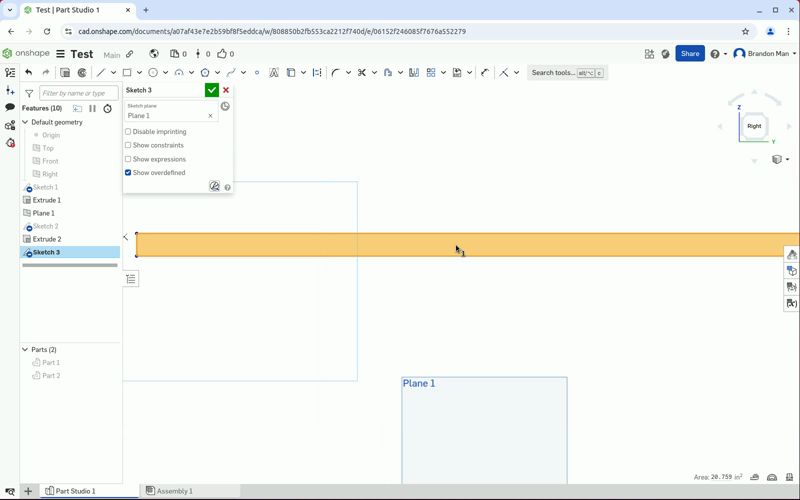
scroll(-6)
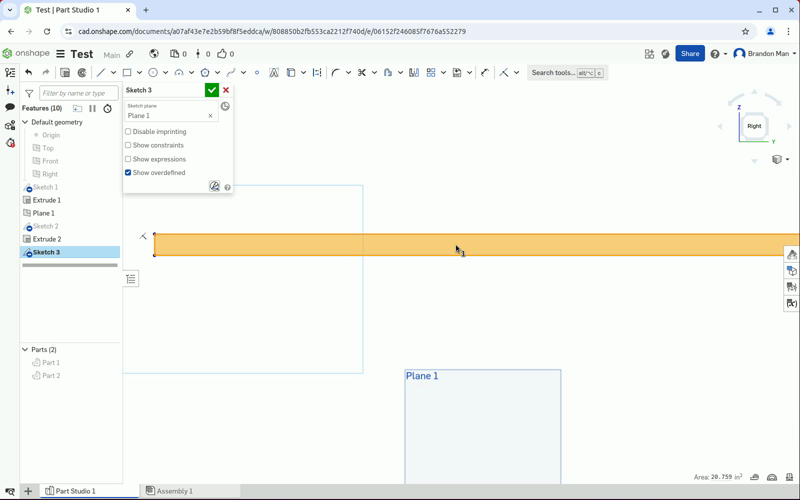
scroll(-6)
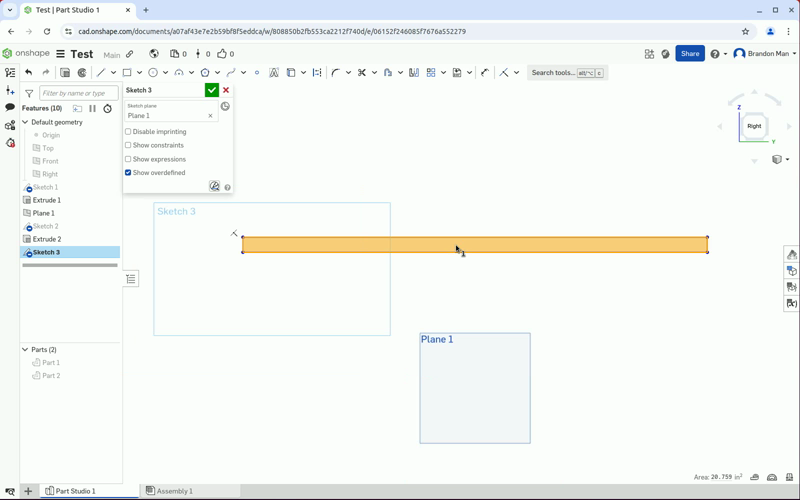
scroll(-6)
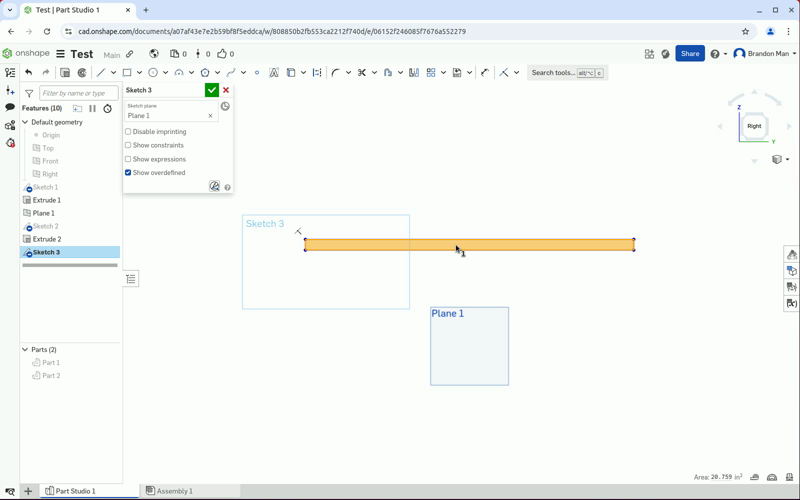
scroll(-6)
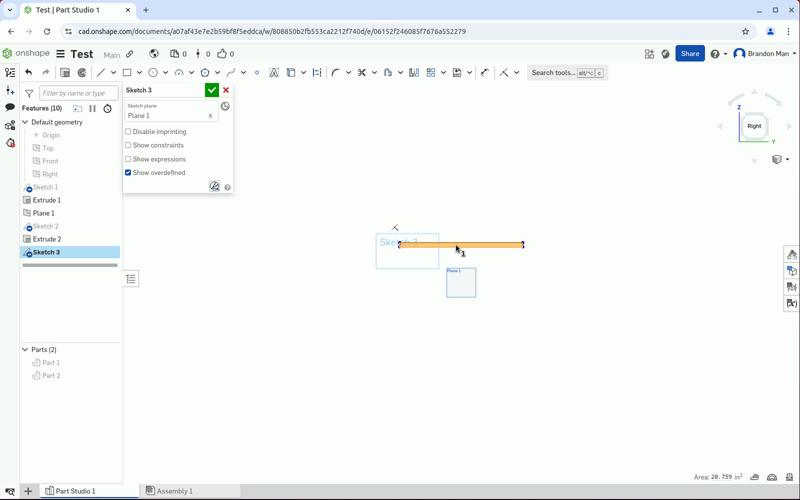
mouse_move(73, 352)
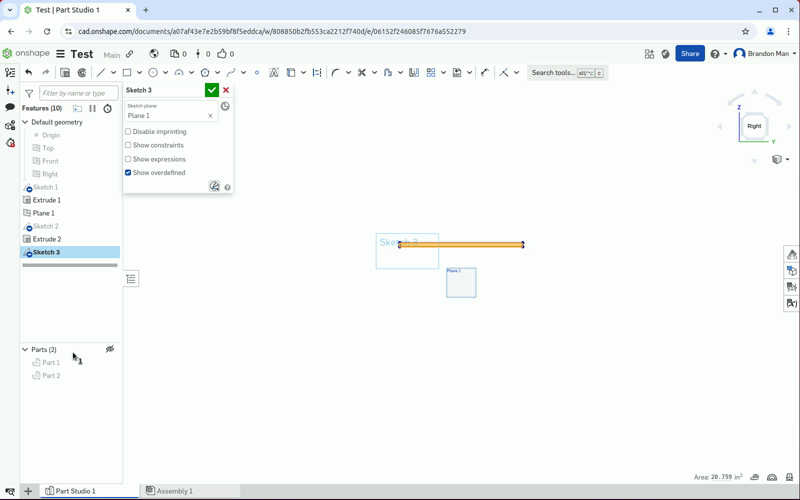
key(shift+y)
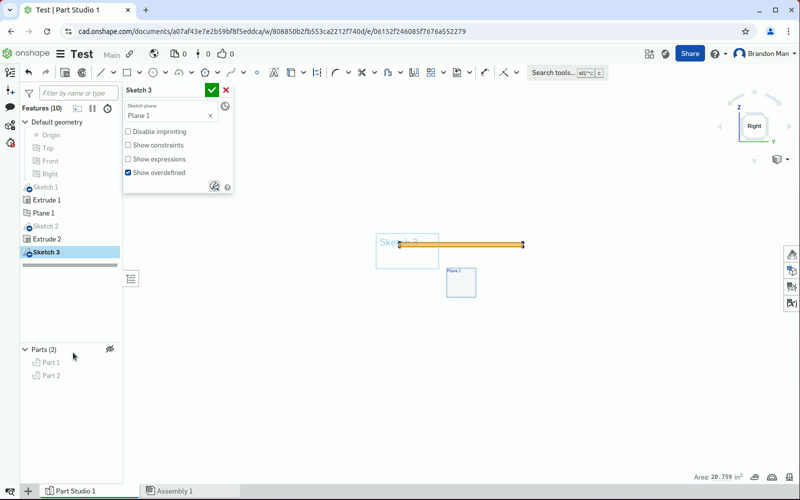
key(shift+e)
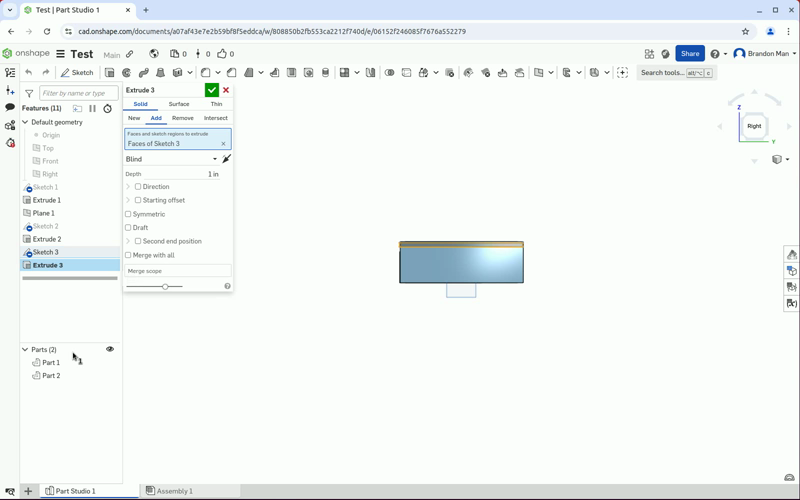
mouse_move(143, 106)
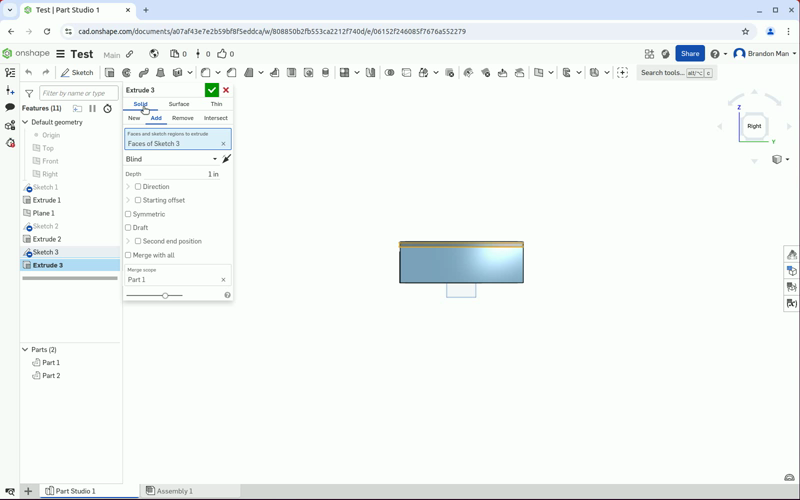
click(143, 106)
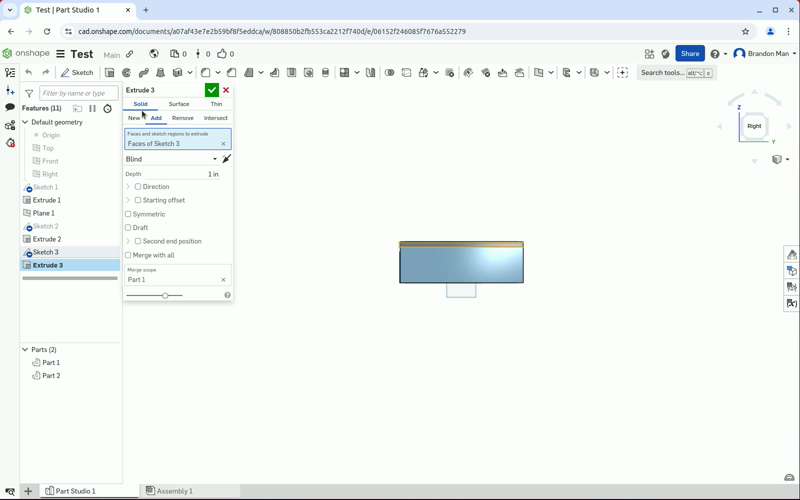
mouse_move(137, 120)
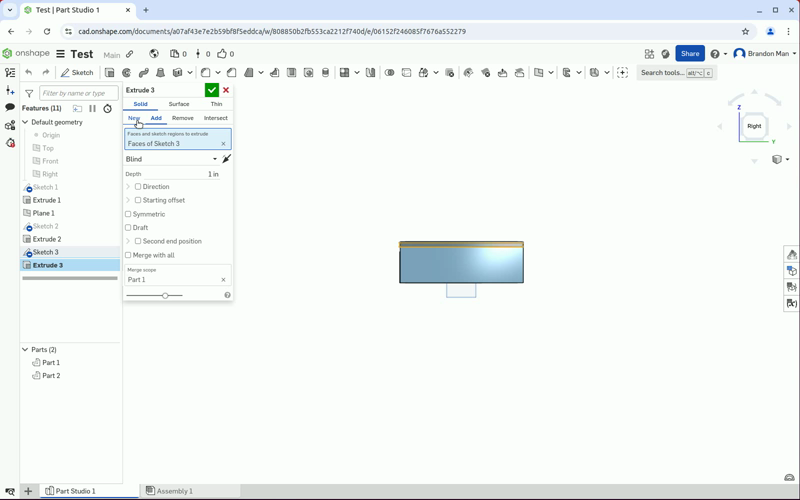
click(137, 120)
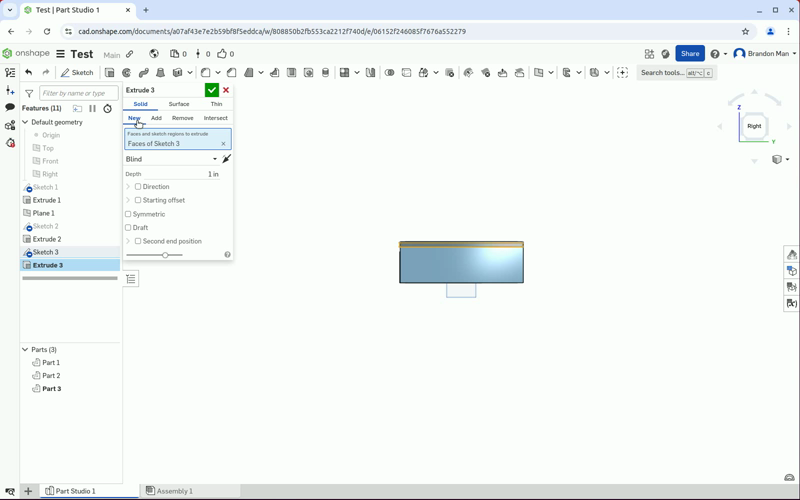
key(tab, 4)
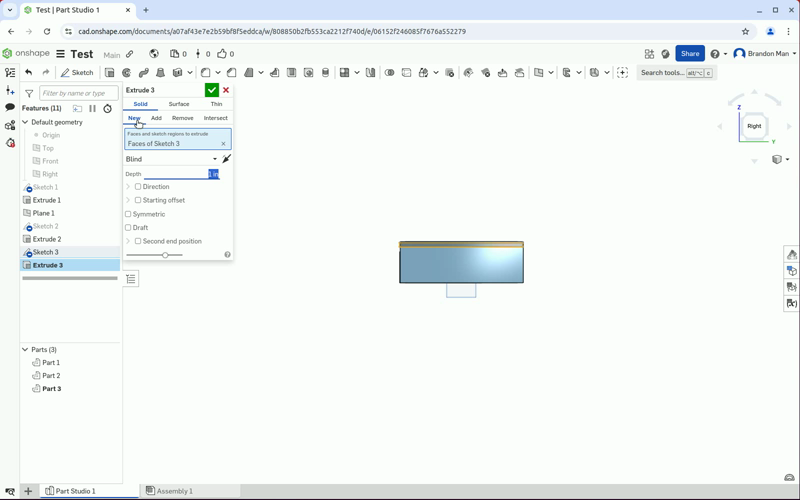
text(4.092)
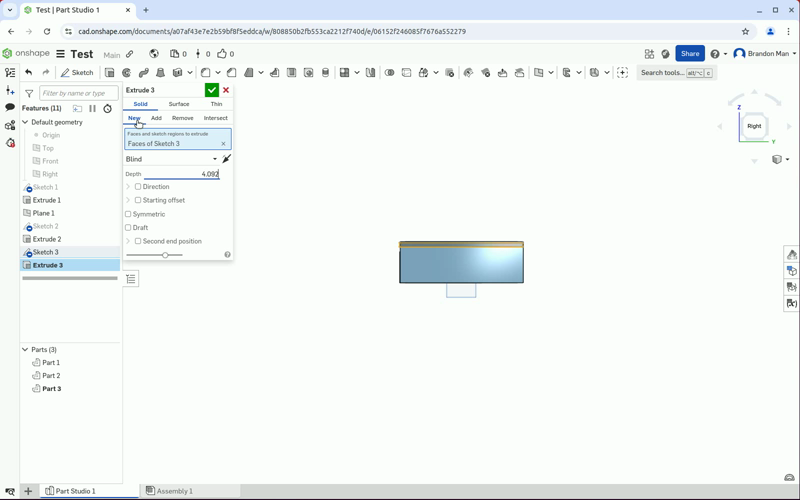
key(enter)
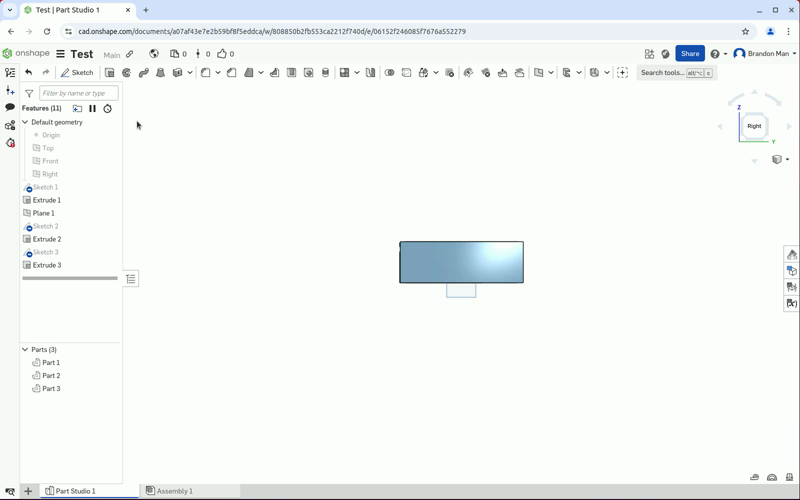
key(shift+h)
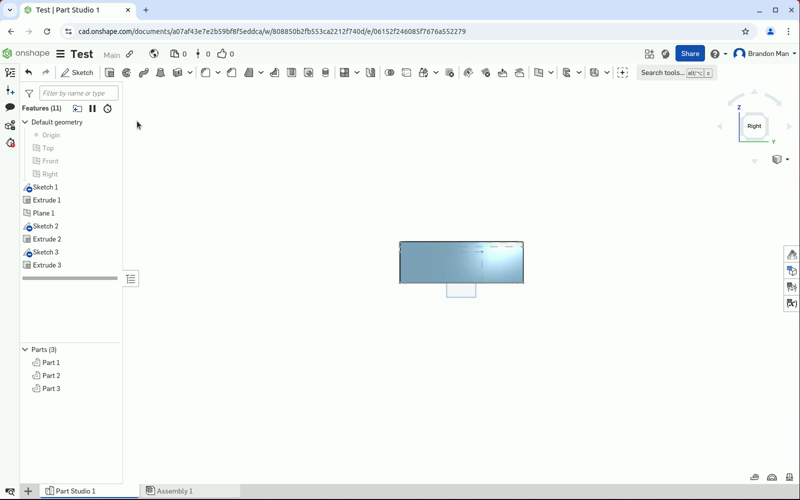
key(shift+h)
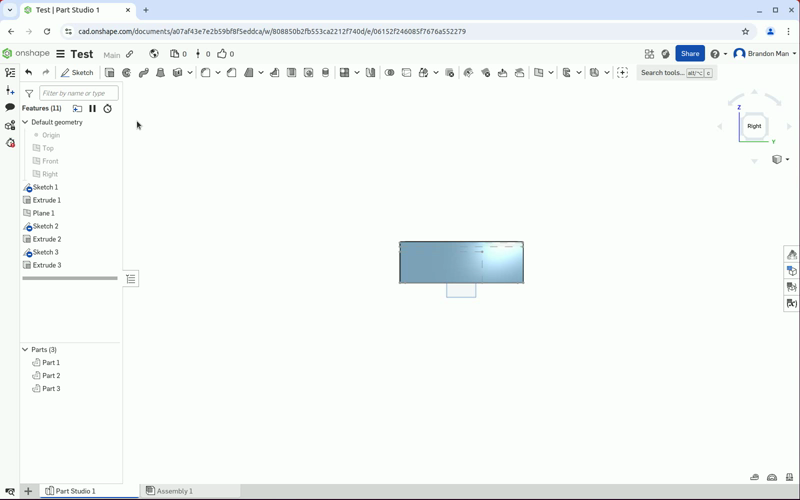
key(shift+7)
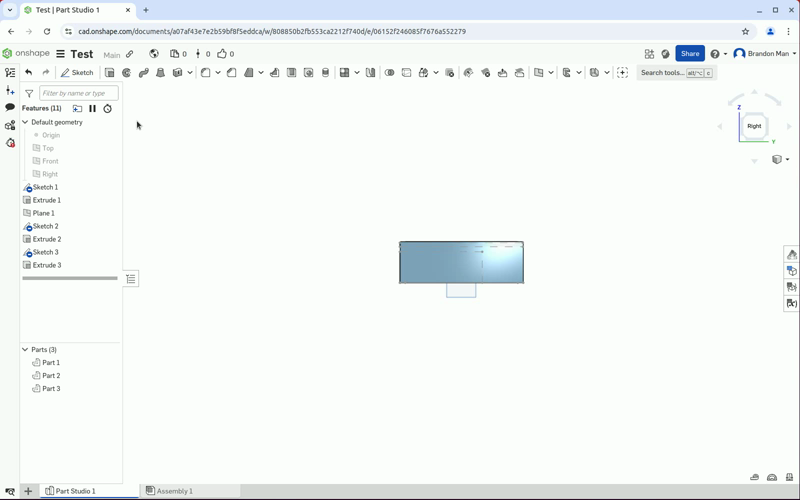
key(right, 2)
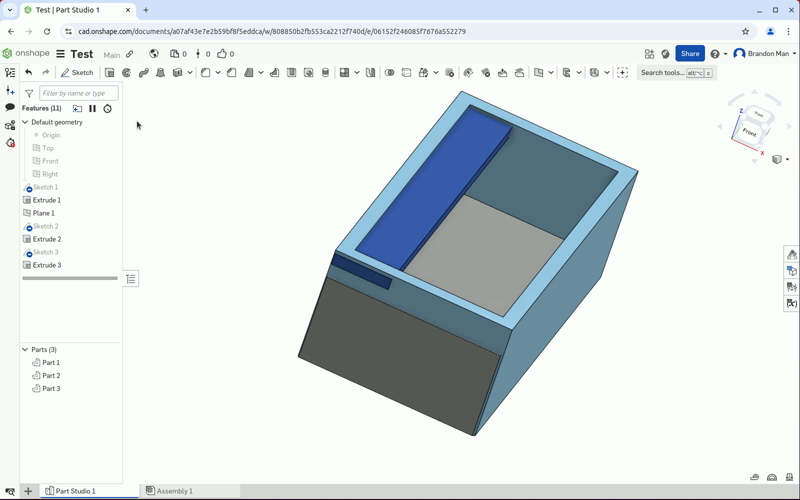
key(down, 2)
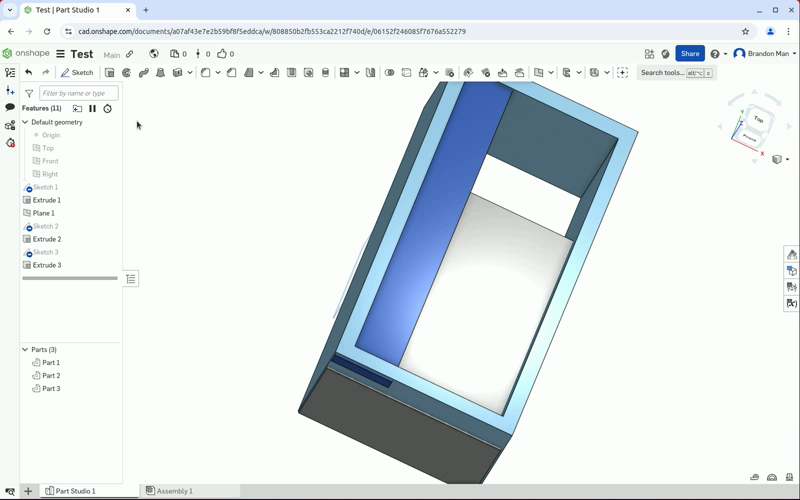
key(up, 2)
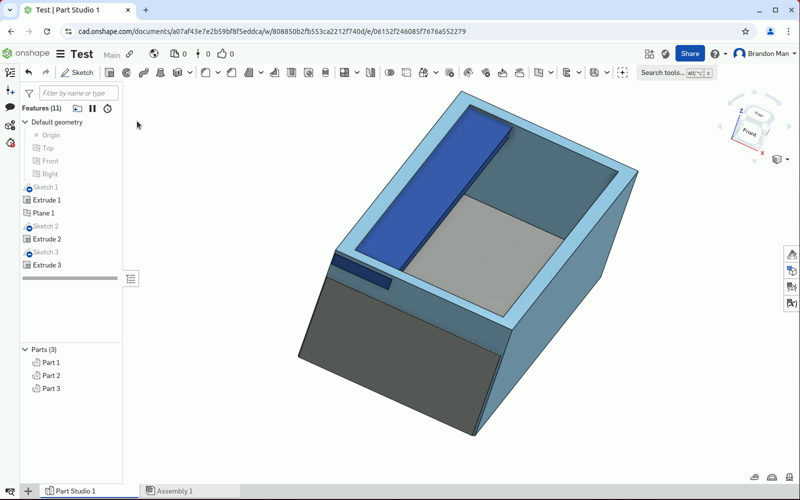
key(left, 2)
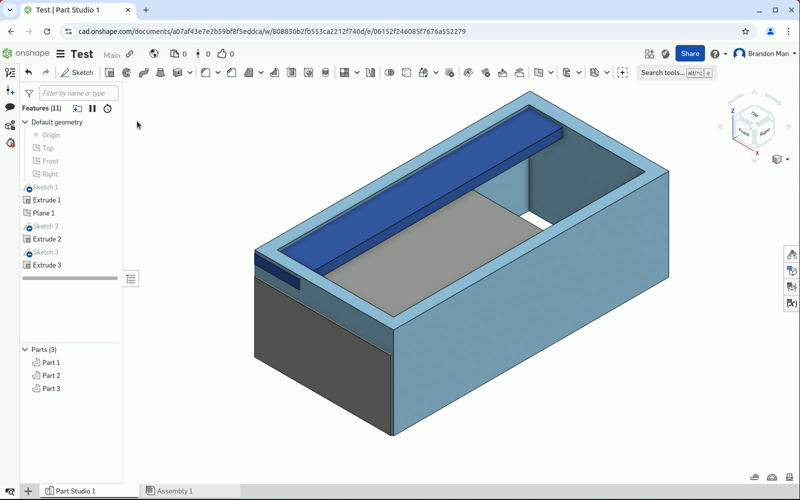
mouse_move(73, 189)
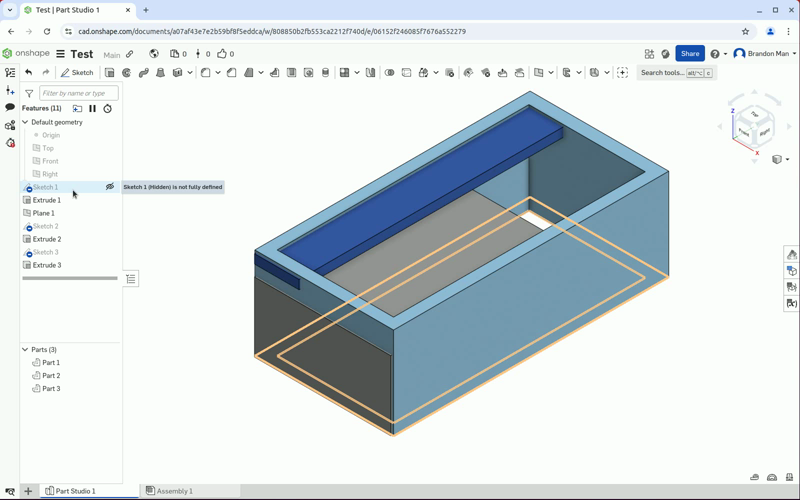
click(73, 189)